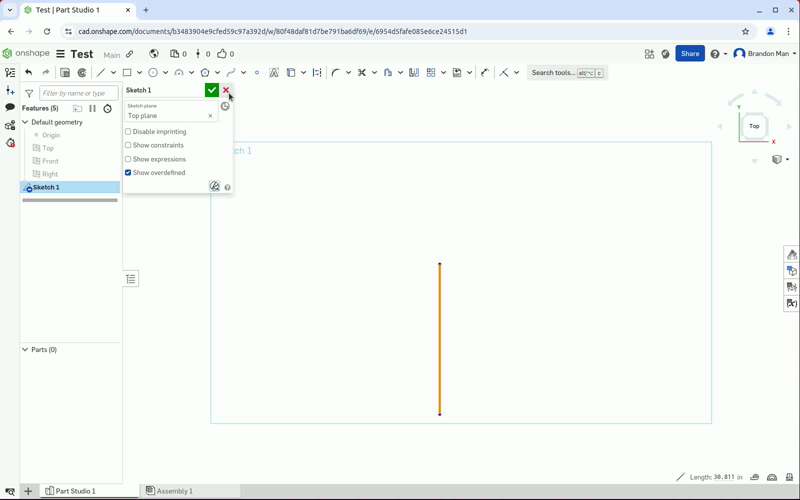
key(shift+h)
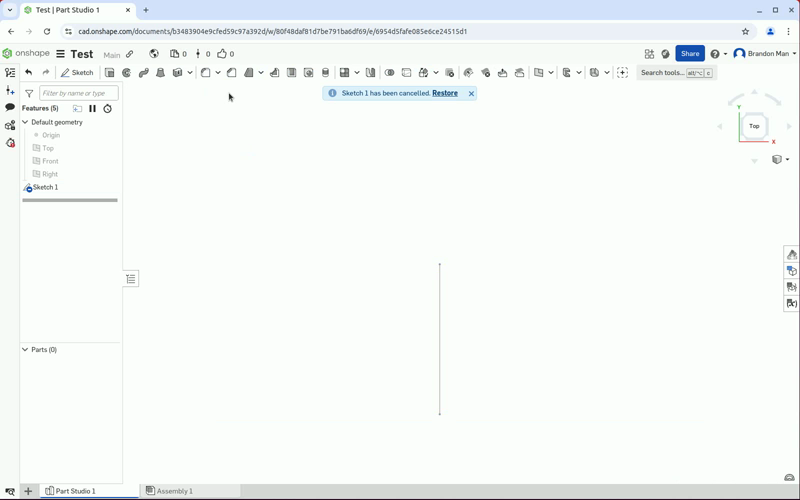
key(shift+s)
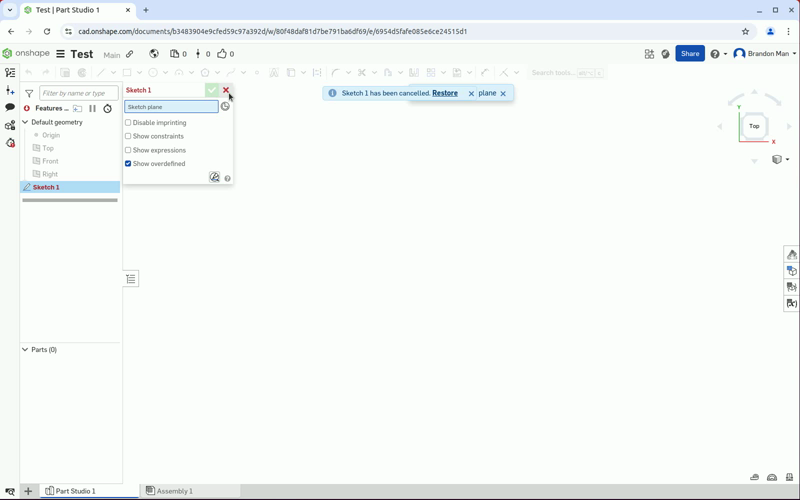
mouse_move(73, 150)
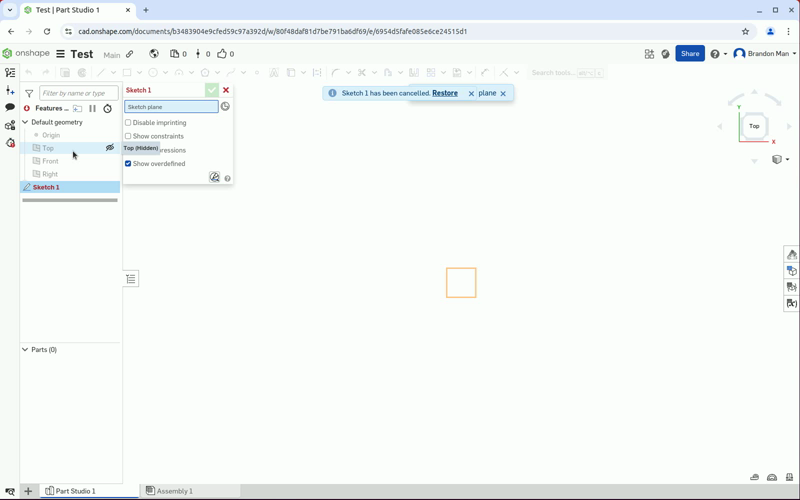
click(73, 150)
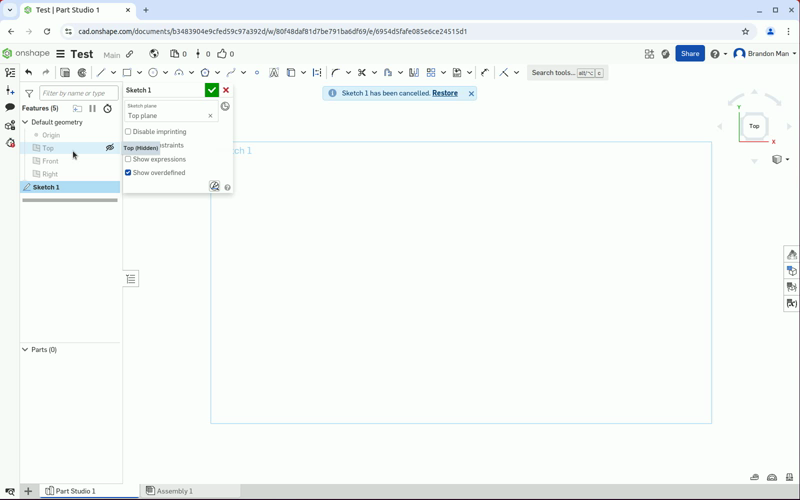
mouse_move(73, 352)
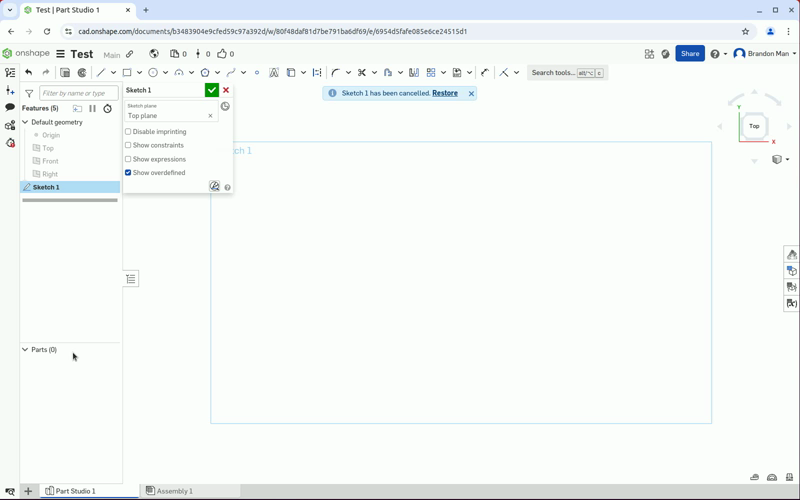
key(y)
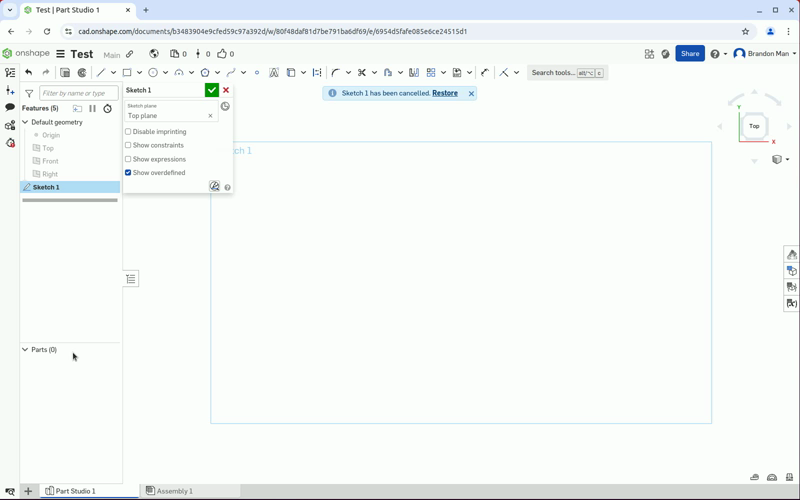
key(c)
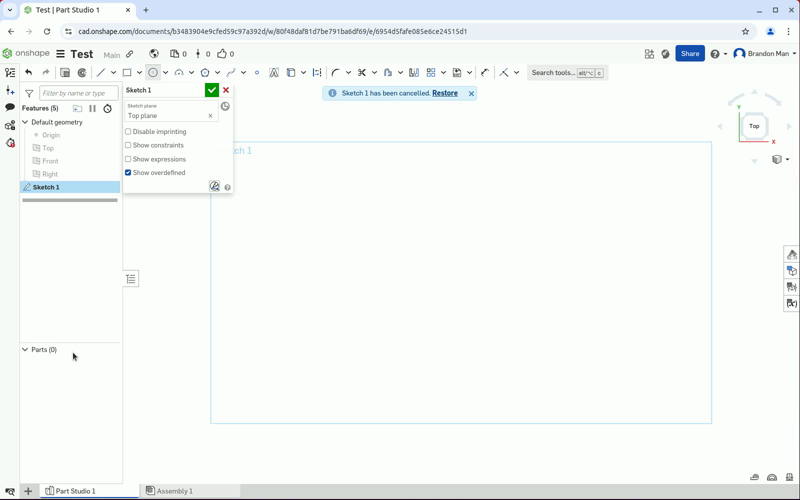
key_down(shift)
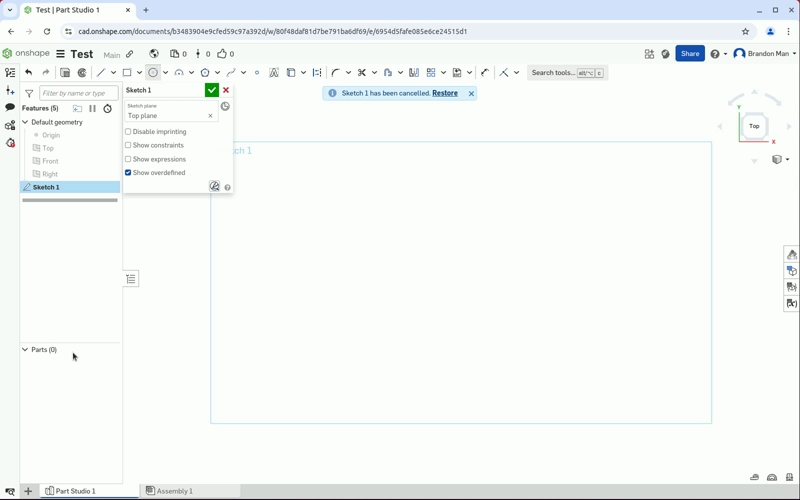
mouse_move(461, 282)
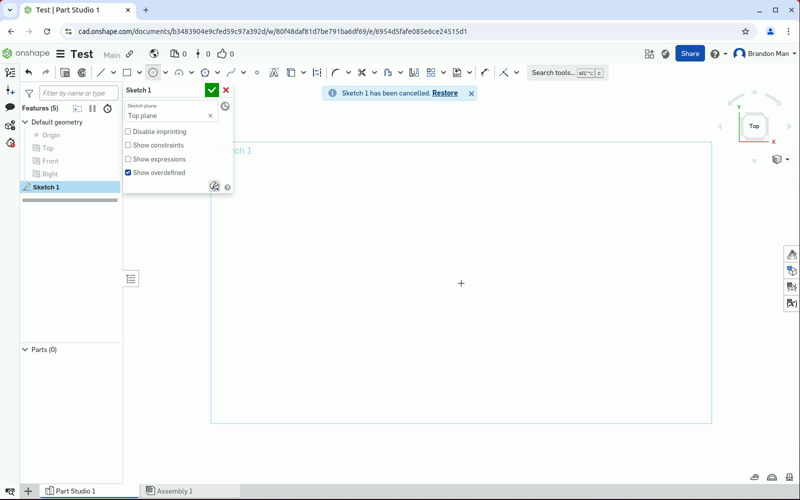
click(461, 282)
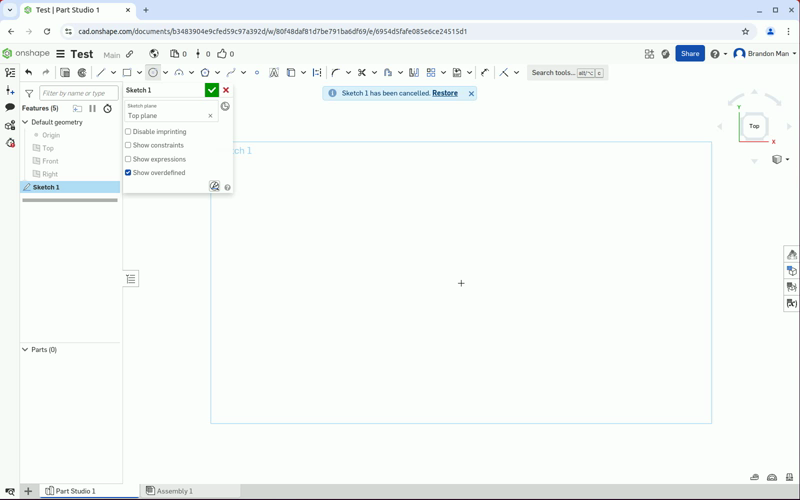
key_up(shift)
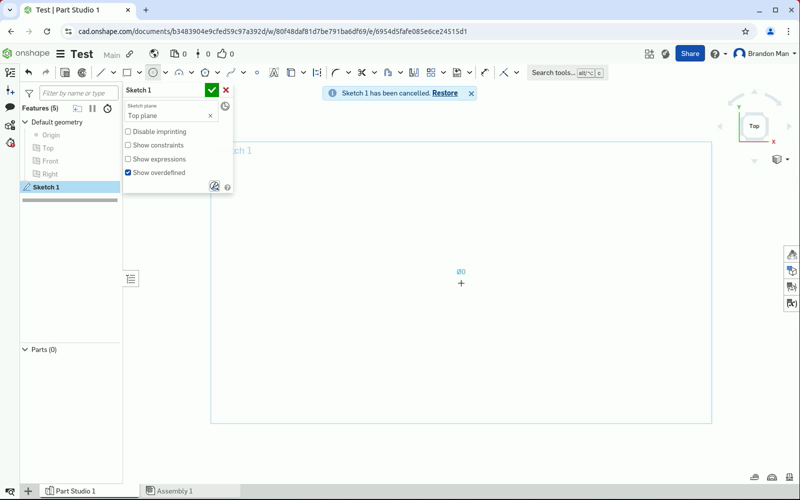
mouse_move(574, 282)
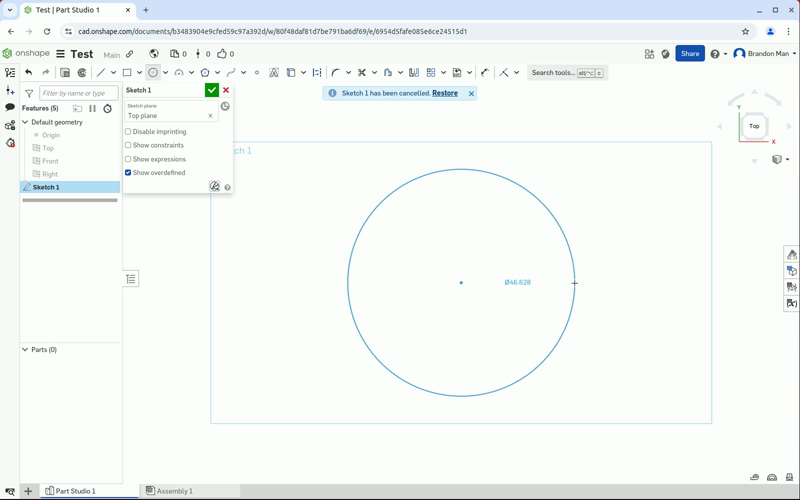
click(574, 282)
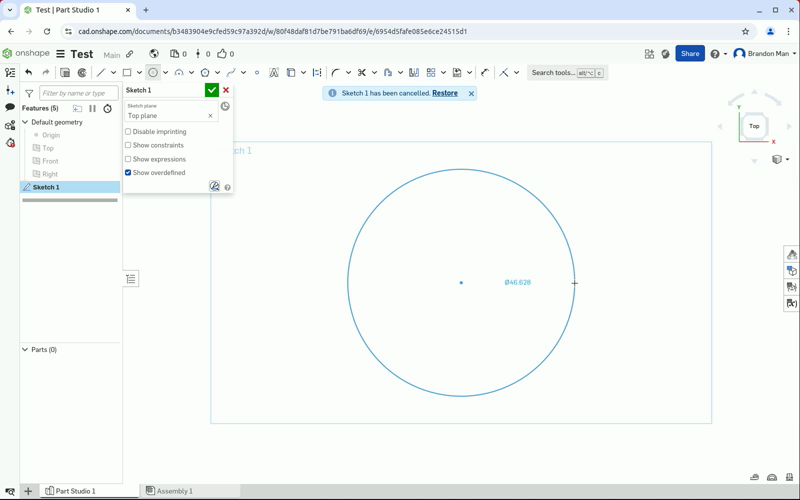
key(esc)
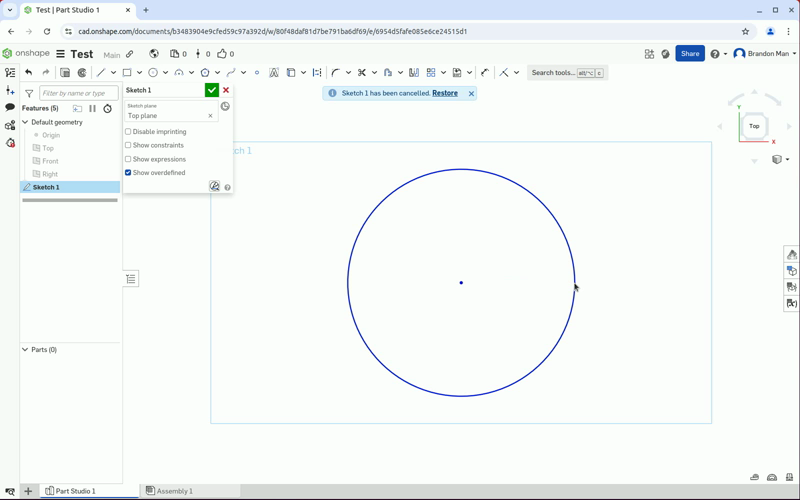
key(c)
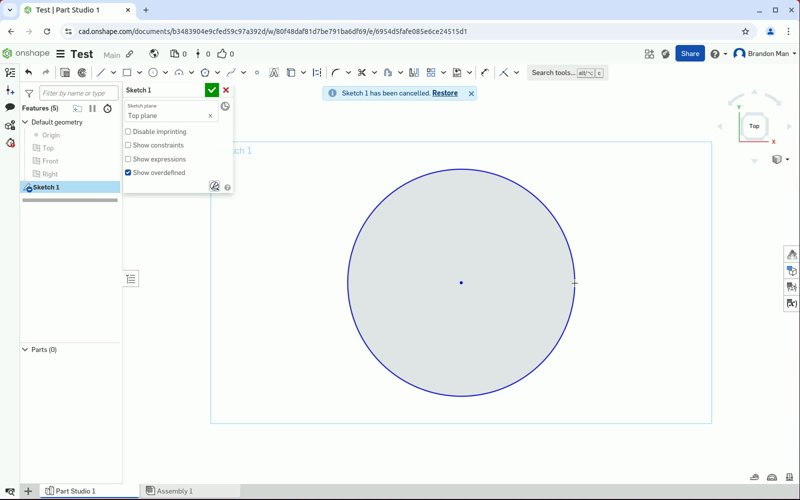
key_down(shift)
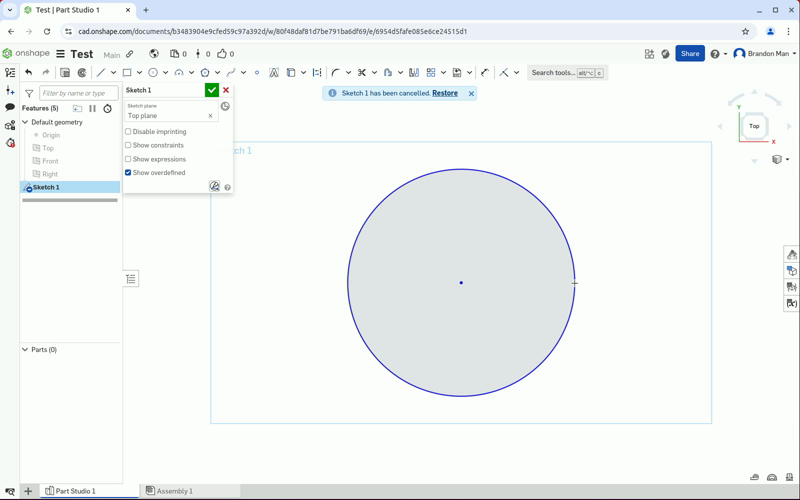
mouse_move(461, 282)
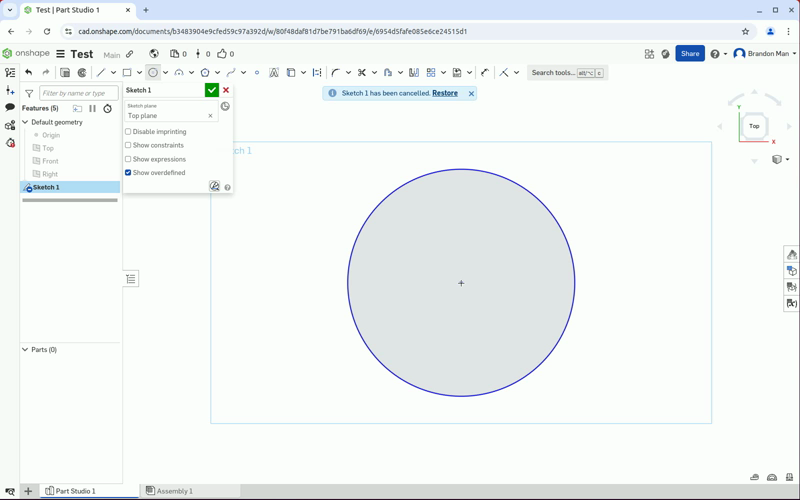
click(461, 282)
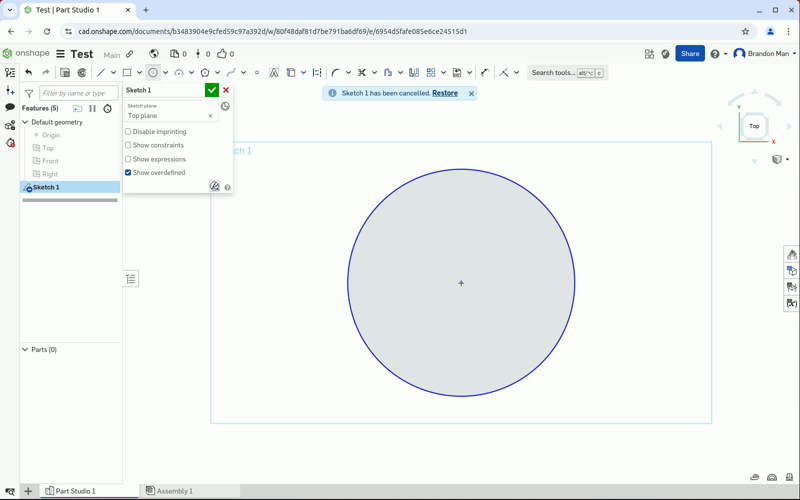
key_up(shift)
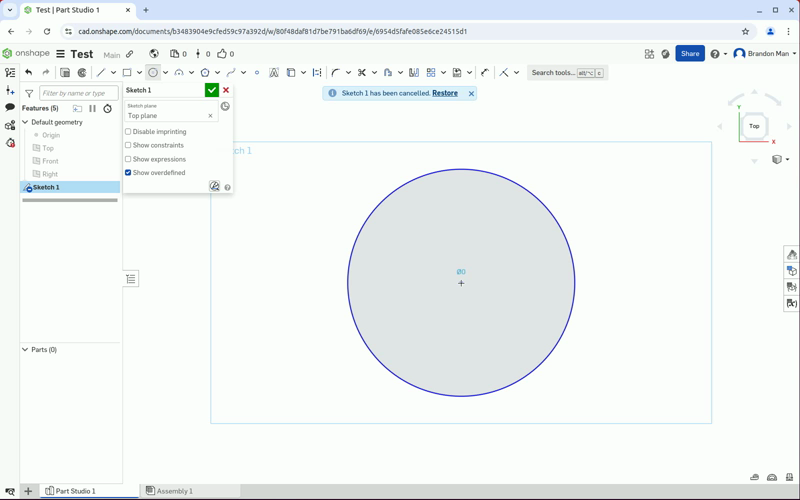
mouse_move(529, 282)
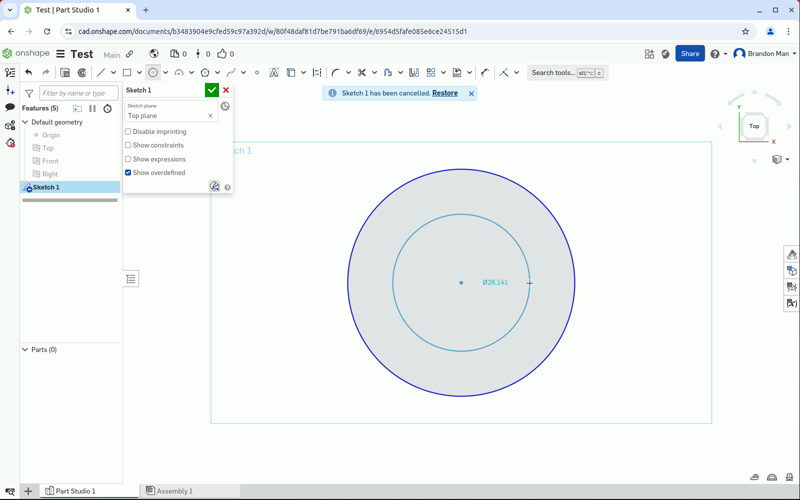
click(529, 282)
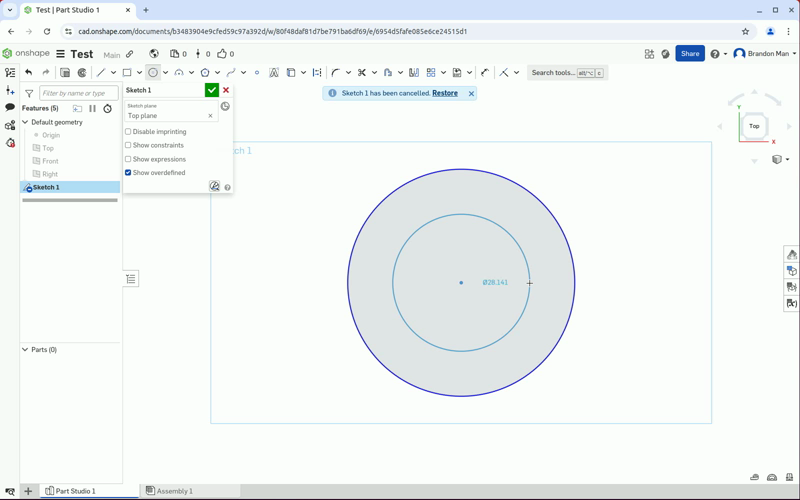
key(esc)
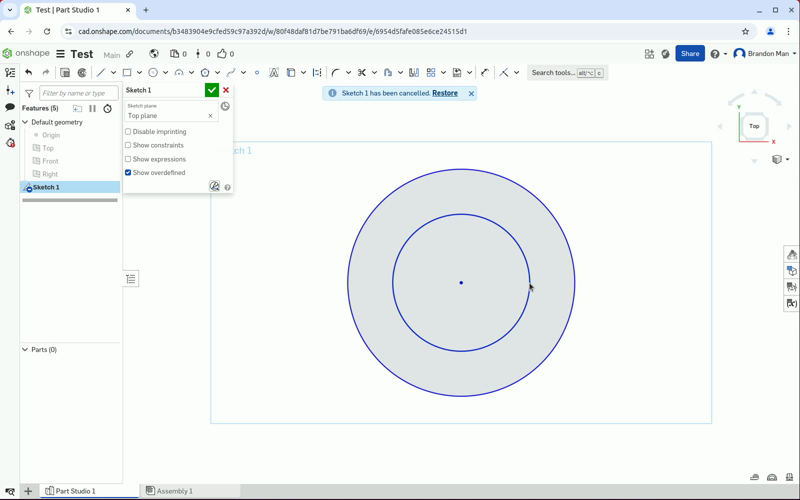
mouse_move(393, 338)
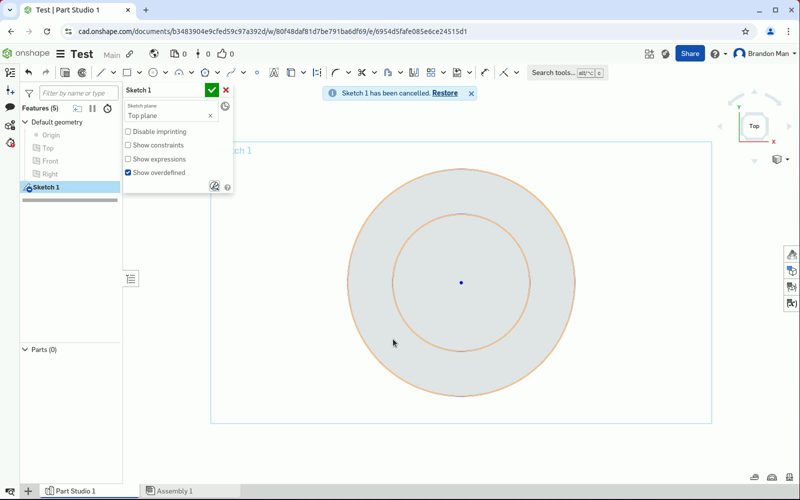
click(393, 338)
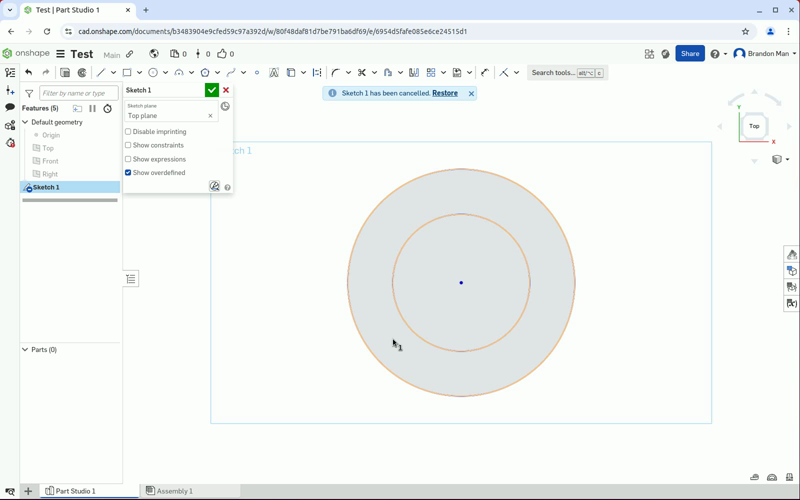
mouse_move(73, 352)
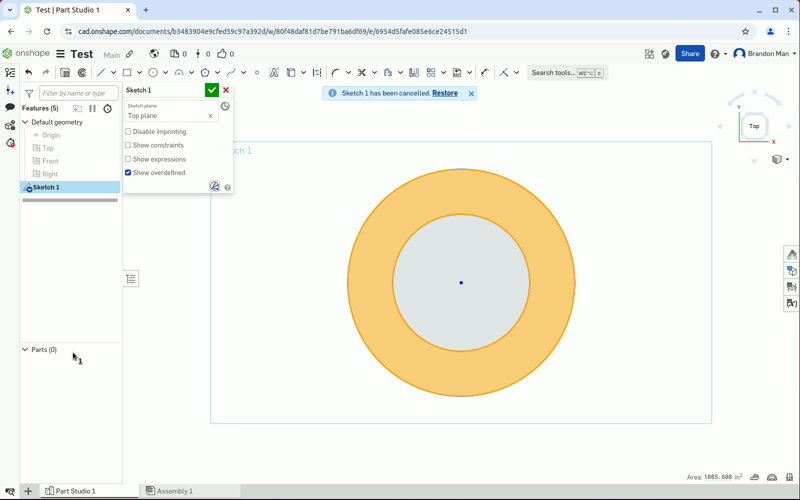
key(shift+y)
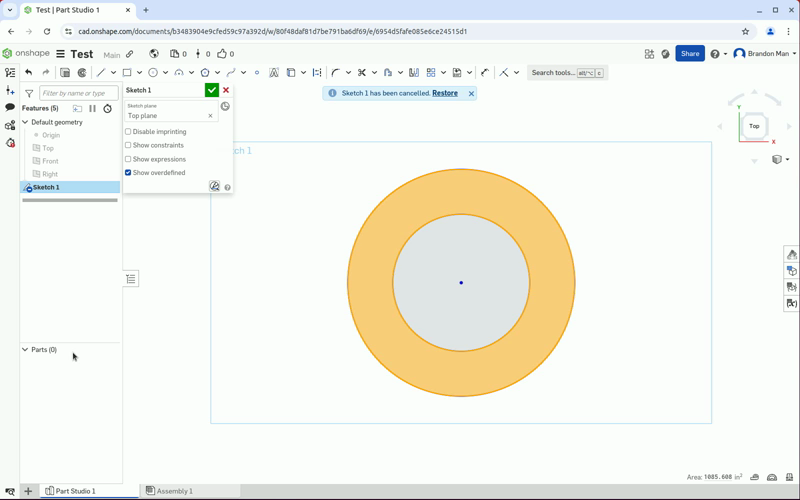
key(shift+e)
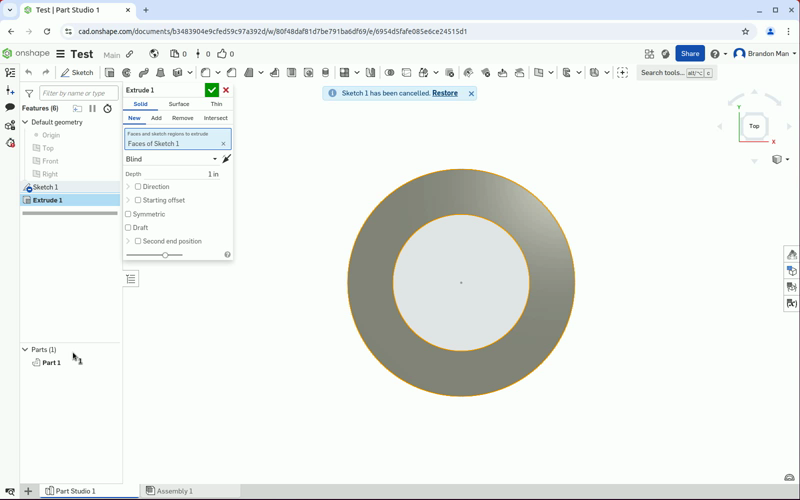
mouse_move(143, 106)
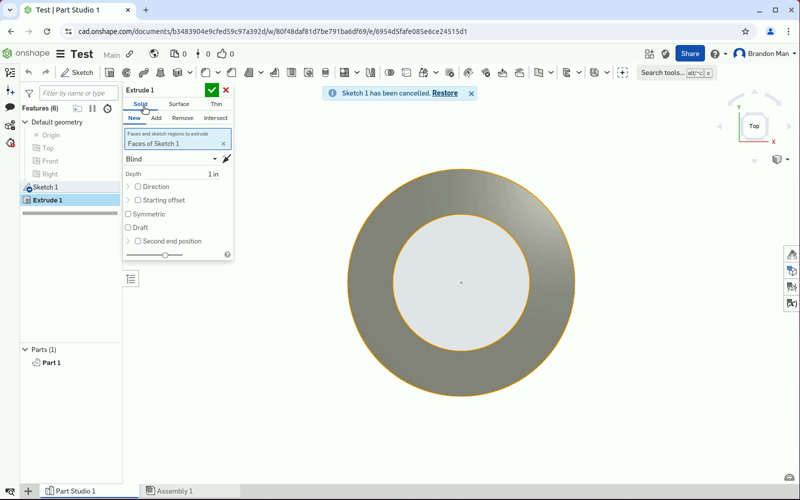
click(143, 106)
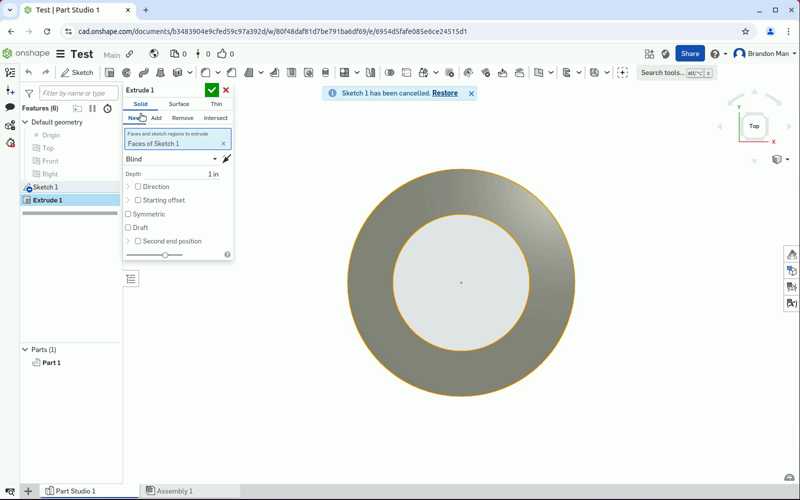
mouse_move(137, 120)
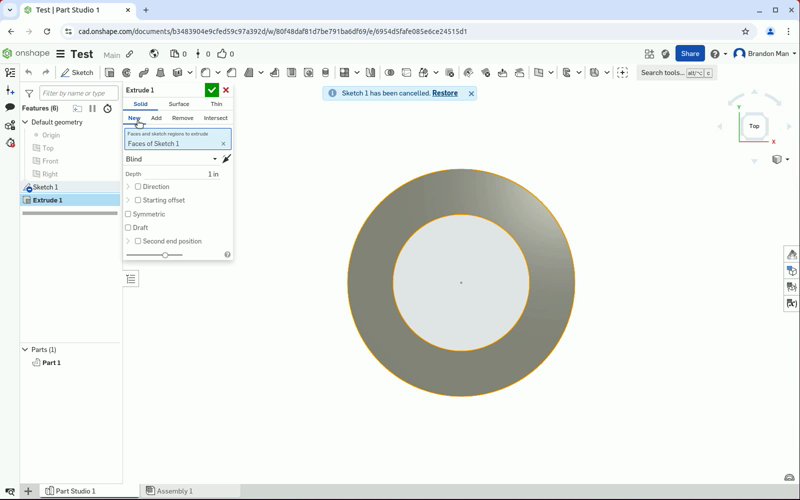
click(137, 120)
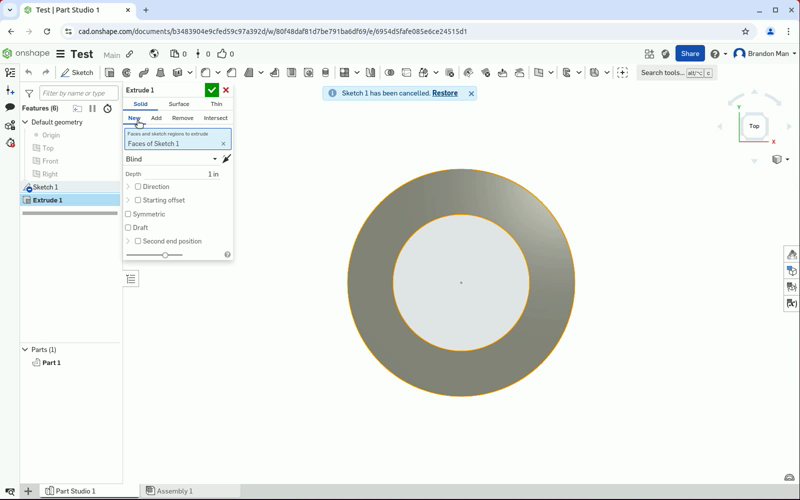
key(tab, 4)
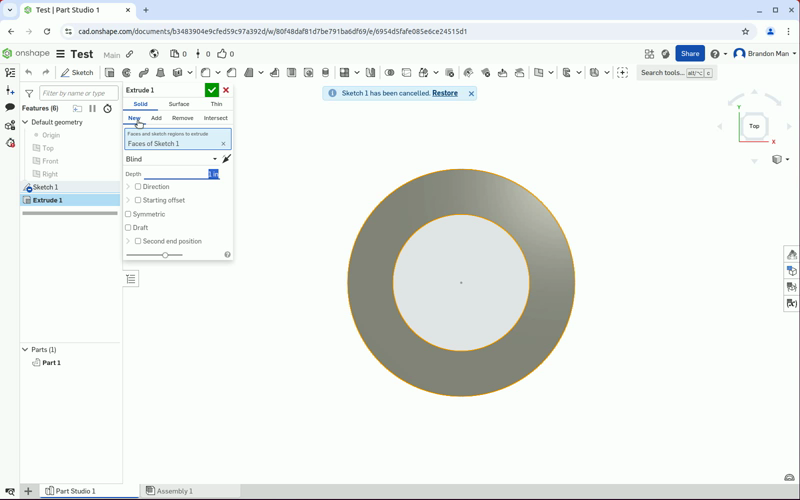
text(1.685)
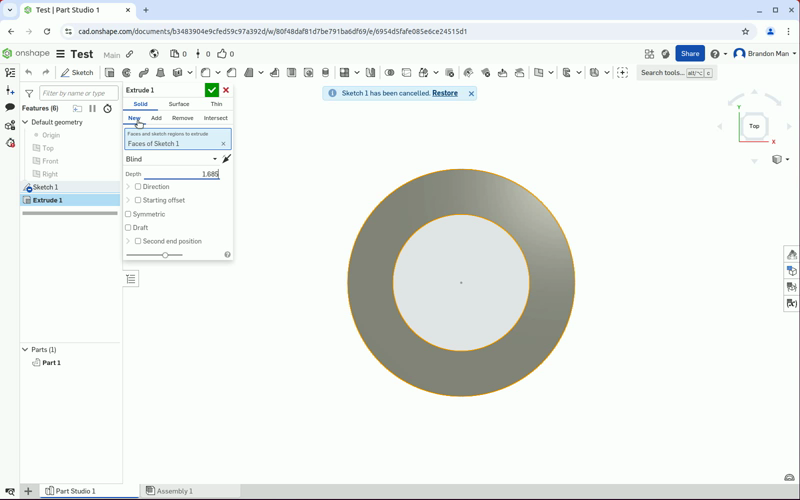
key(enter)
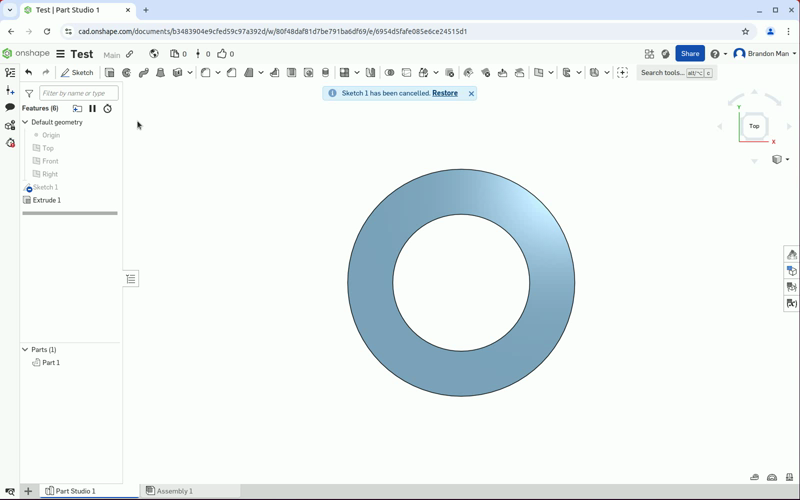
key(shift+h)
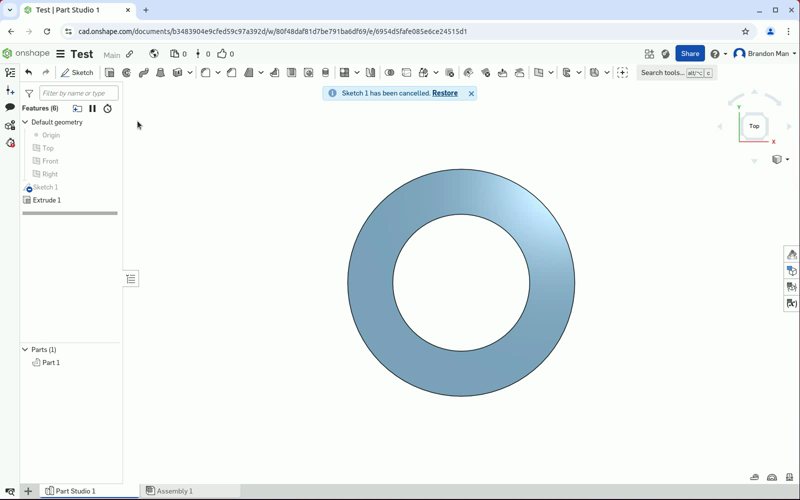
key(shift+h)
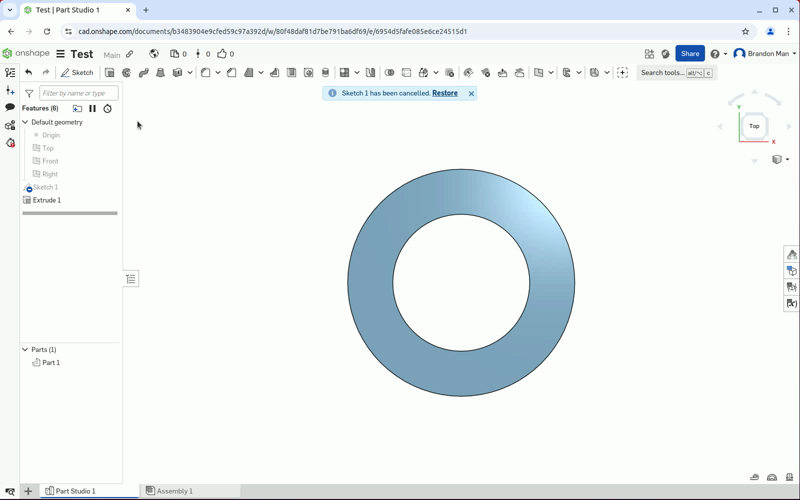
mouse_move(73, 189)
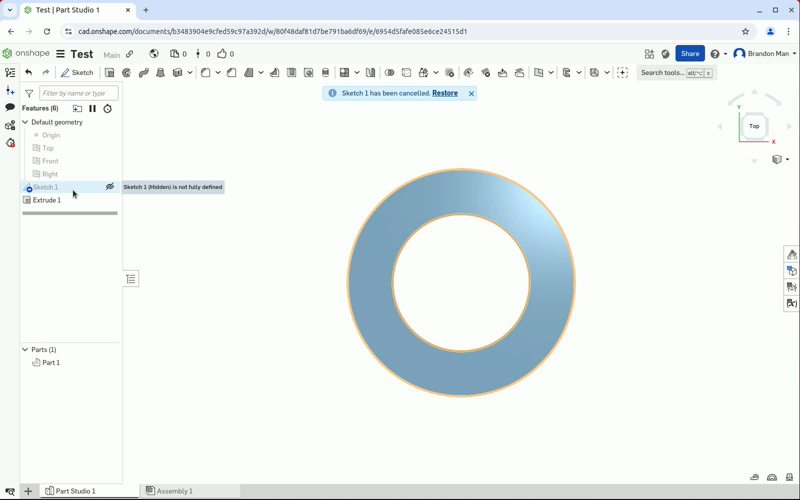
click(73, 189)
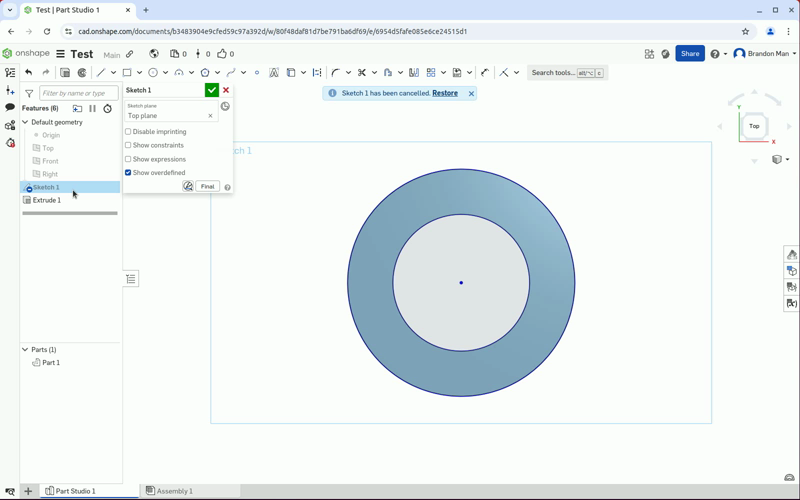
mouse_move(229, 92)
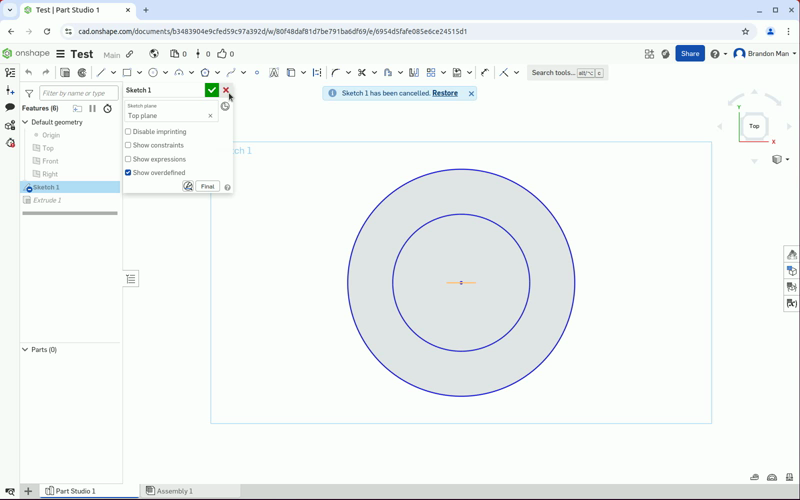
click(229, 92)
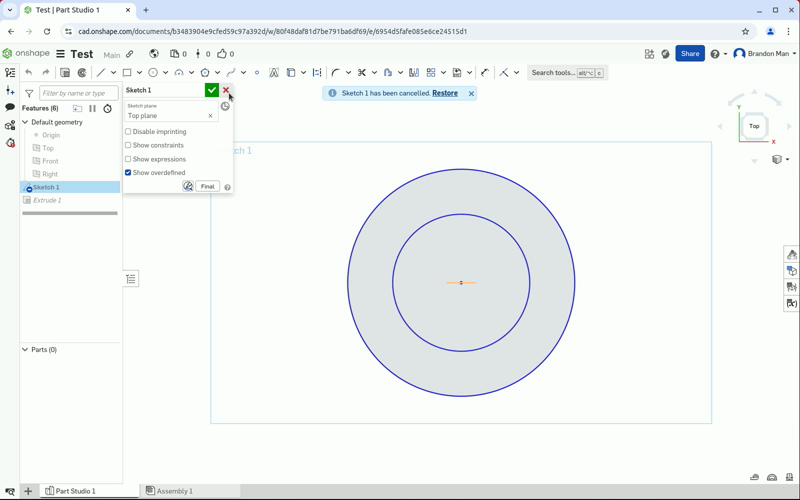
key(shift+s)
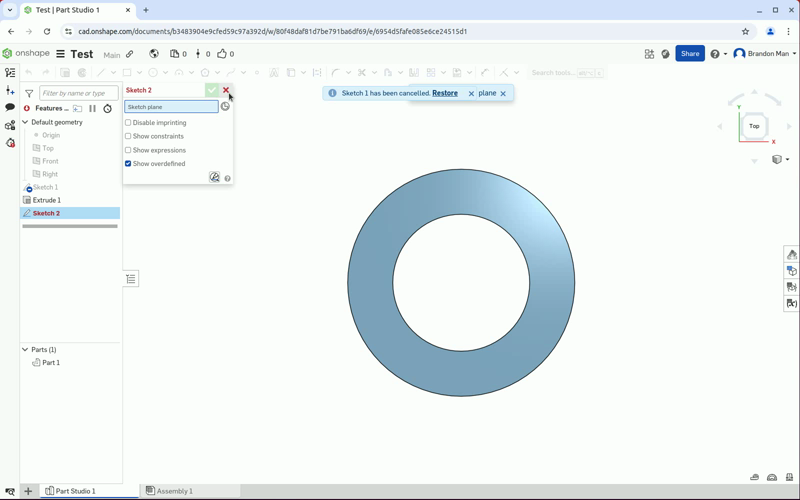
mouse_move(73, 150)
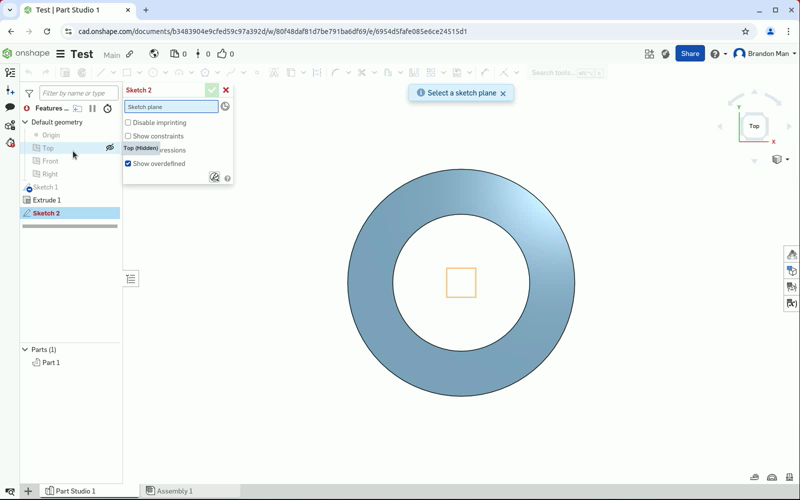
click(73, 150)
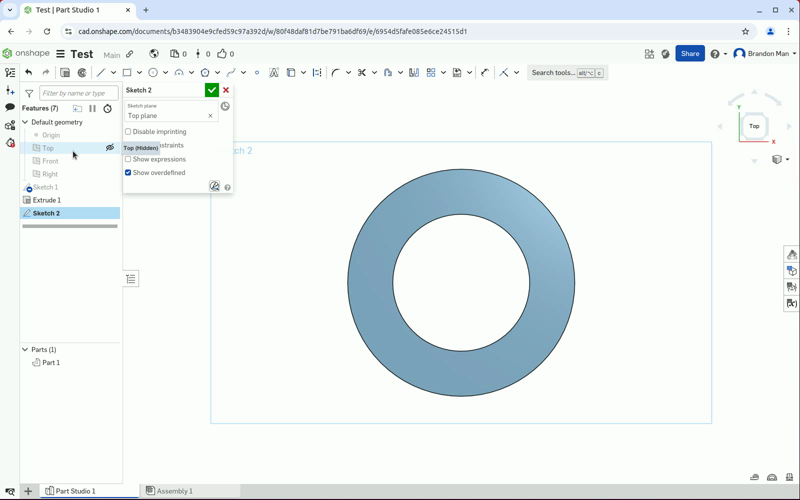
mouse_move(73, 352)
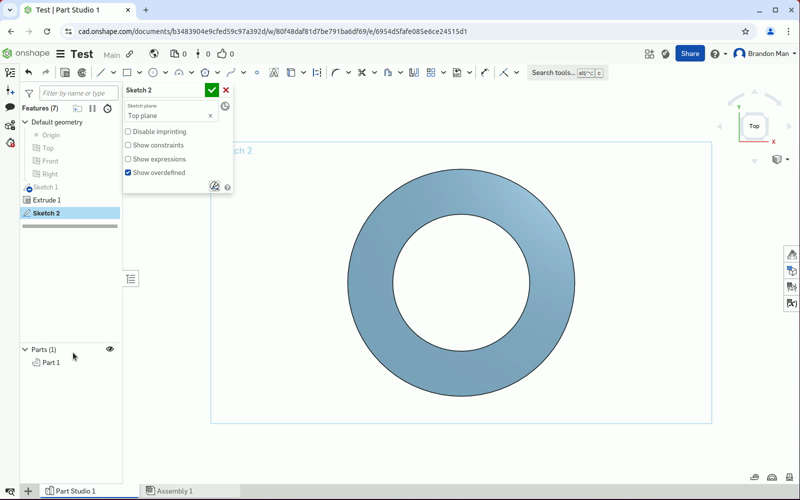
key(y)
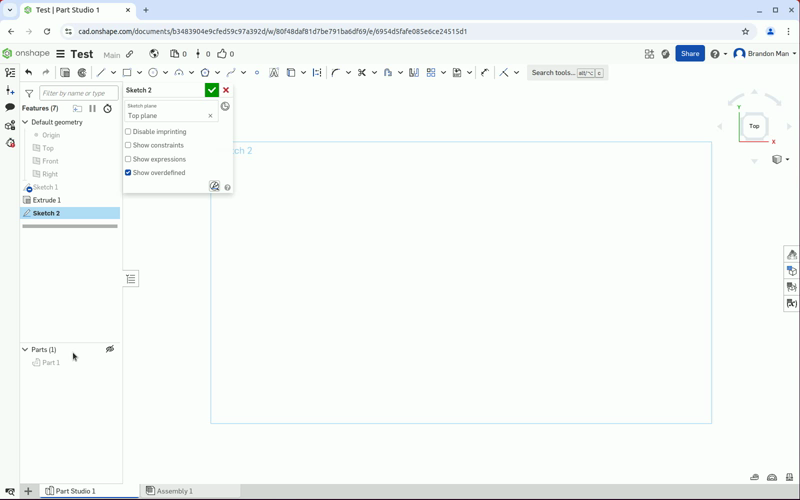
key(c)
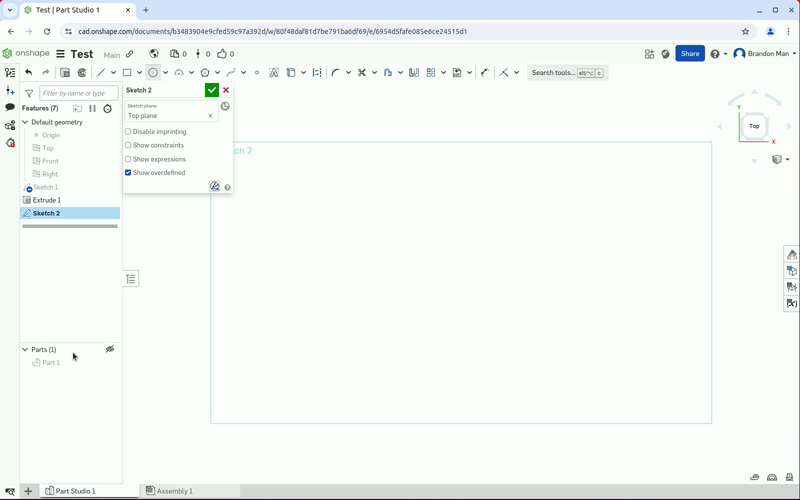
key_down(shift)
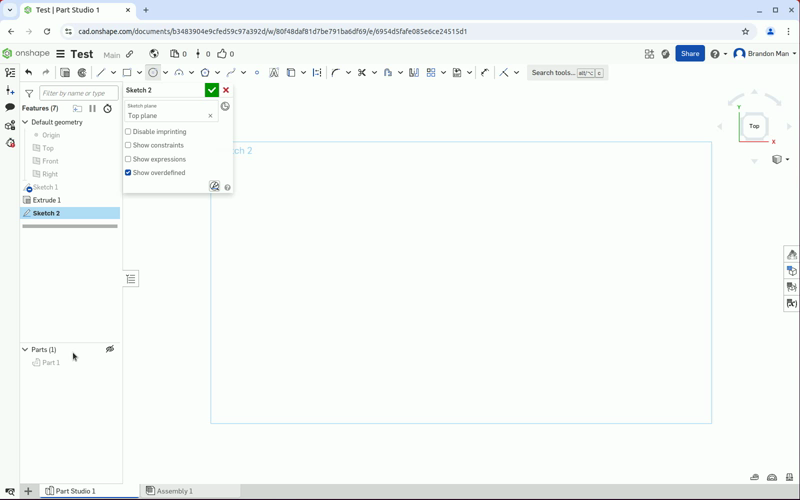
mouse_move(461, 282)
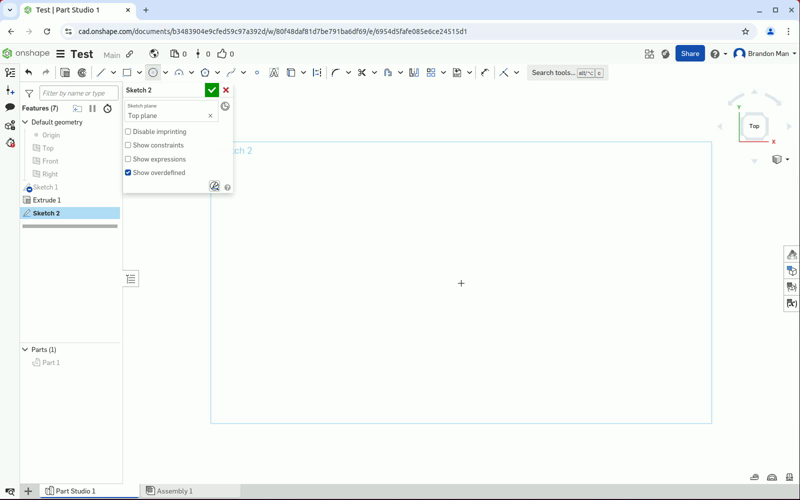
click(461, 282)
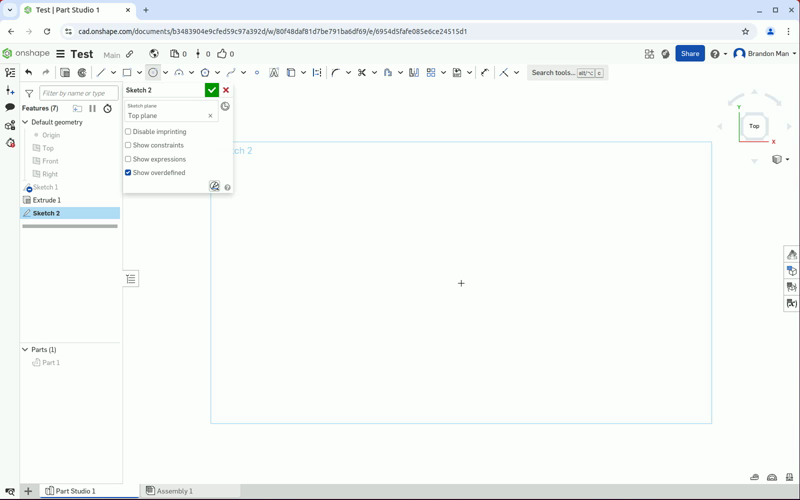
key_up(shift)
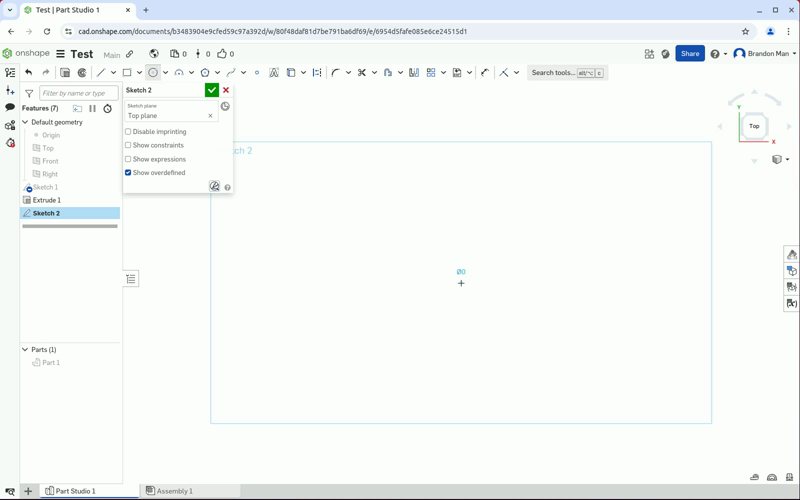
mouse_move(522, 282)
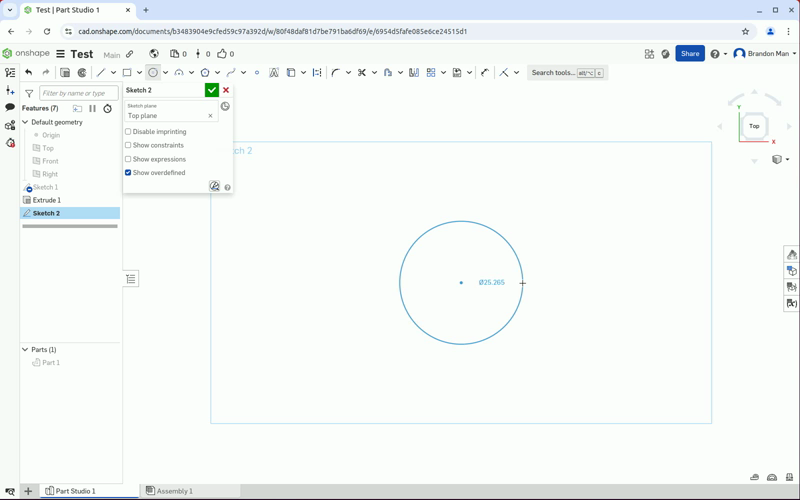
click(522, 282)
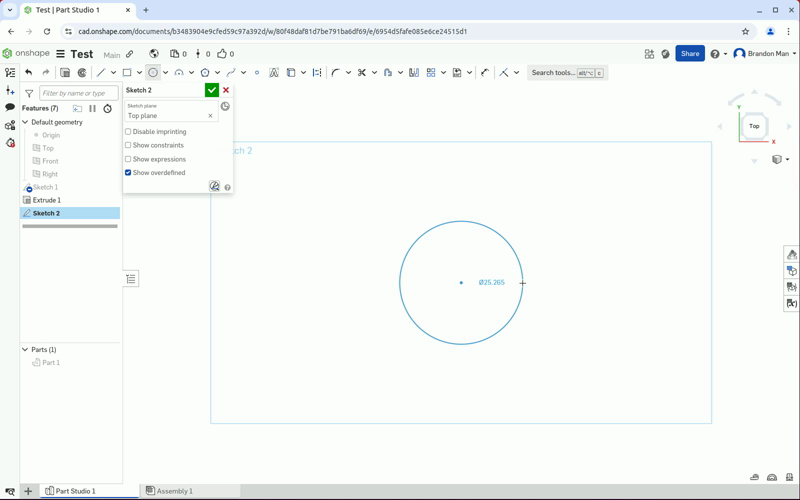
key(esc)
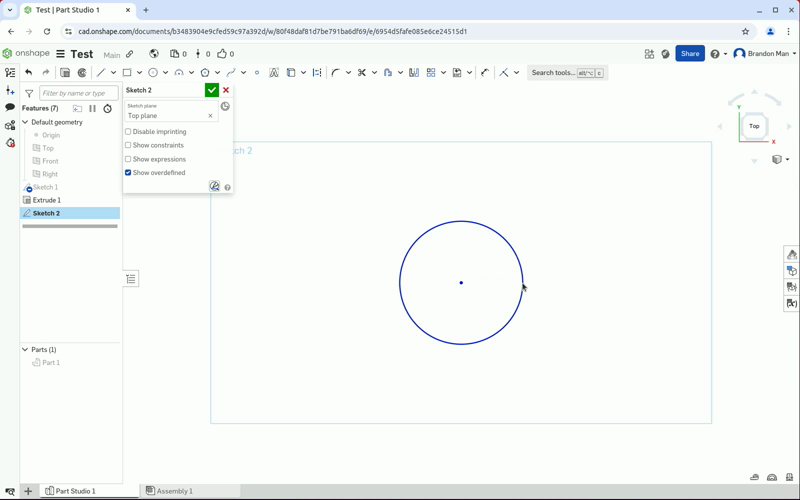
key(c)
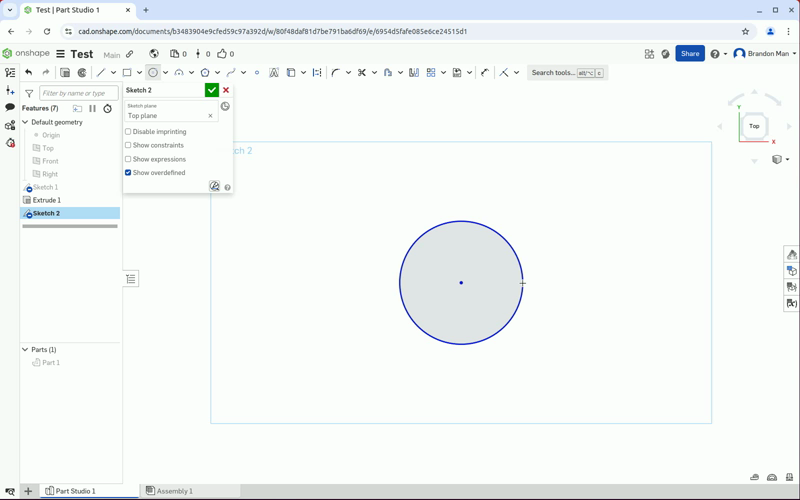
key_down(shift)
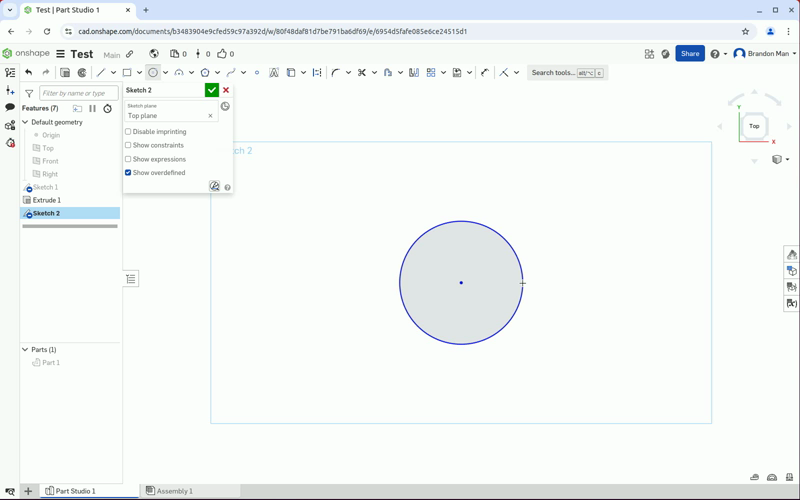
mouse_move(461, 282)
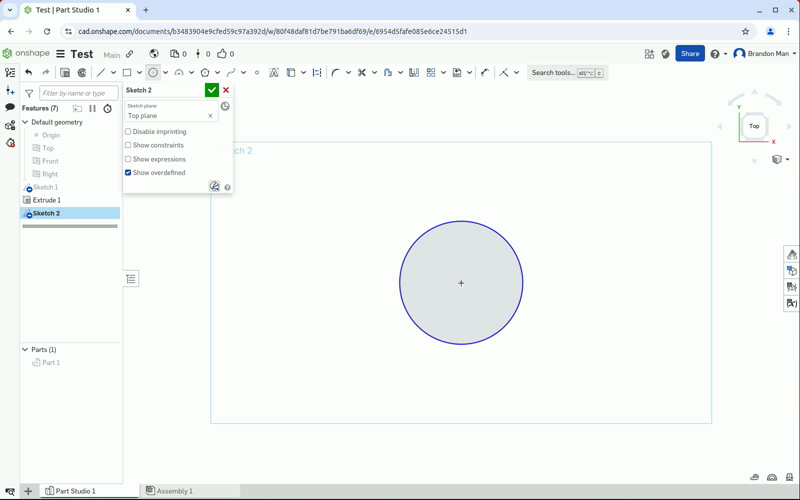
click(461, 282)
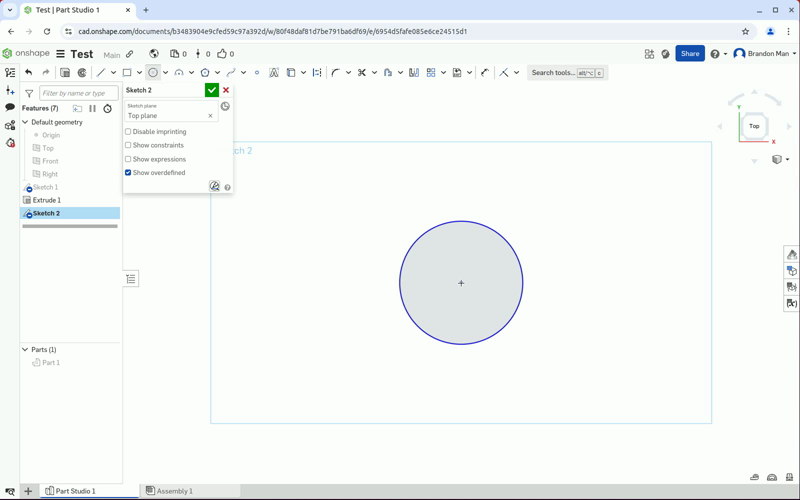
key_up(shift)
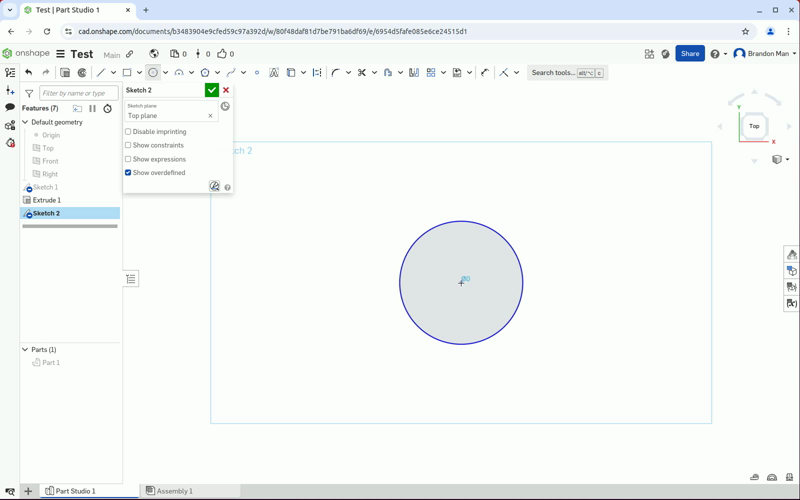
mouse_move(467, 282)
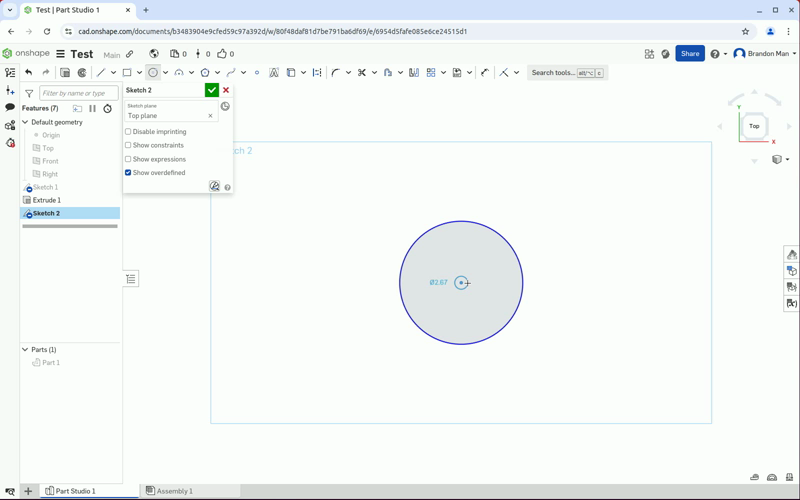
click(467, 282)
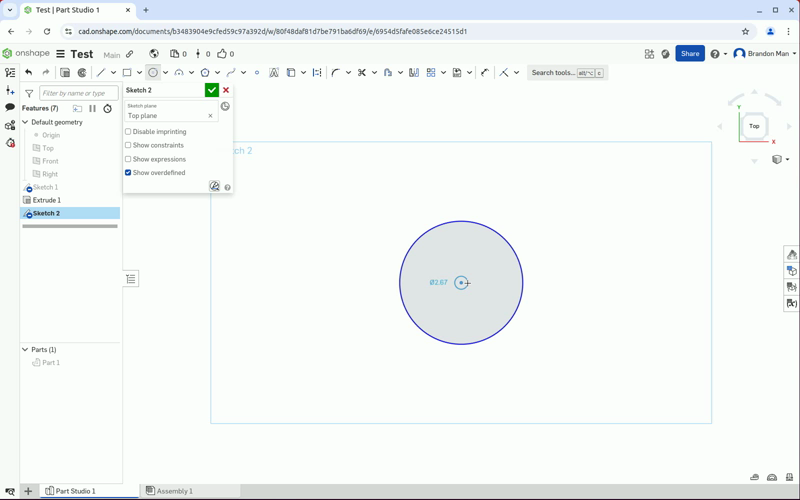
key(esc)
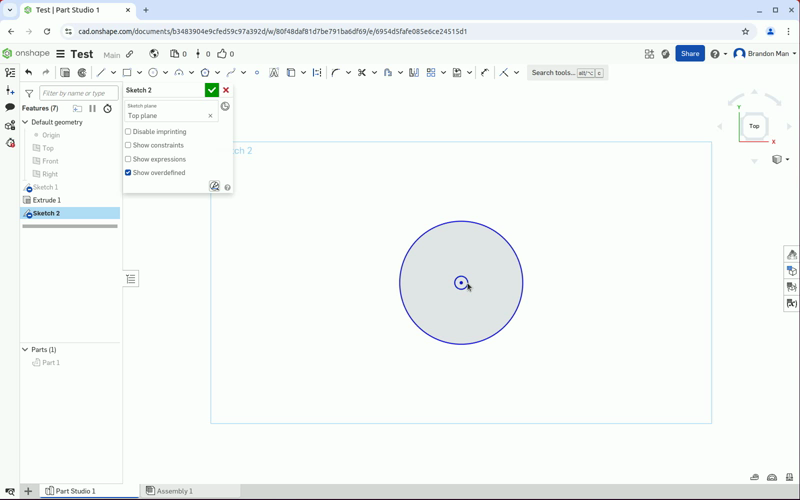
mouse_move(480, 290)
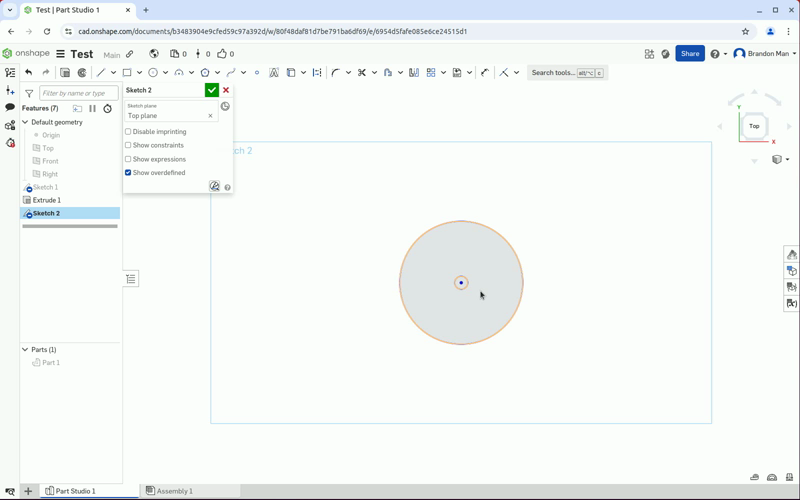
click(480, 290)
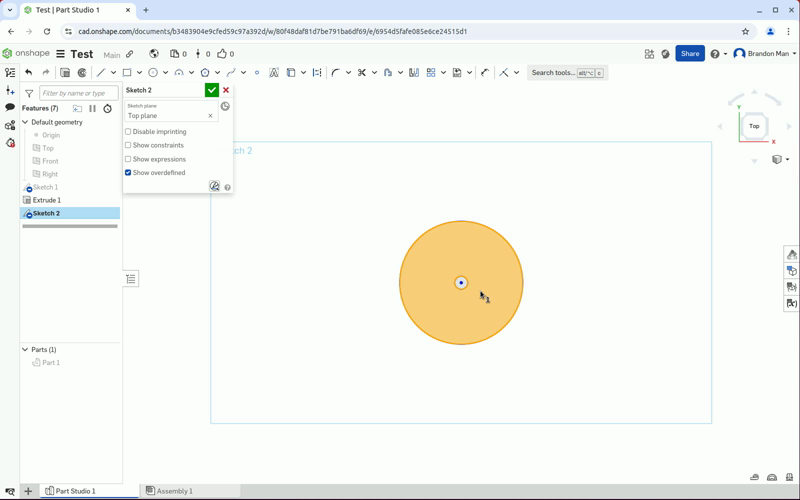
mouse_move(73, 352)
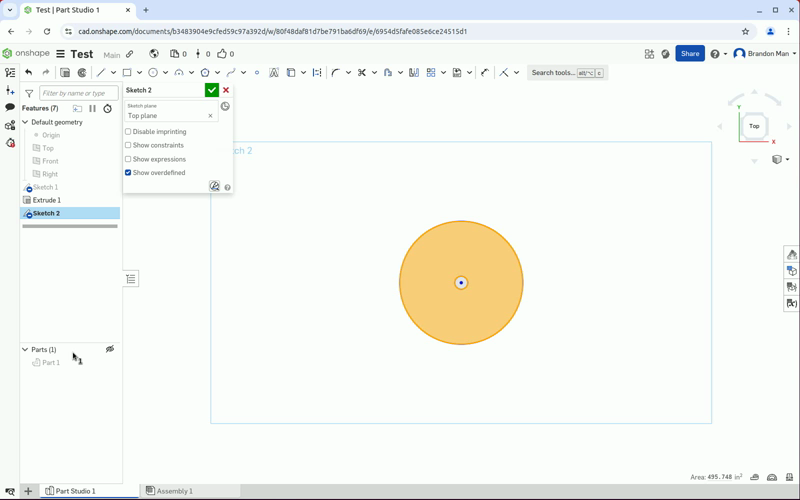
key(shift+y)
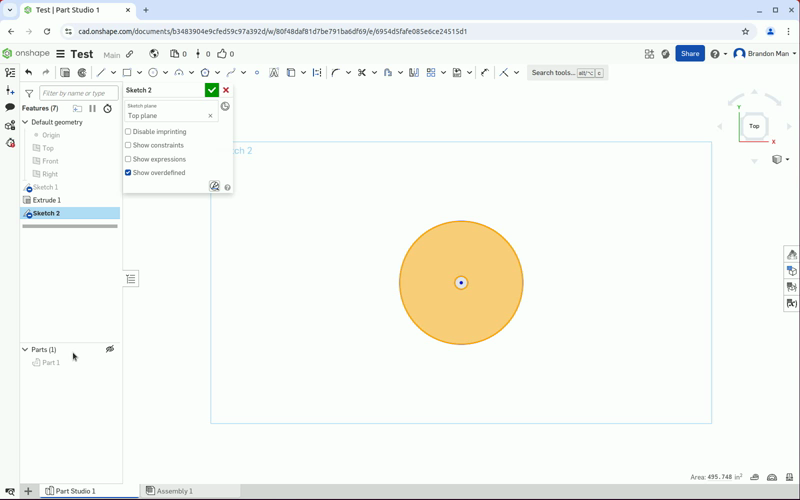
key(shift+e)
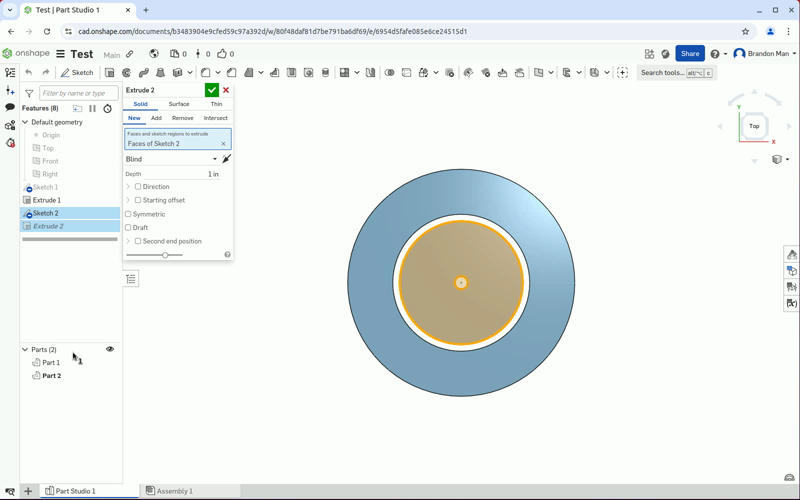
mouse_move(143, 106)
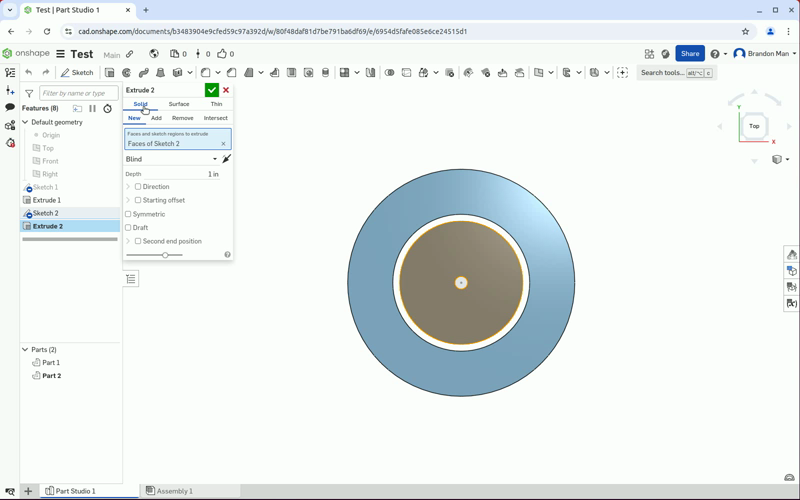
click(143, 106)
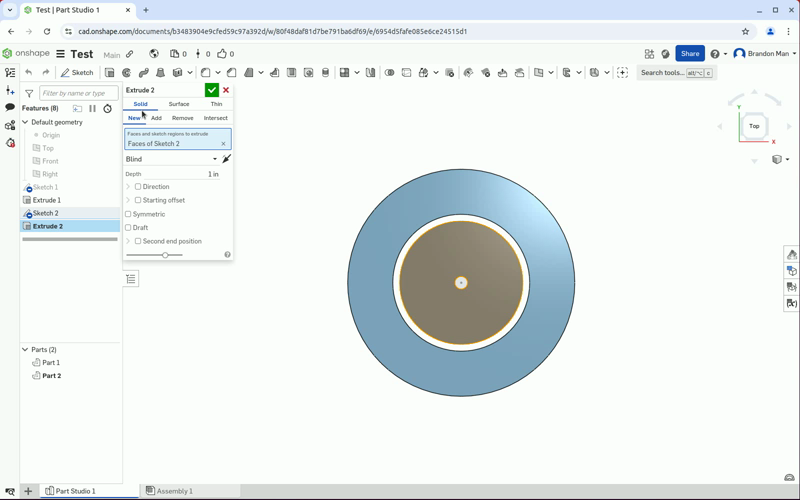
mouse_move(137, 120)
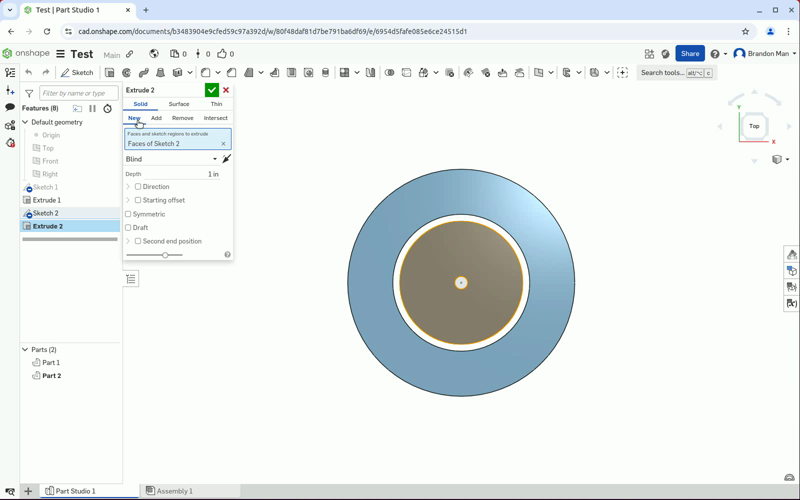
click(137, 120)
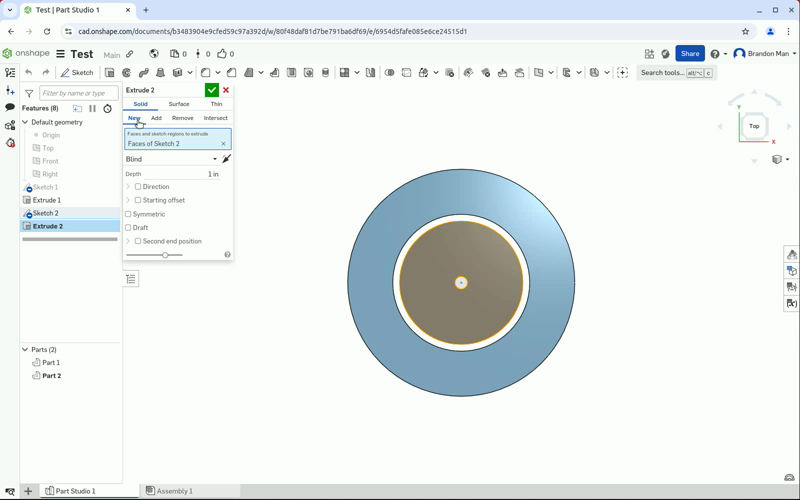
key(tab, 4)
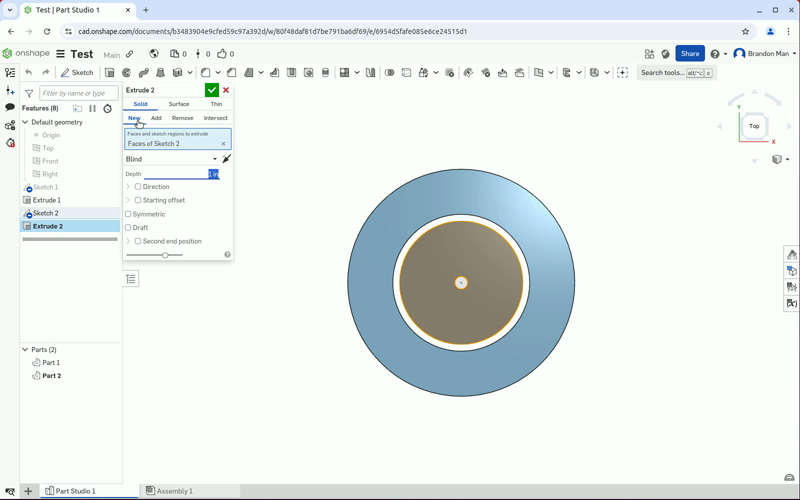
text(1.685)
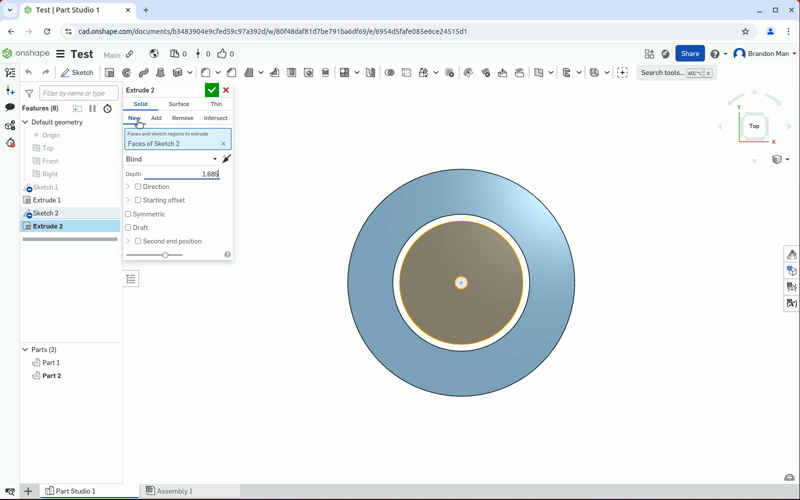
key(enter)
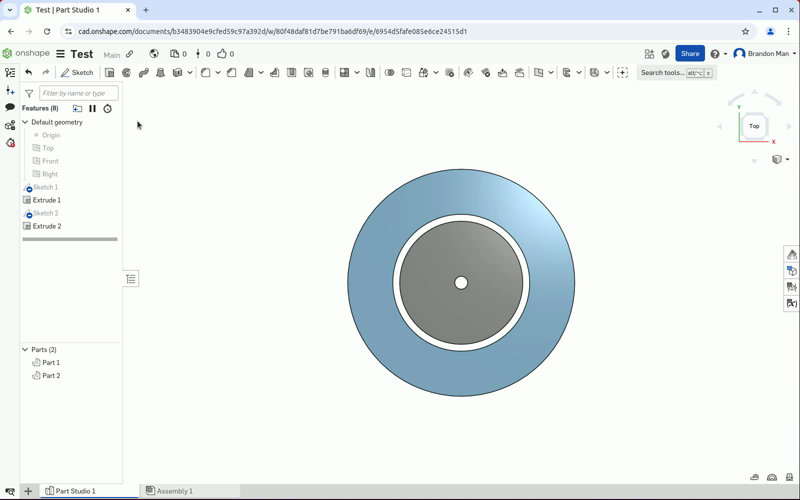
key(shift+h)
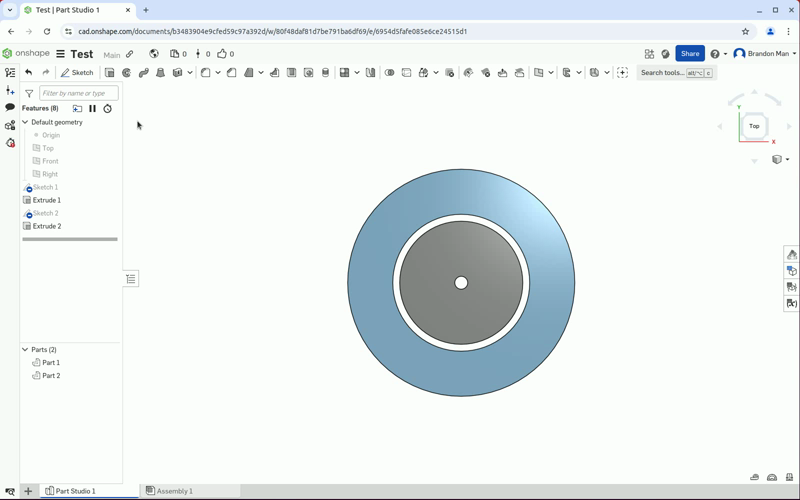
key(shift+h)
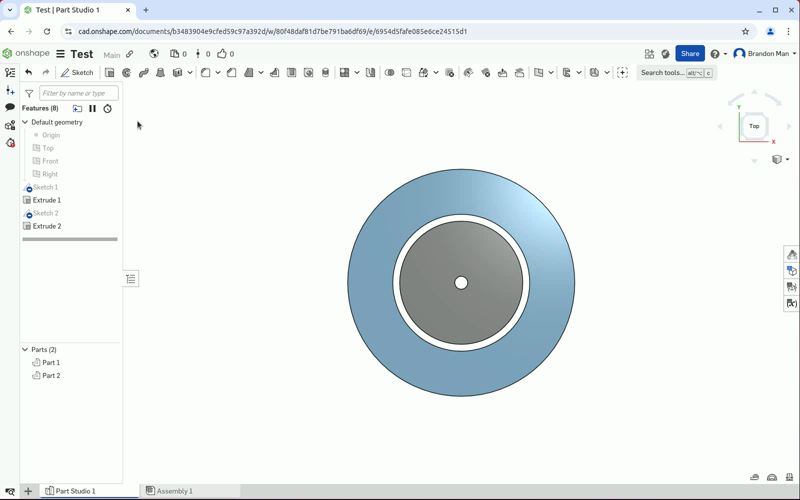
mouse_move(73, 189)
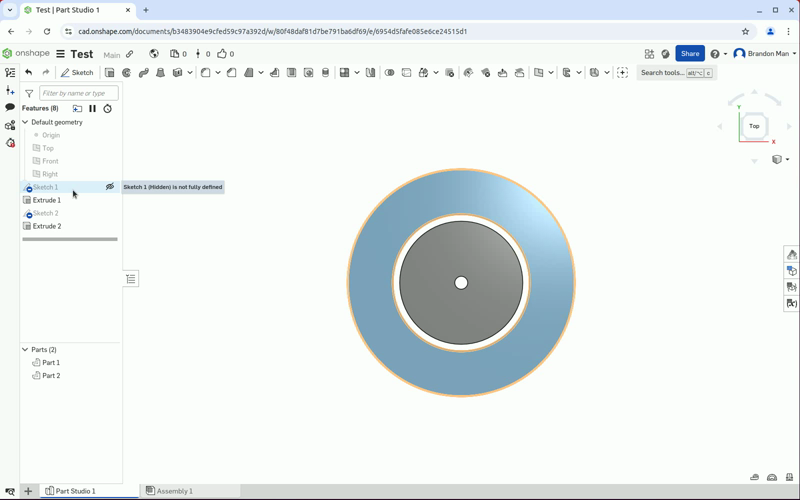
click(73, 189)
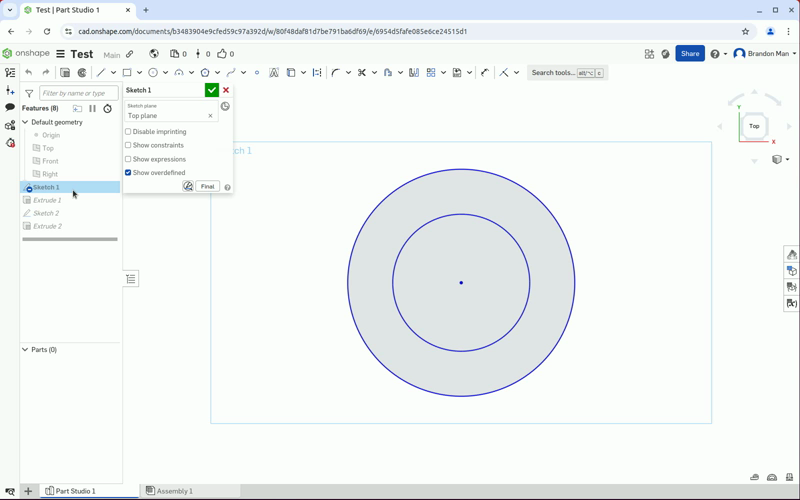
mouse_move(229, 92)
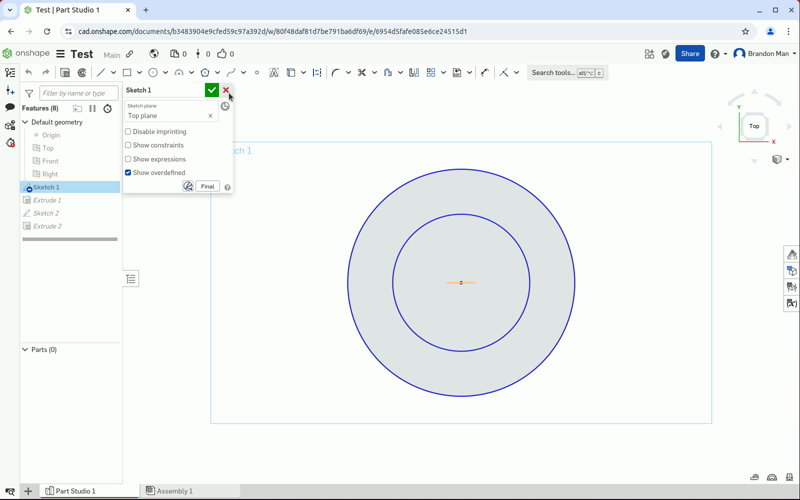
click(229, 92)
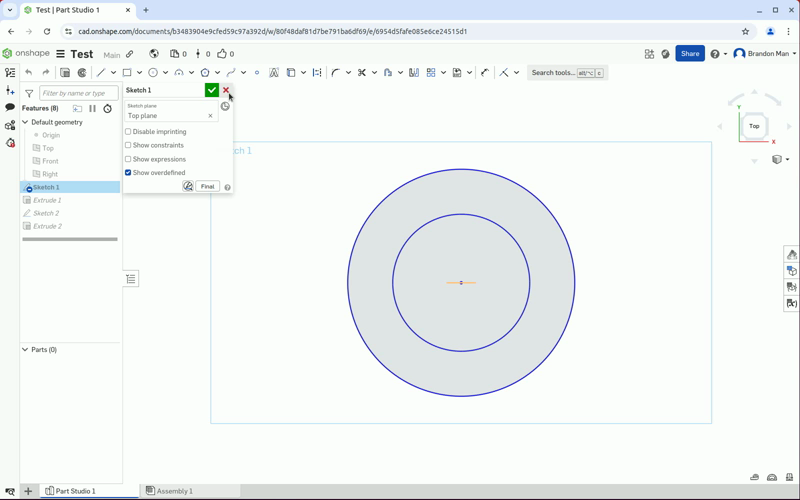
key(shift+s)
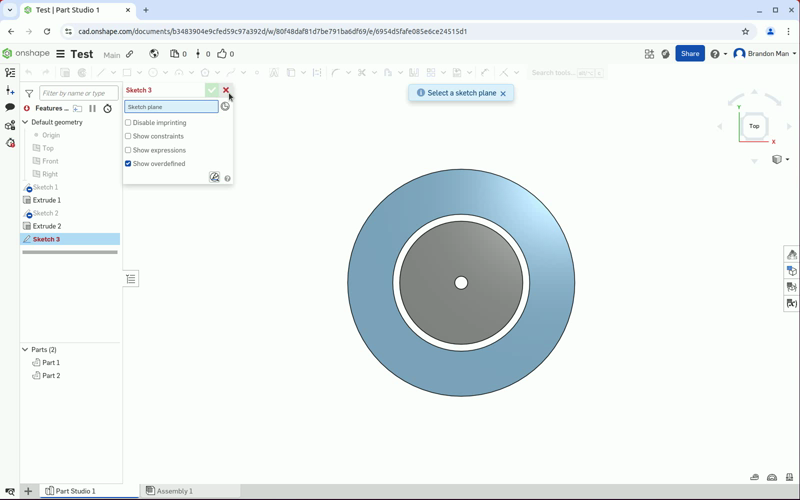
mouse_move(73, 150)
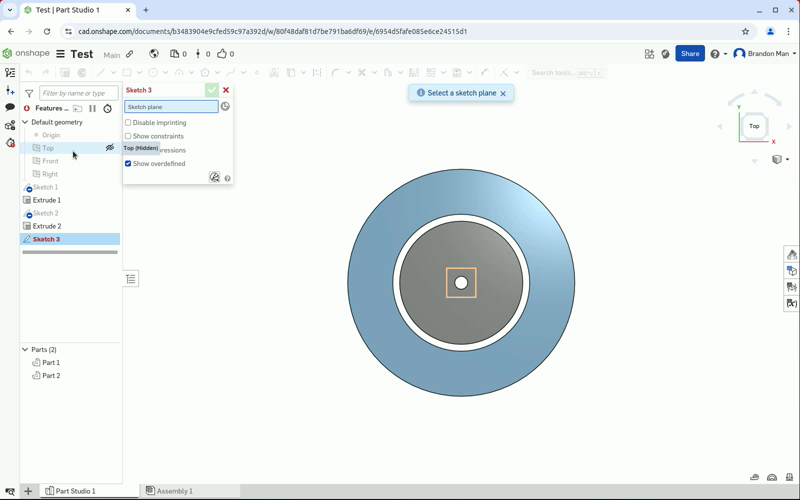
click(73, 150)
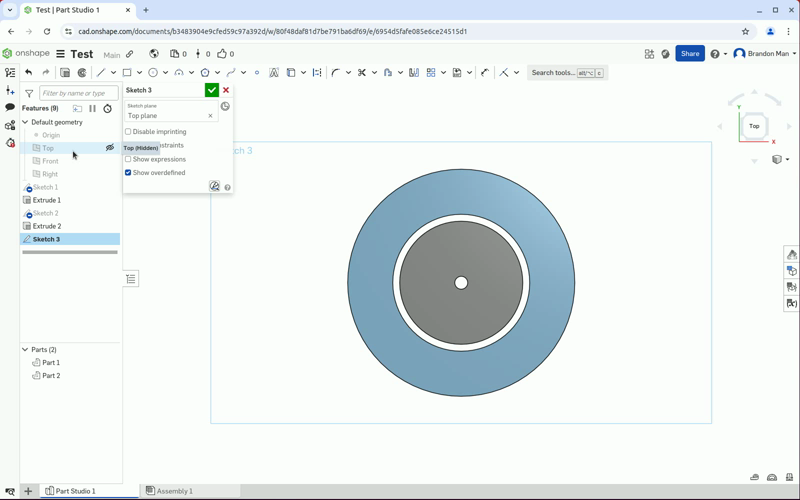
mouse_move(73, 352)
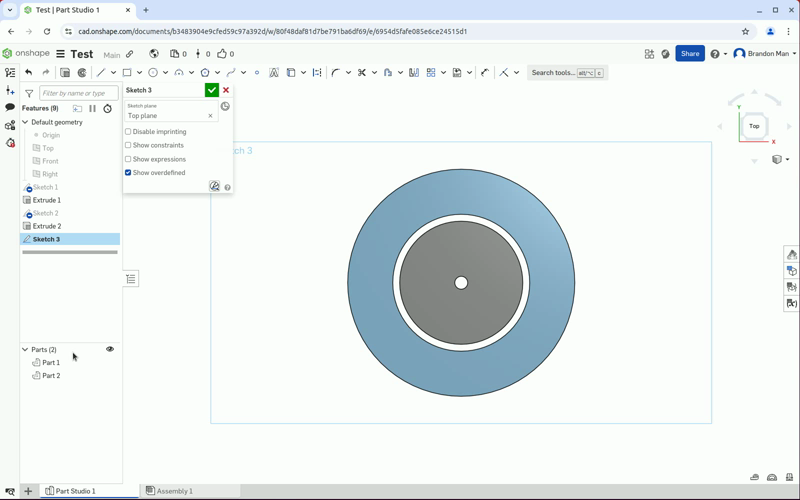
key(y)
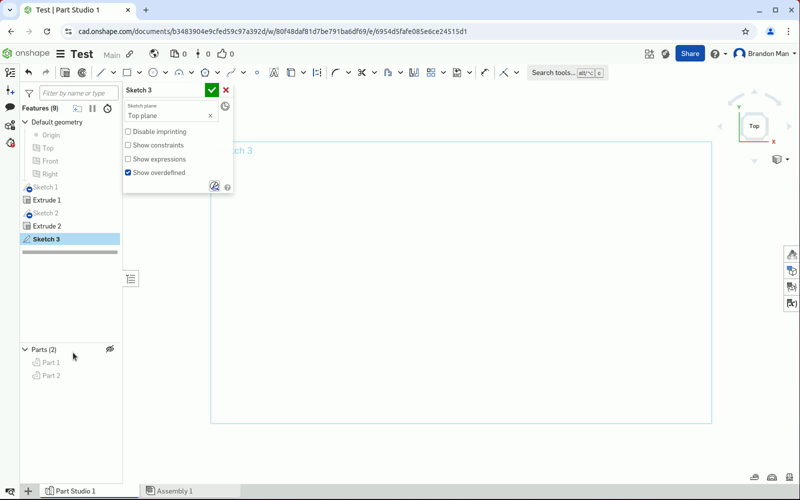
key(c)
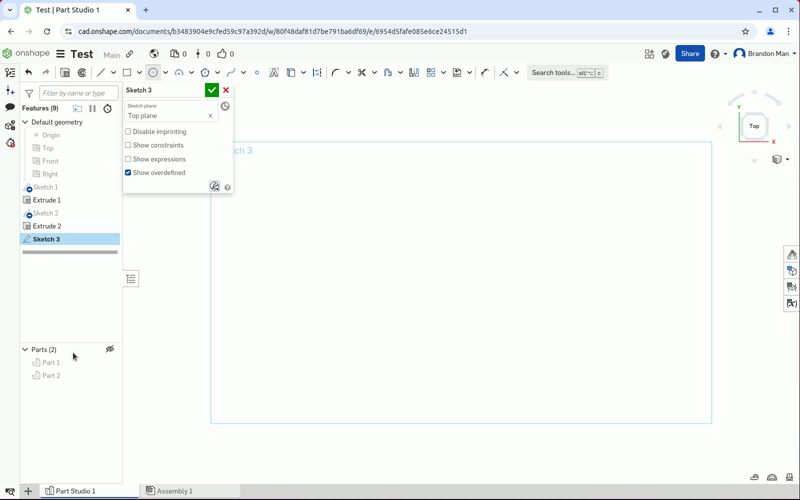
key_down(shift)
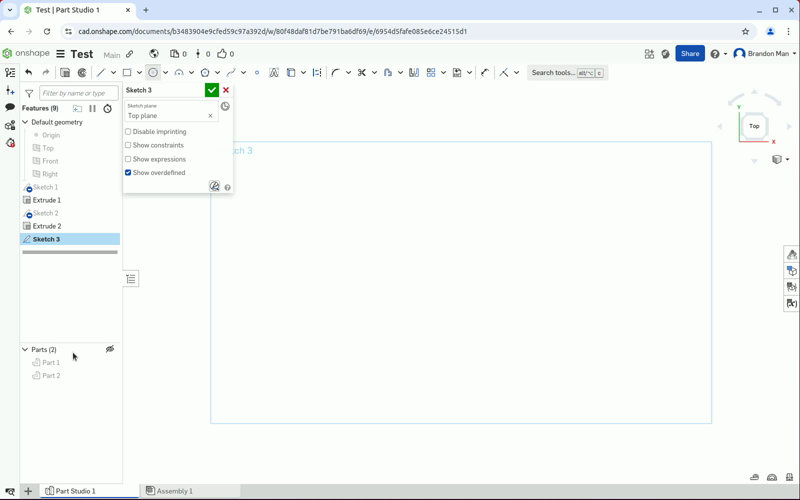
mouse_move(461, 282)
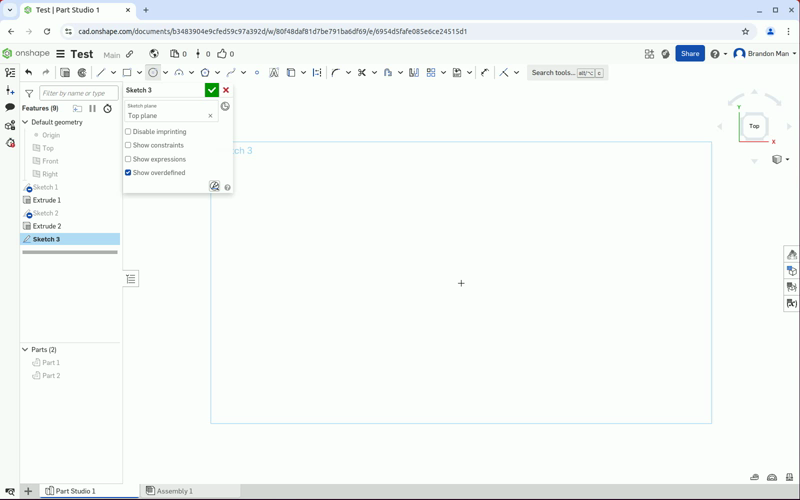
click(461, 282)
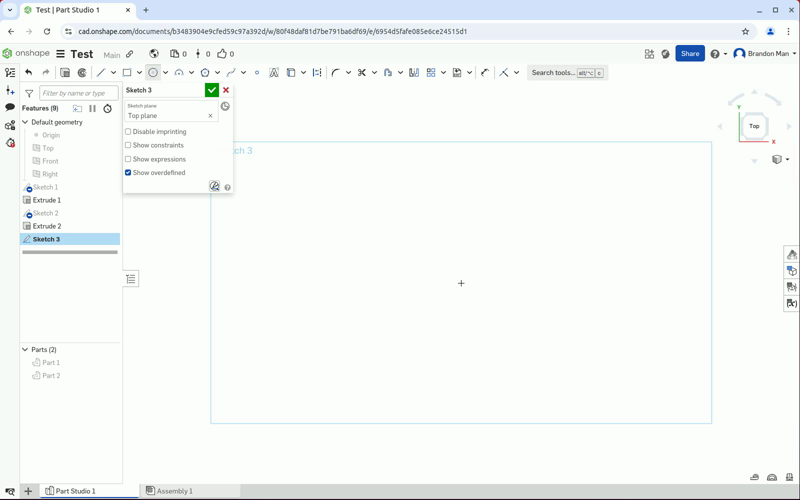
key_up(shift)
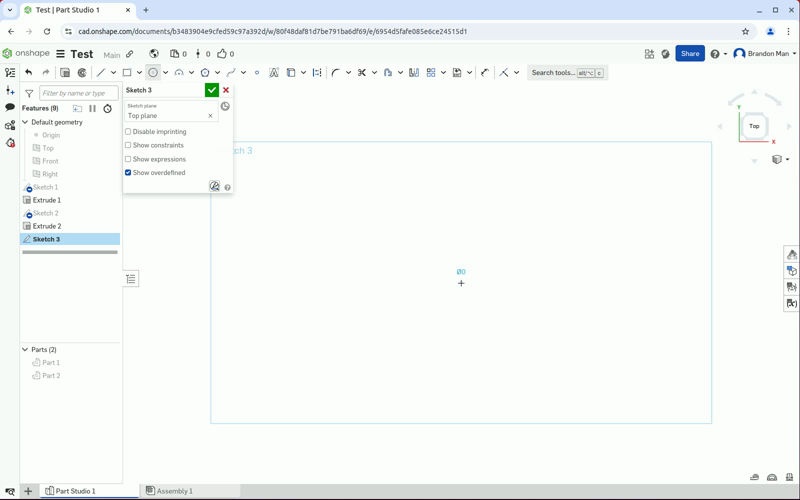
mouse_move(531, 282)
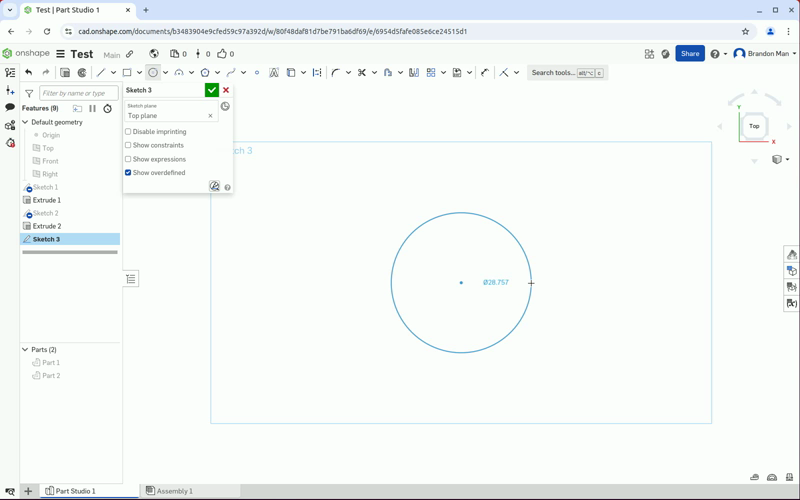
click(531, 282)
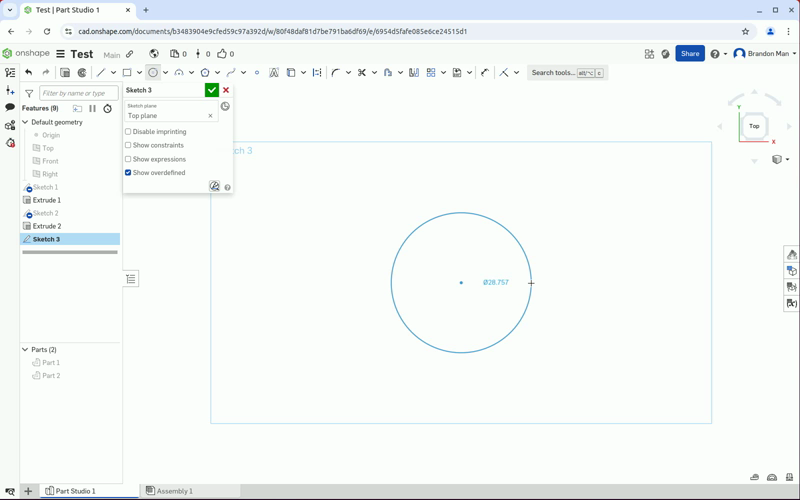
key(esc)
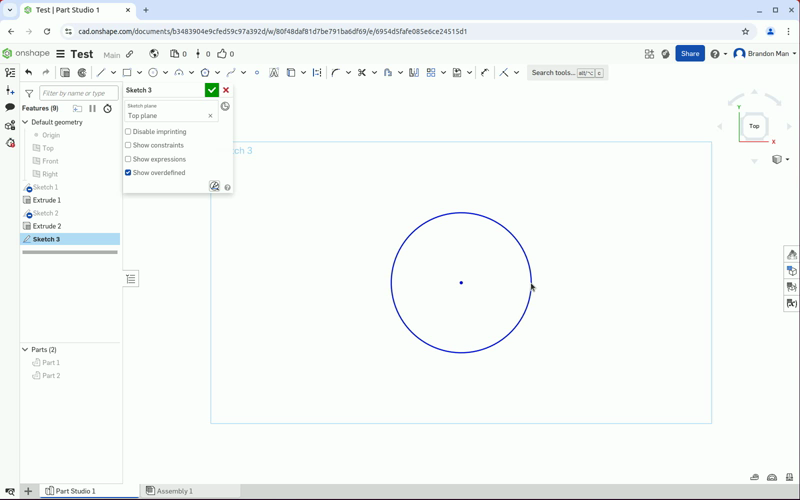
key(c)
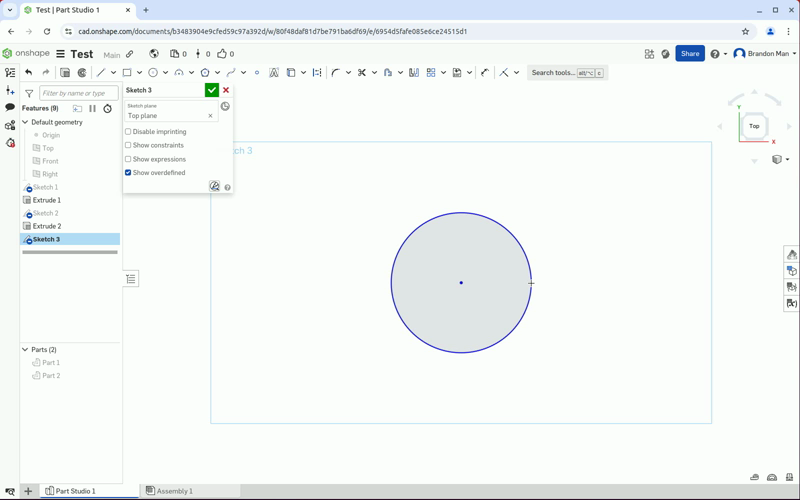
key_down(shift)
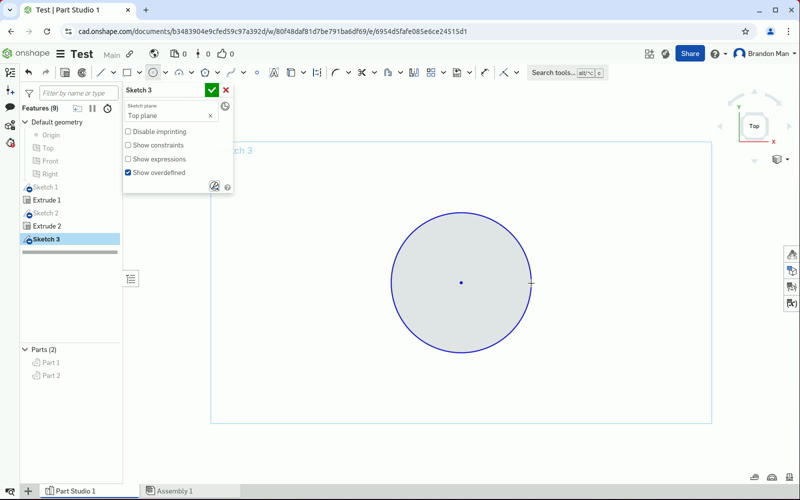
mouse_move(461, 282)
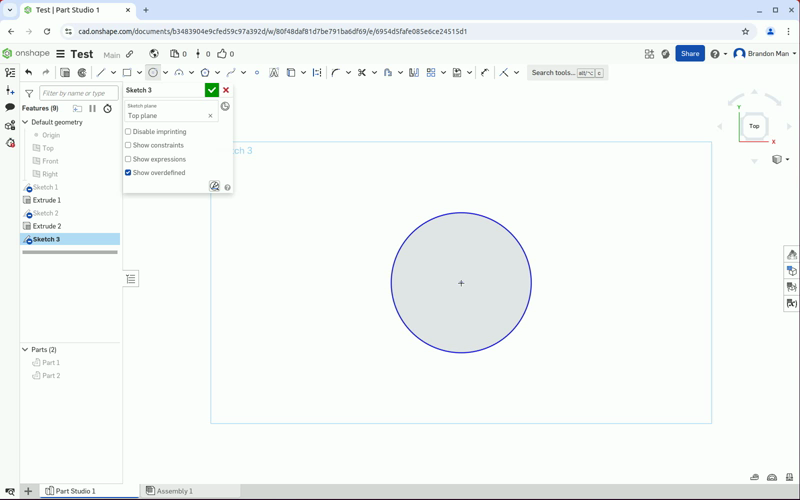
click(461, 282)
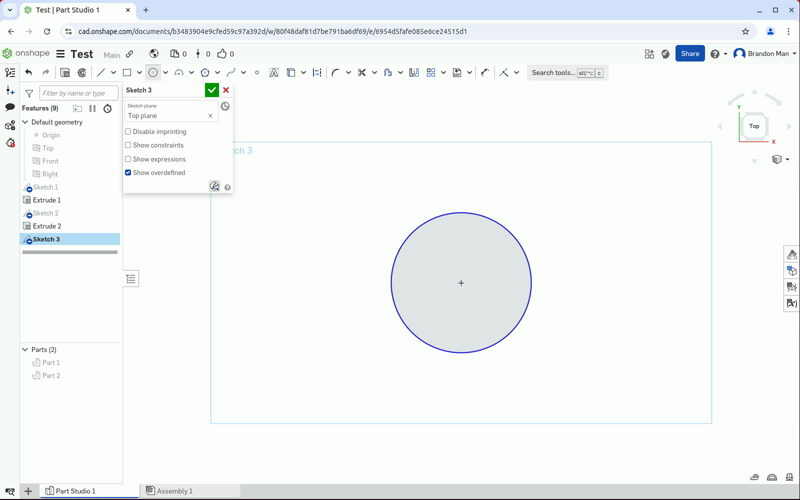
key_up(shift)
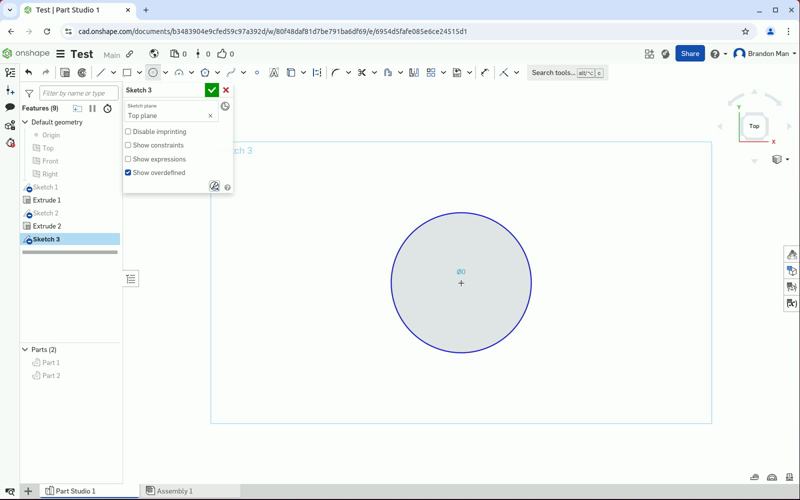
mouse_move(523, 282)
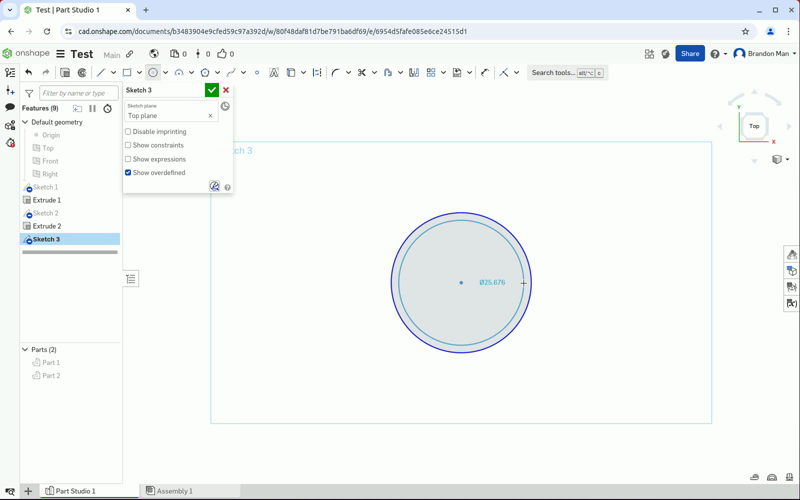
click(523, 282)
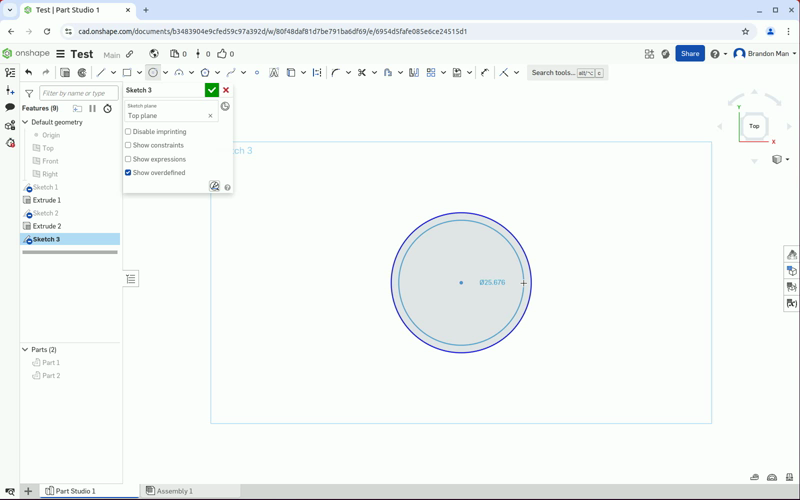
key(esc)
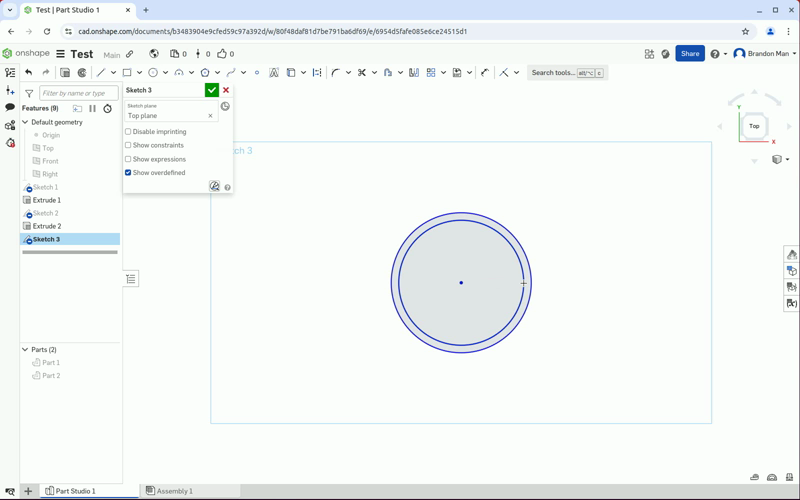
mouse_move(519, 314)
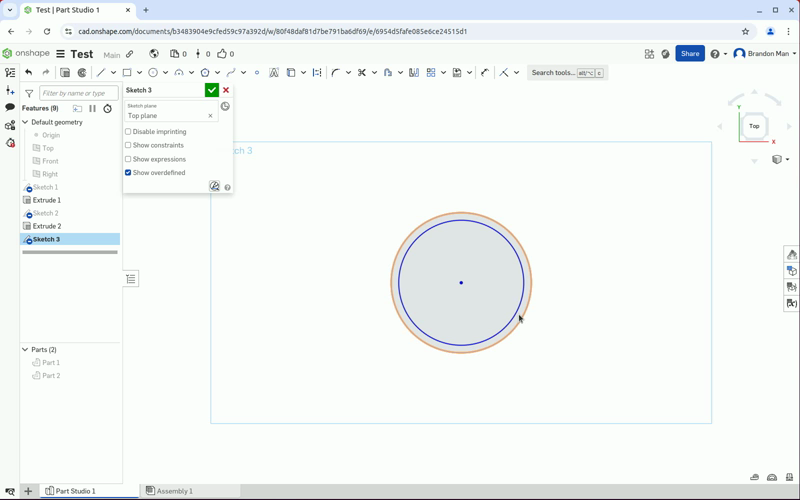
click(519, 314)
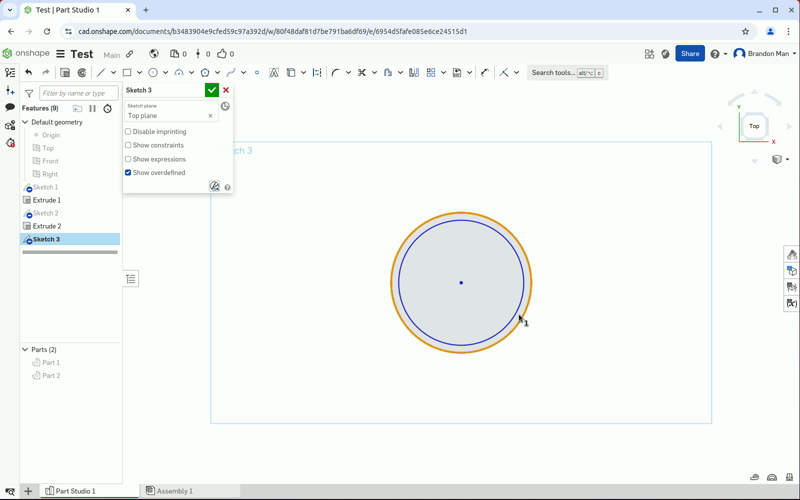
mouse_move(73, 352)
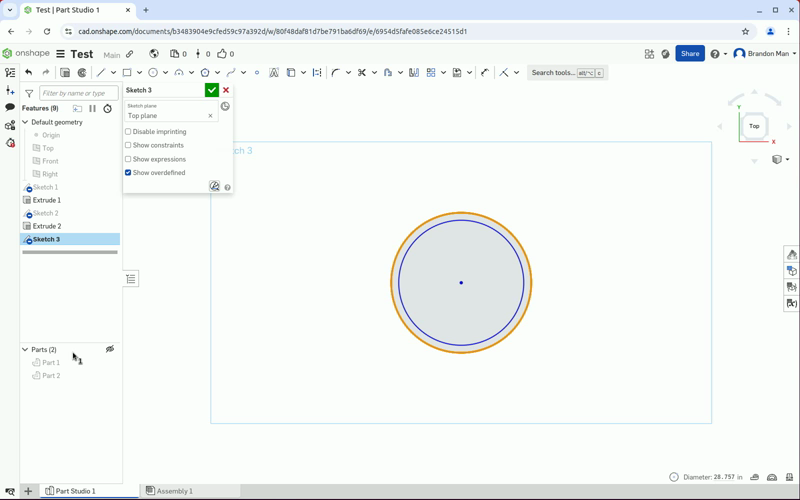
key(shift+y)
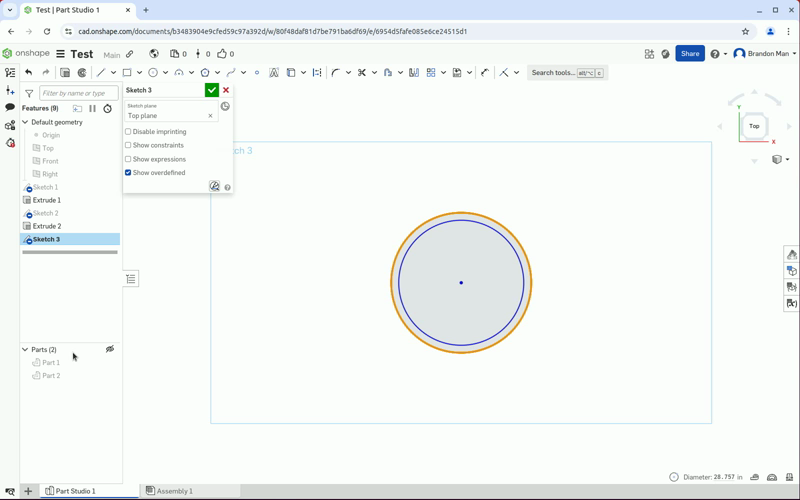
key(shift+e)
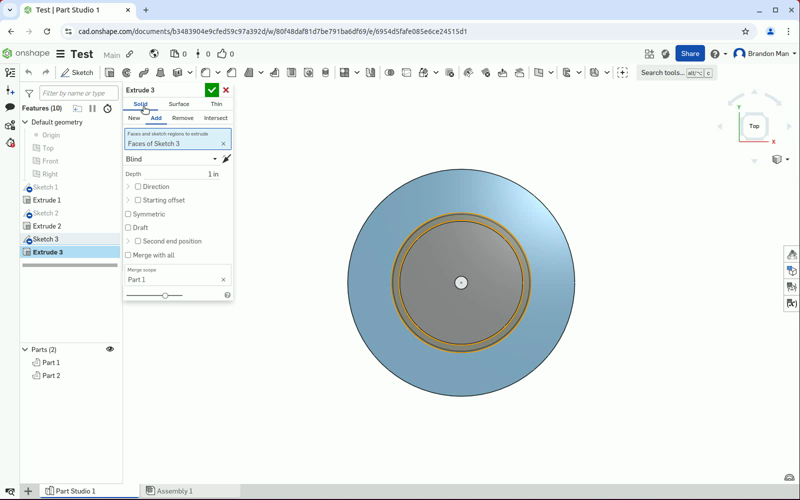
mouse_move(143, 106)
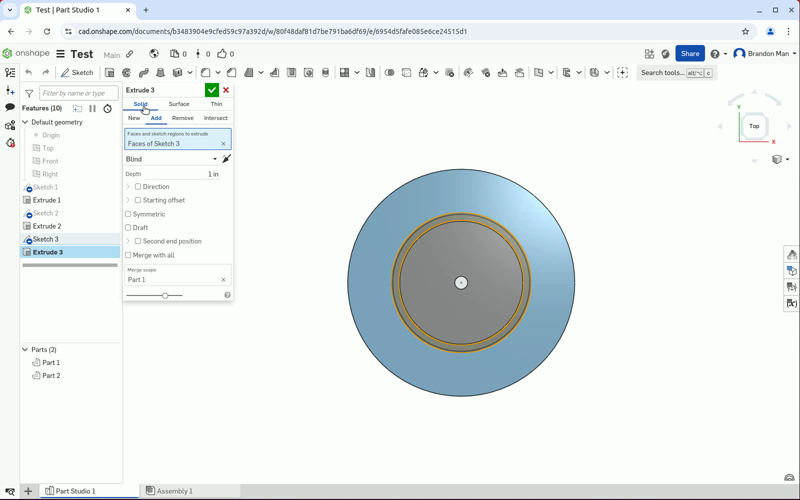
click(143, 106)
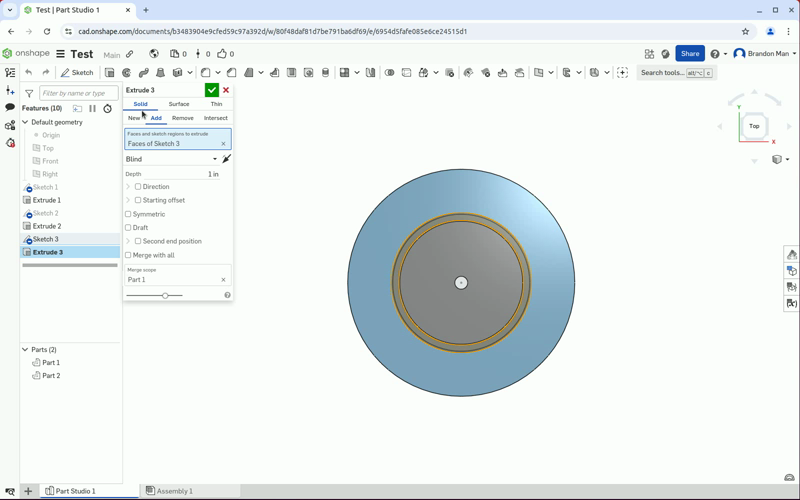
mouse_move(137, 120)
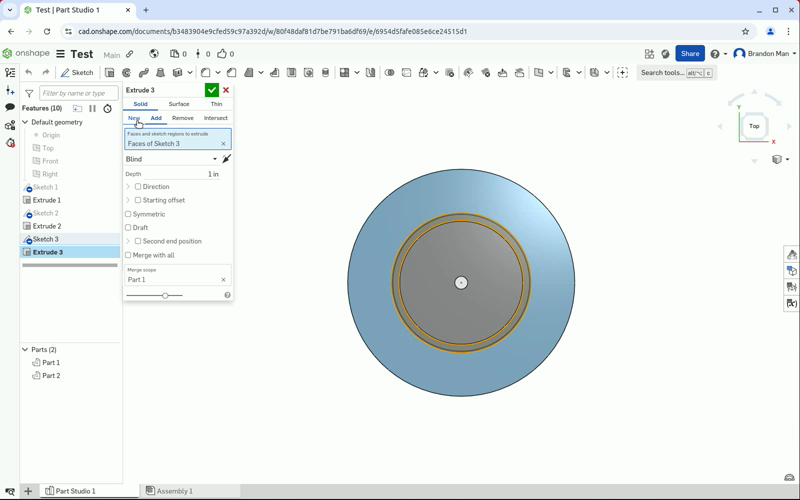
click(137, 120)
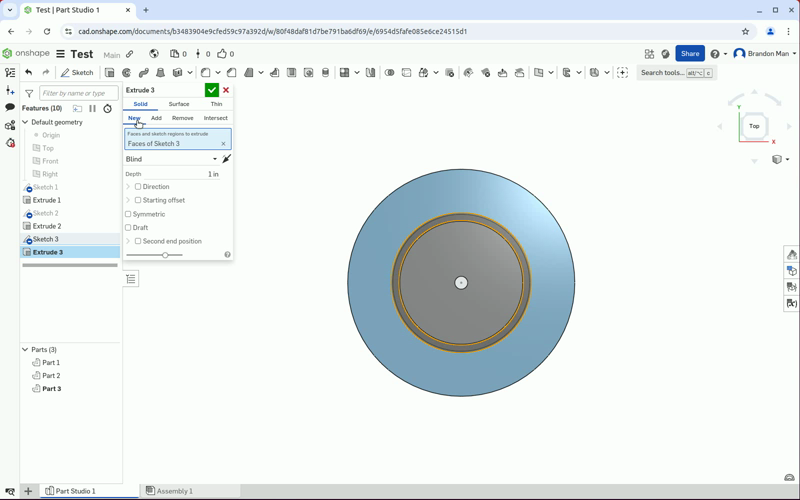
key(tab, 4)
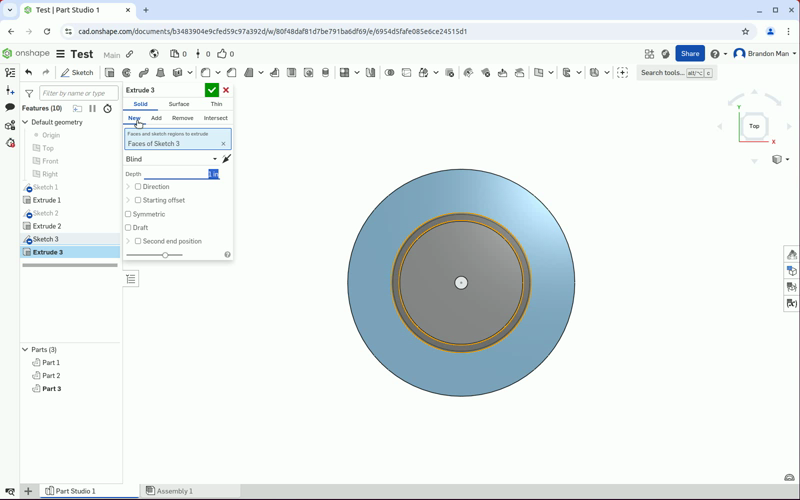
text(1.685)
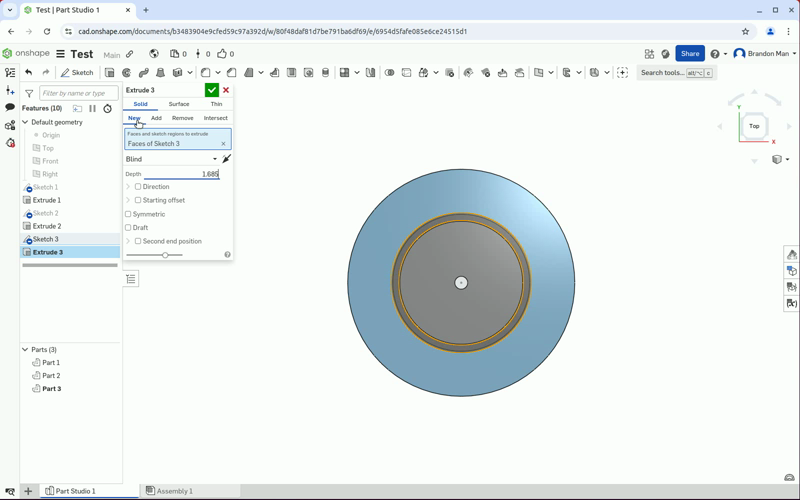
key(enter)
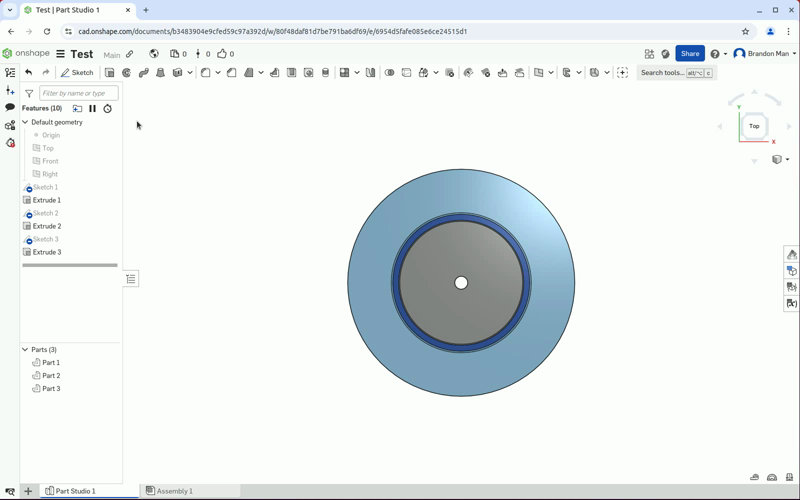
key(shift+h)
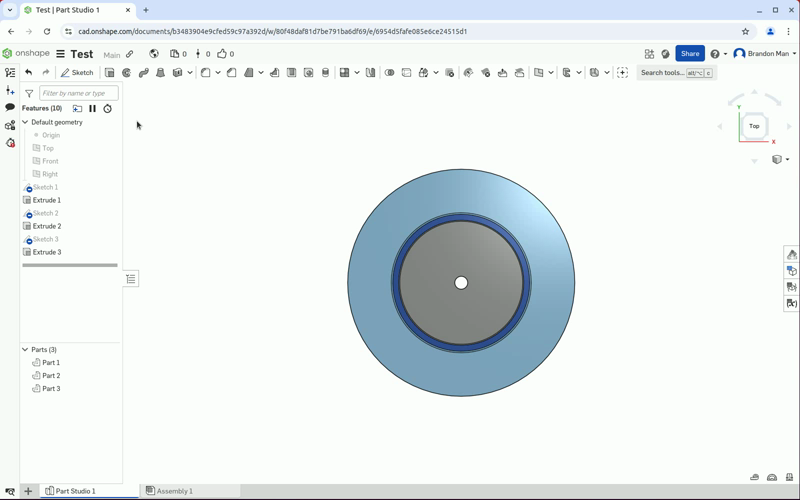
key(shift+h)
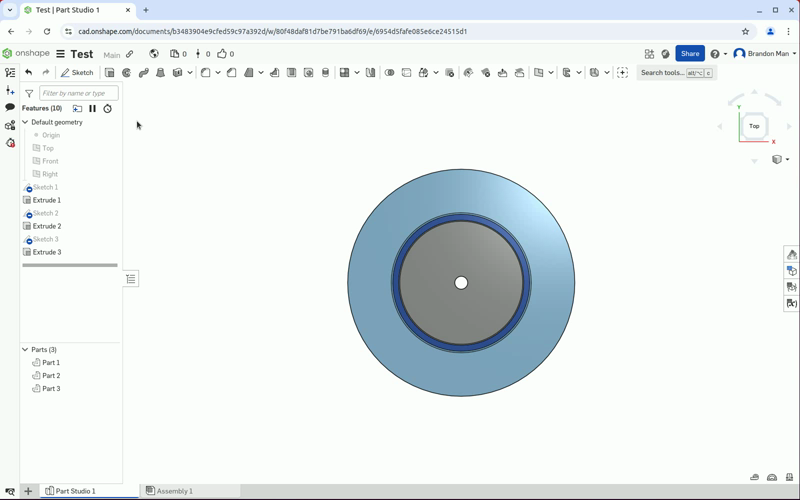
mouse_move(73, 189)
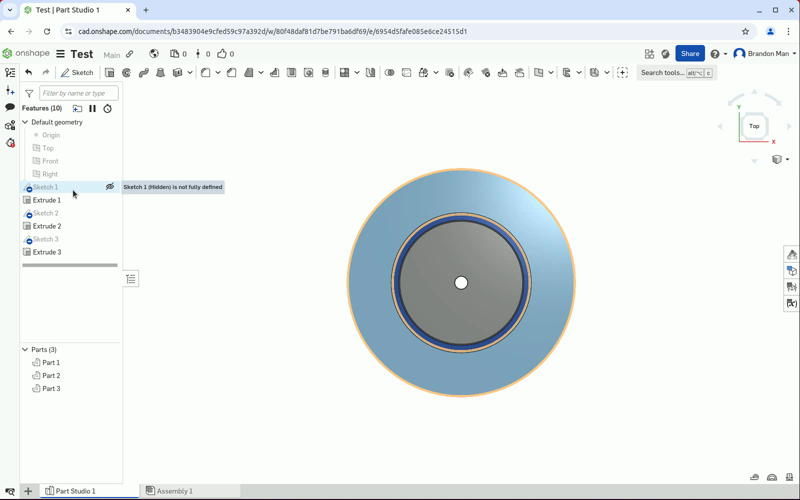
click(73, 189)
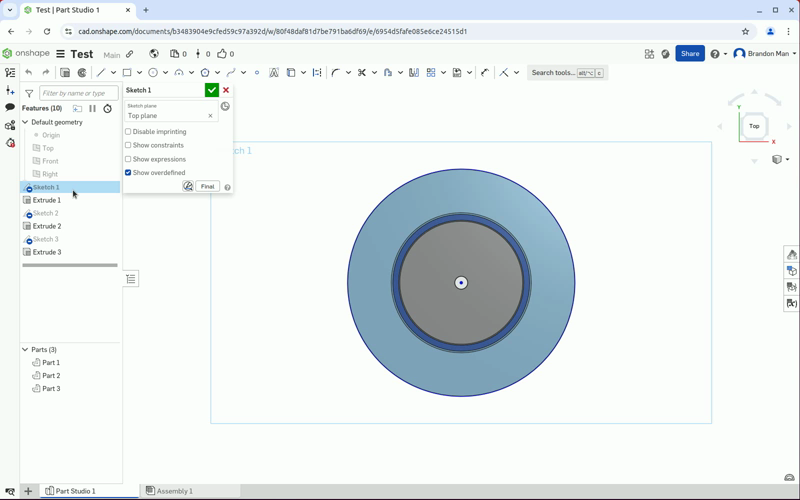
mouse_move(229, 92)
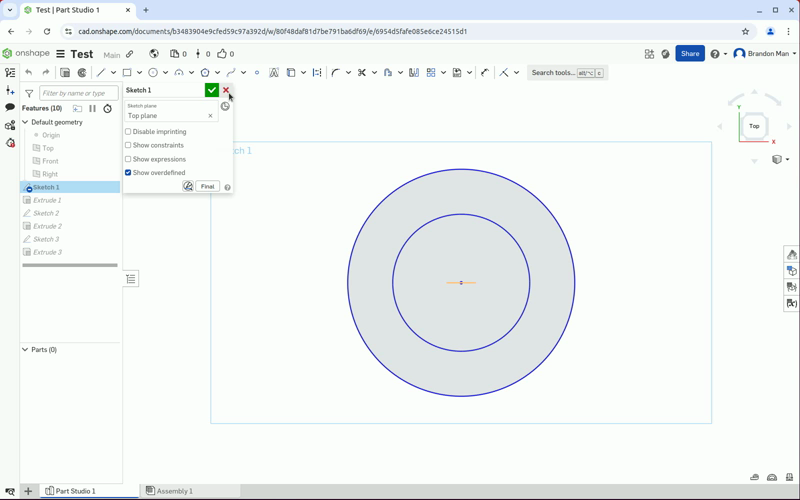
click(229, 92)
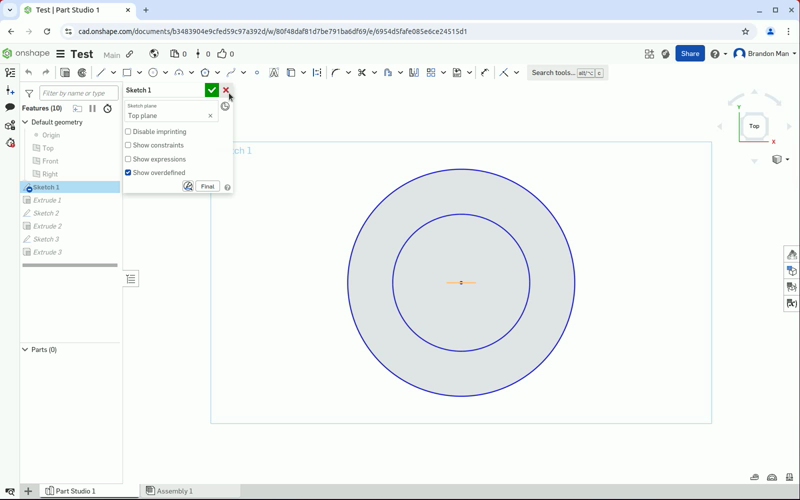
key(shift+s)
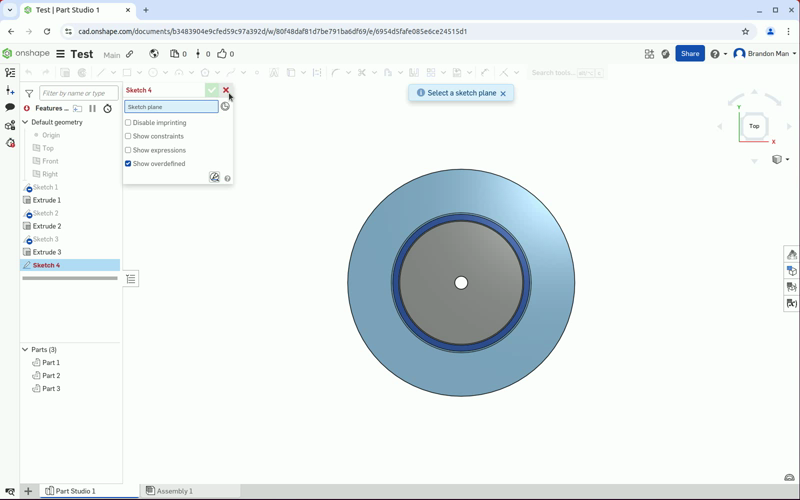
mouse_move(73, 150)
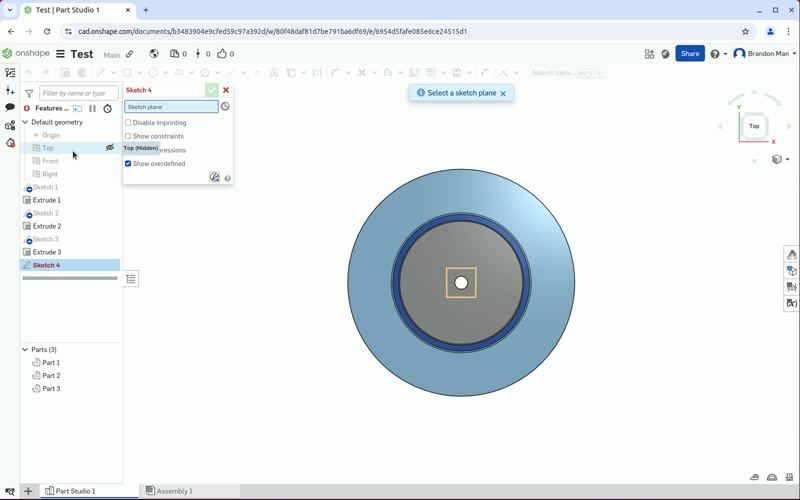
click(73, 150)
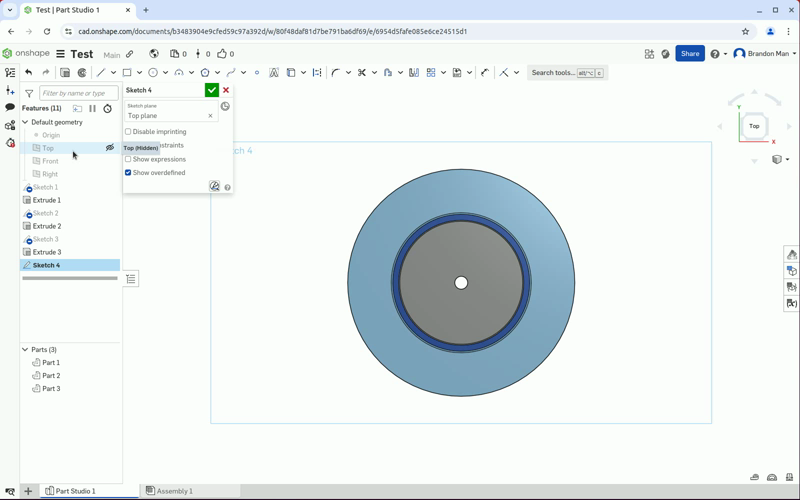
mouse_move(73, 352)
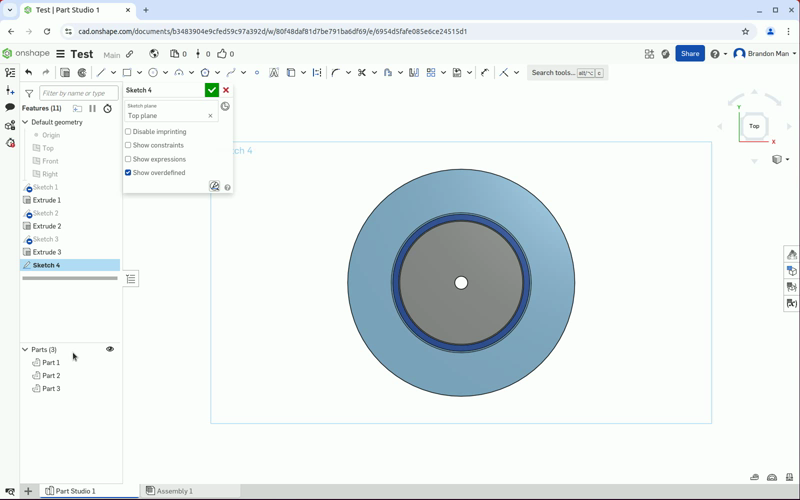
key(y)
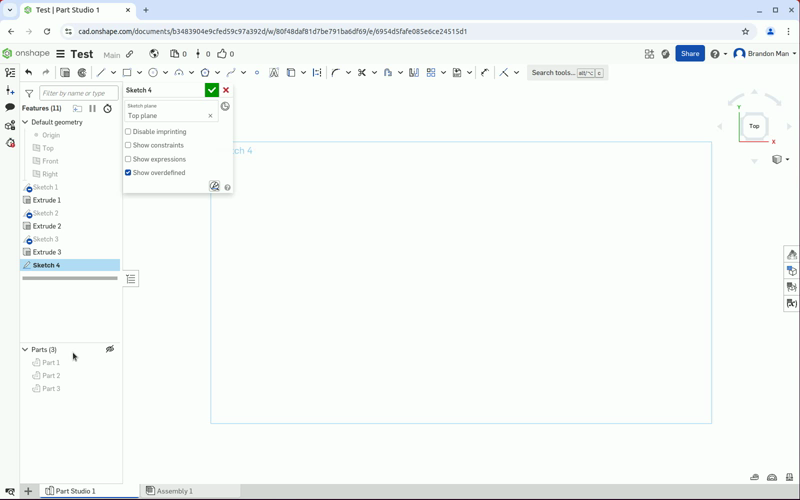
key(c)
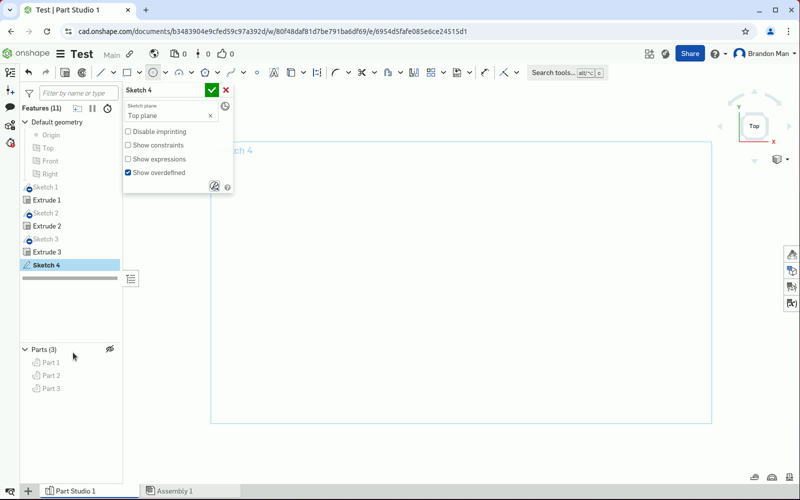
key_down(shift)
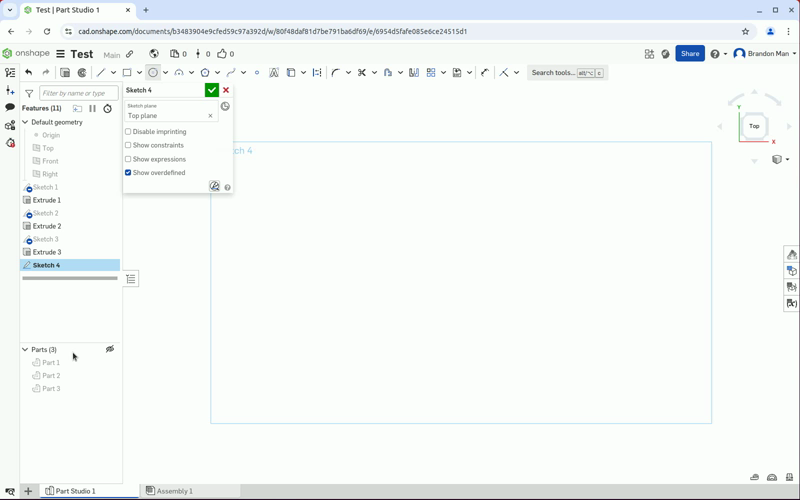
mouse_move(461, 282)
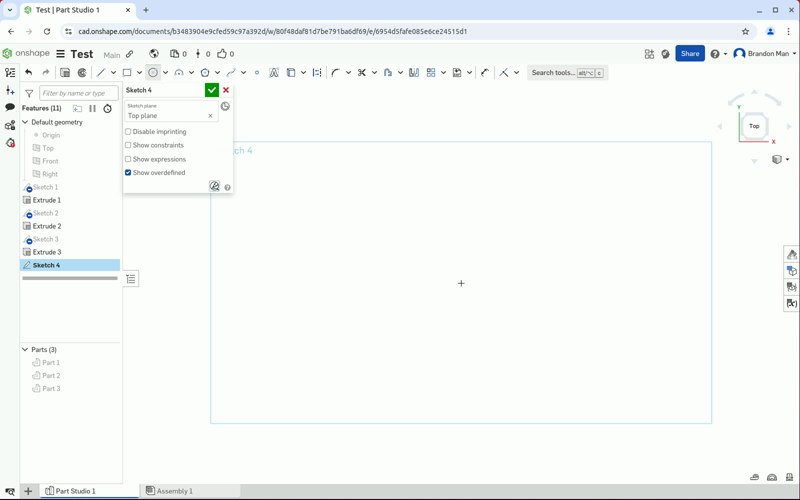
click(461, 282)
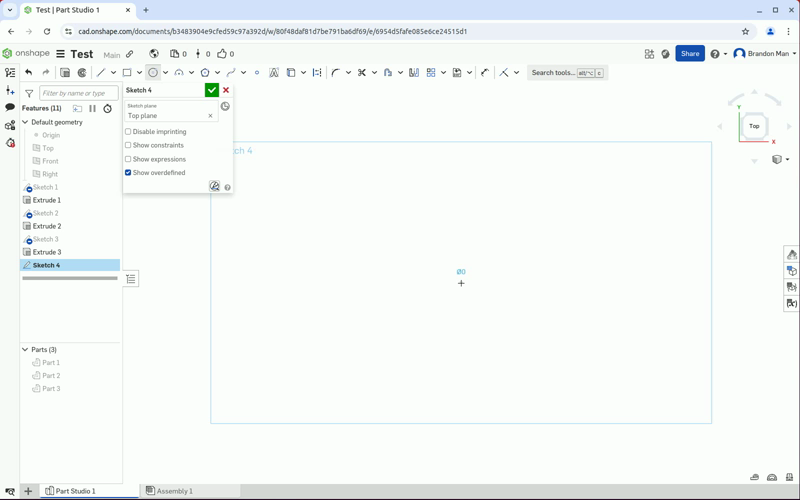
key_up(shift)
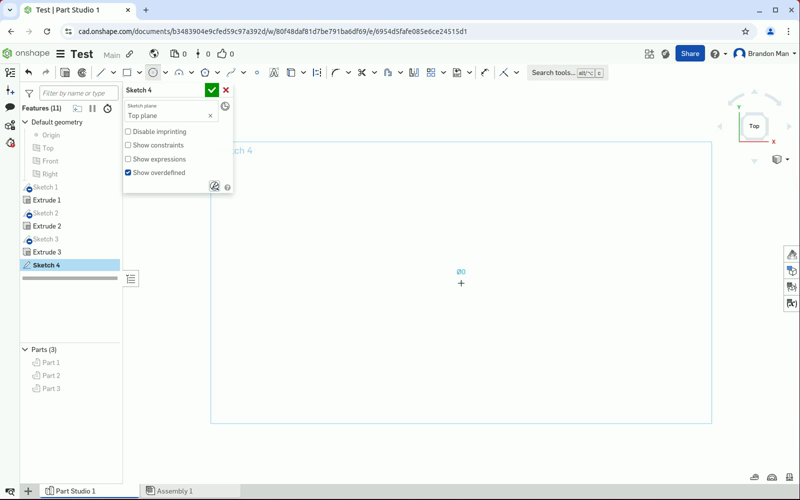
mouse_move(531, 282)
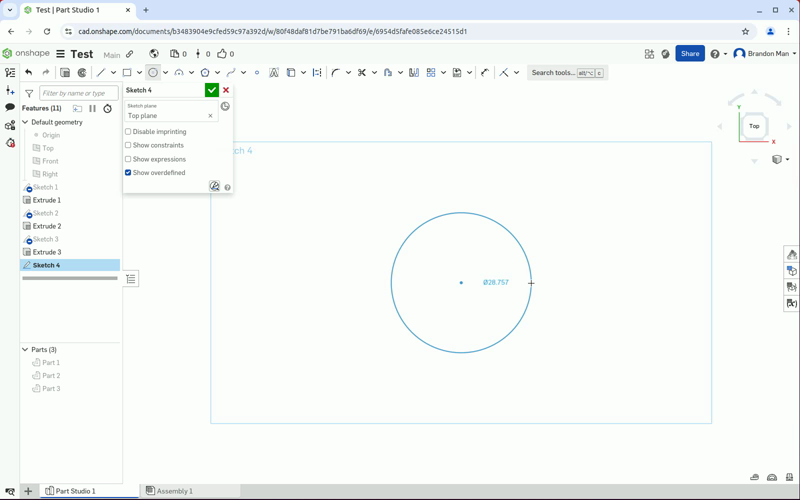
click(531, 282)
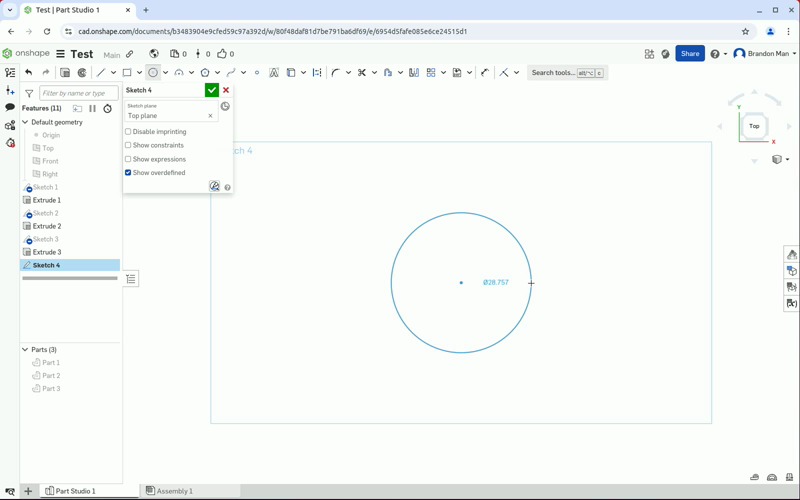
key(esc)
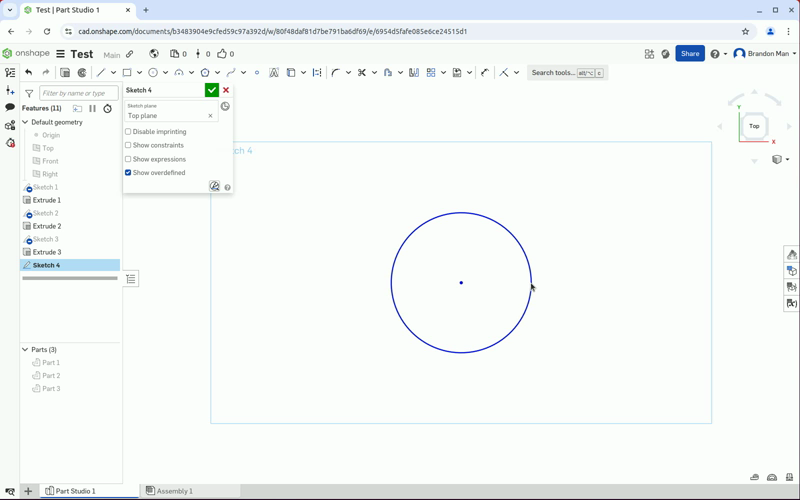
key(c)
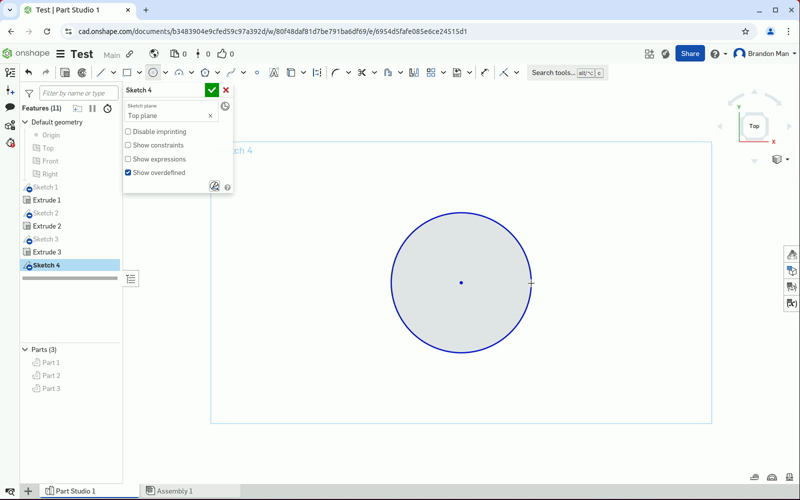
key_down(shift)
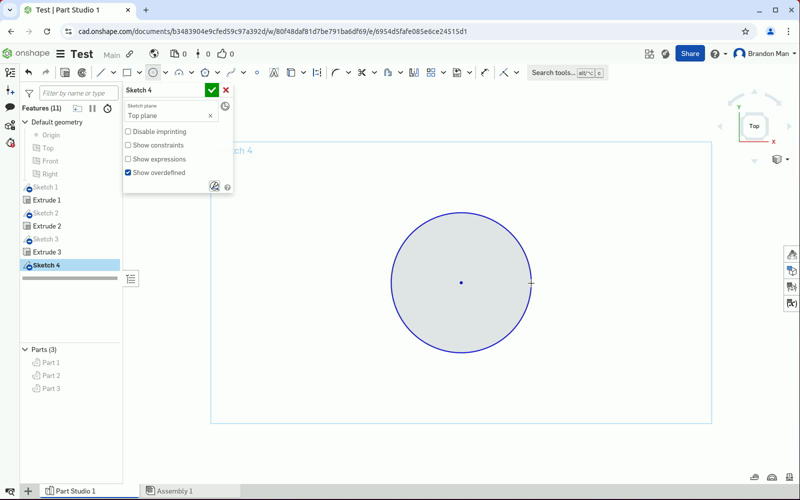
mouse_move(461, 282)
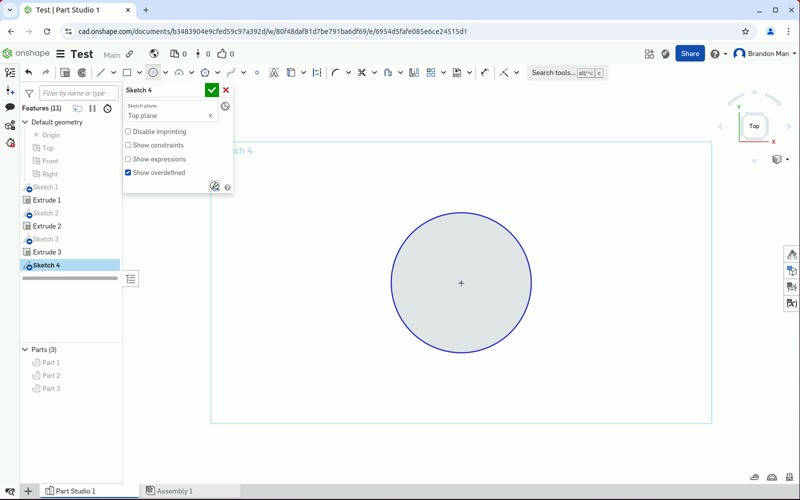
click(461, 282)
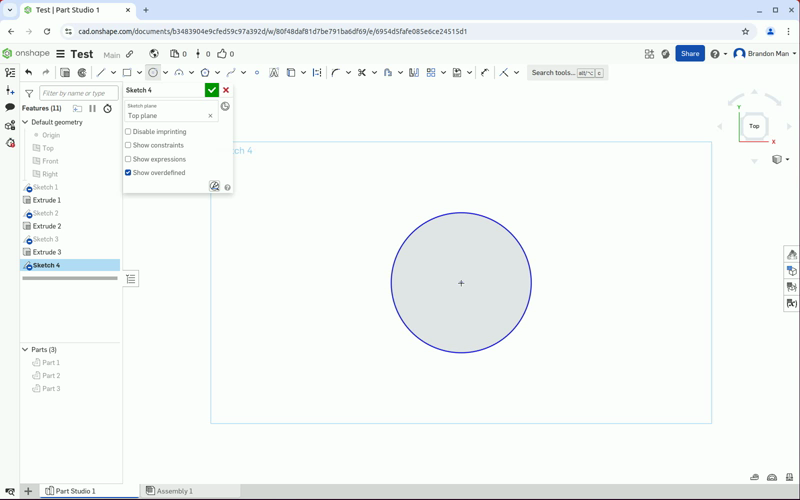
key_up(shift)
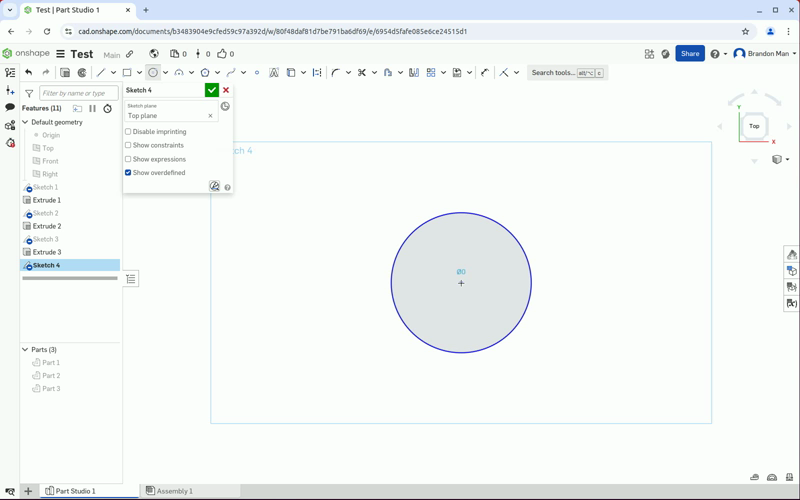
mouse_move(523, 282)
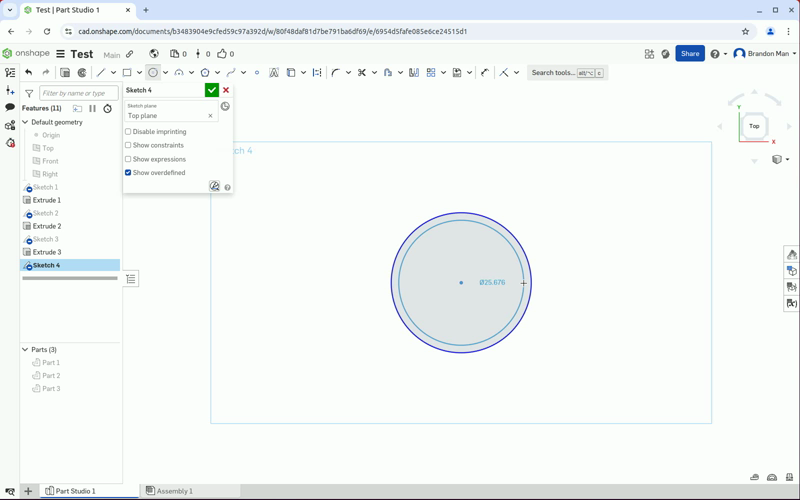
click(523, 282)
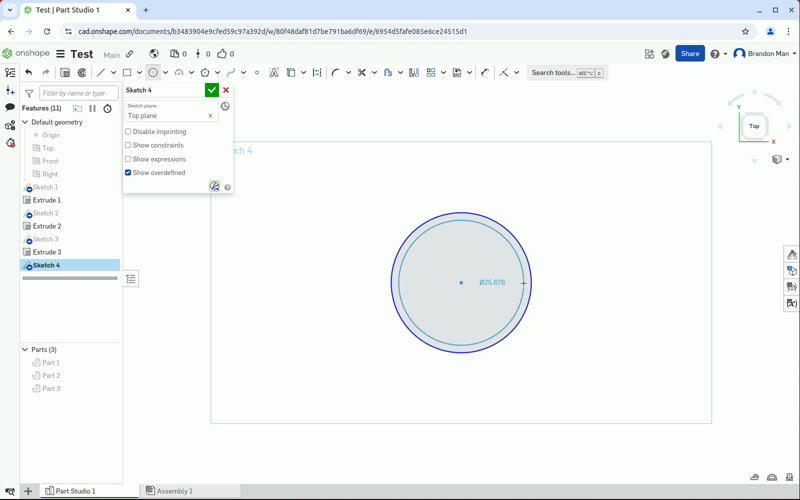
key(esc)
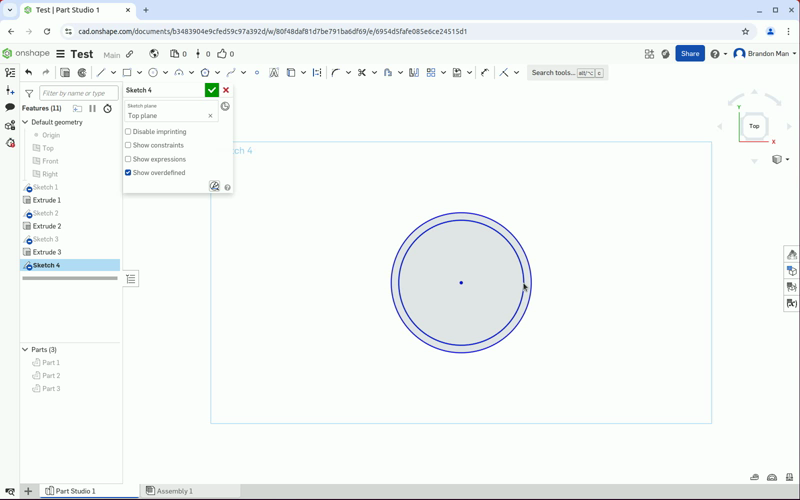
mouse_move(411, 237)
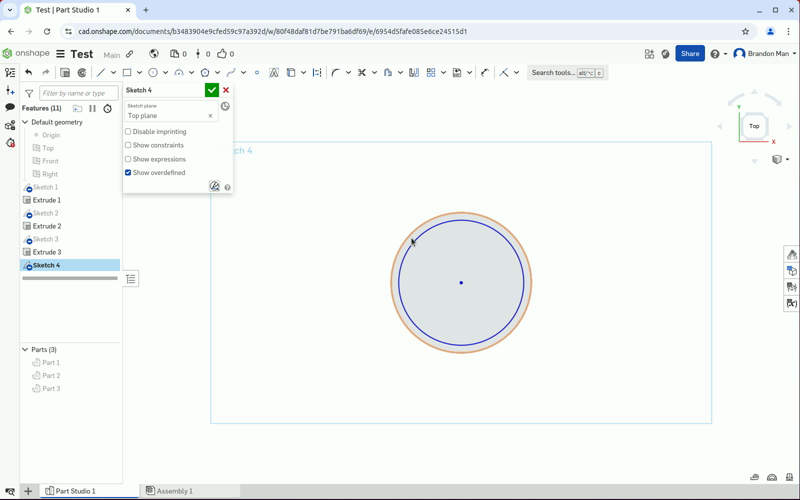
click(411, 237)
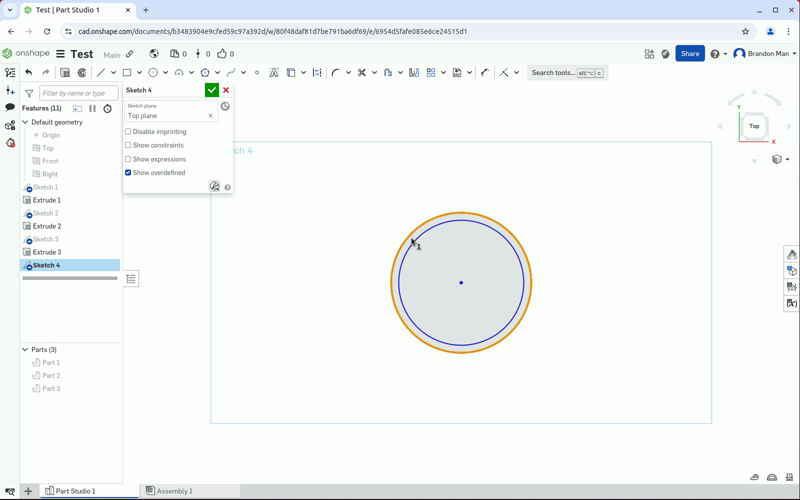
mouse_move(73, 352)
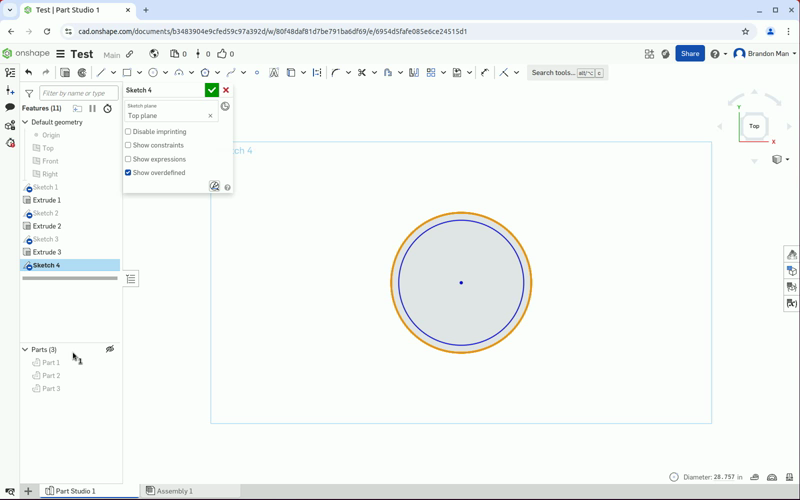
key(shift+y)
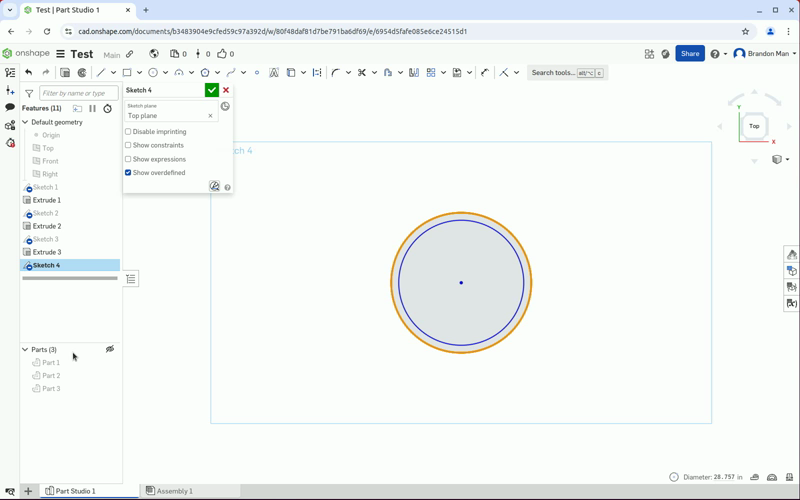
key(shift+e)
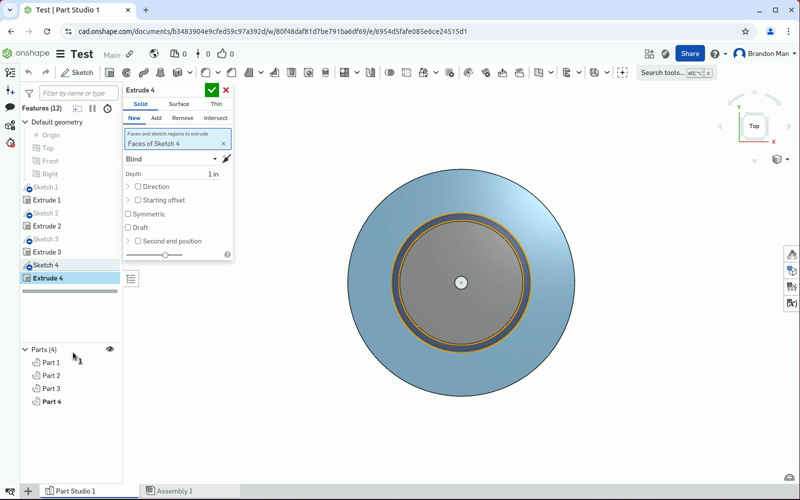
mouse_move(143, 106)
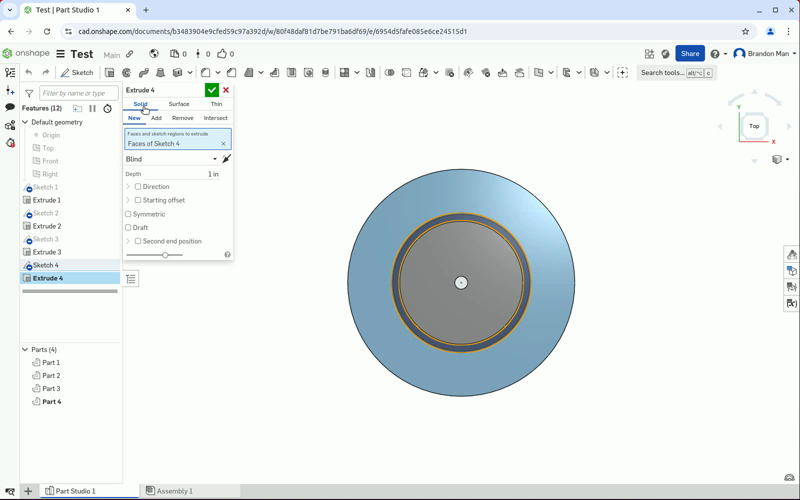
click(143, 106)
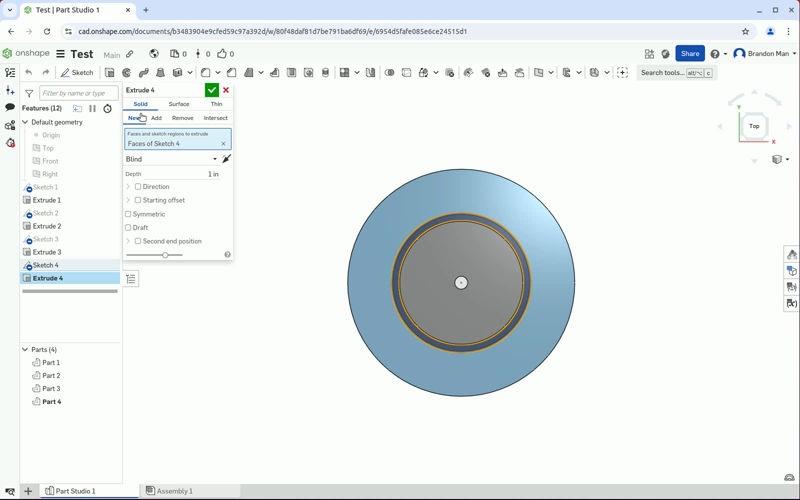
mouse_move(137, 120)
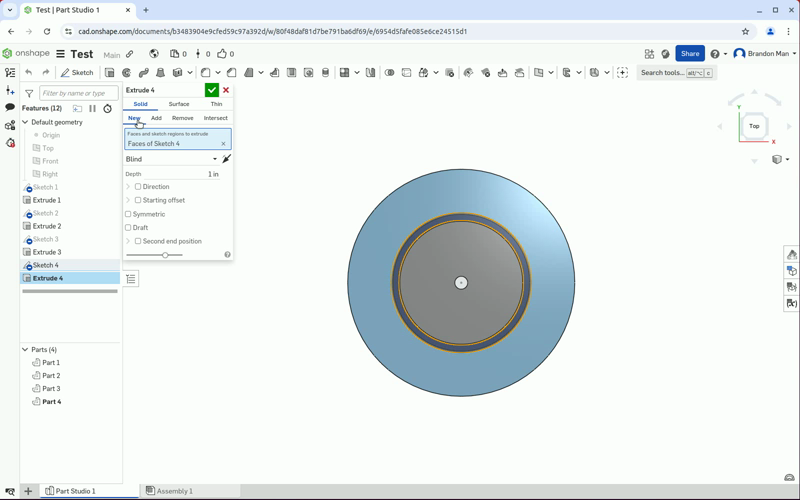
click(137, 120)
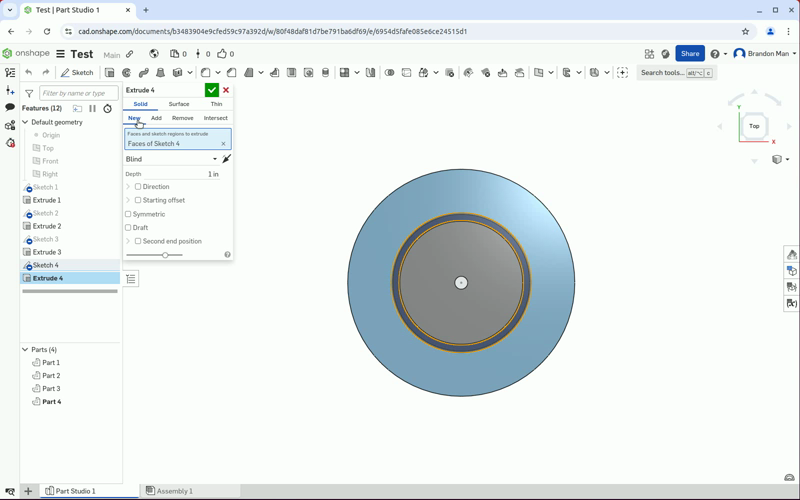
key(tab, 4)
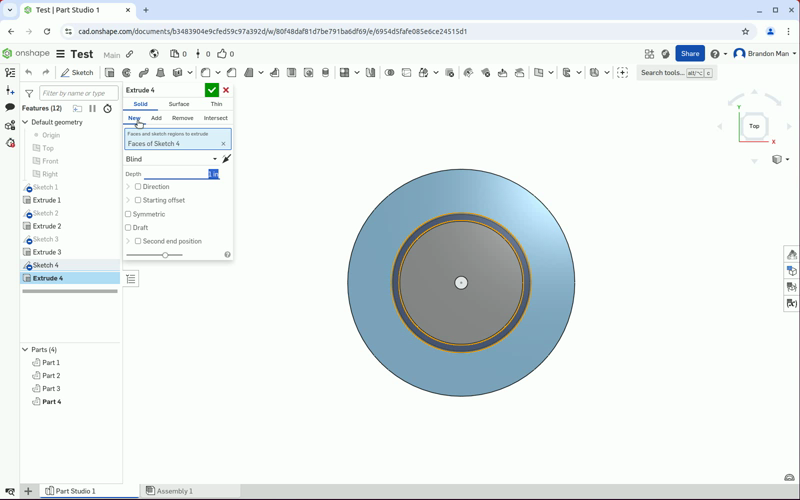
text(17.331)
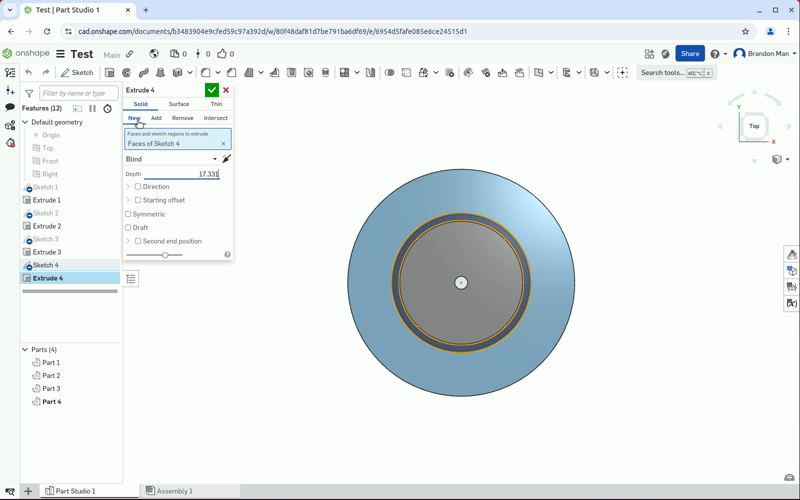
key(enter)
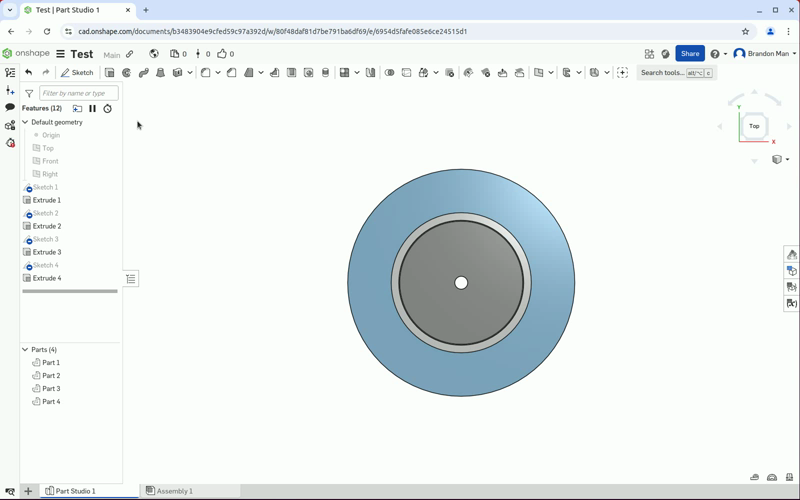
key(shift+h)
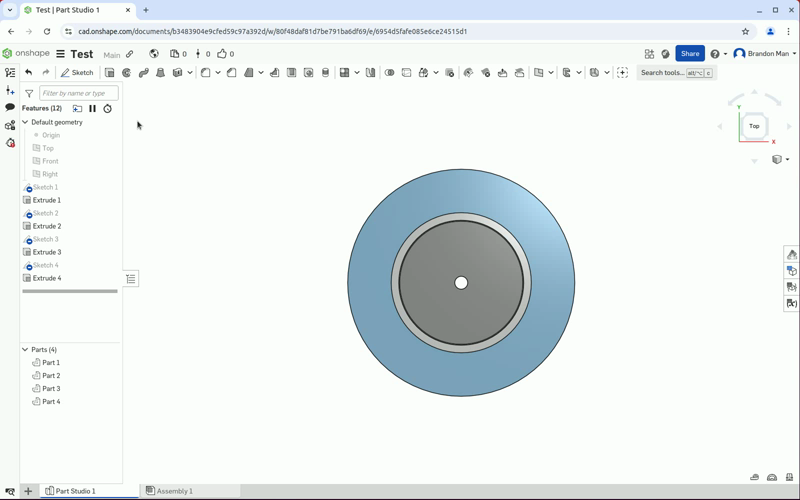
key(shift+h)
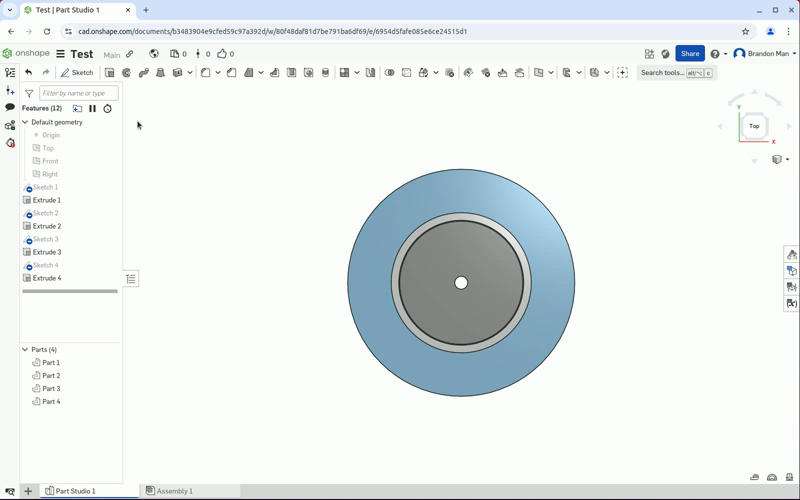
mouse_move(73, 189)
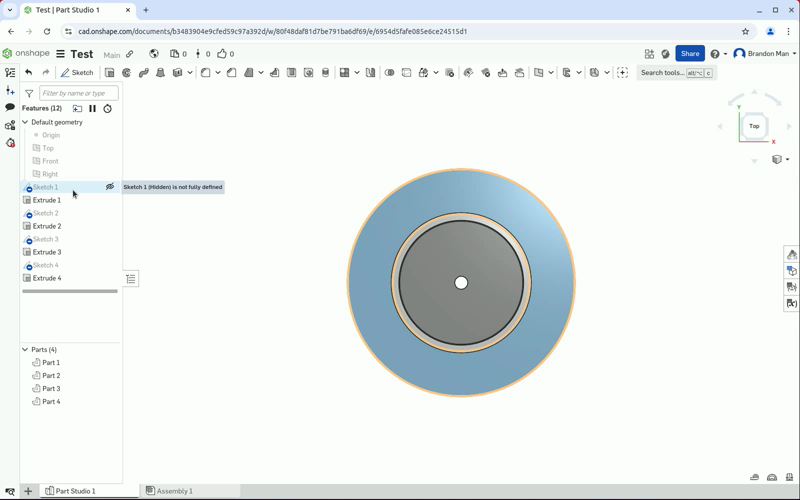
click(73, 189)
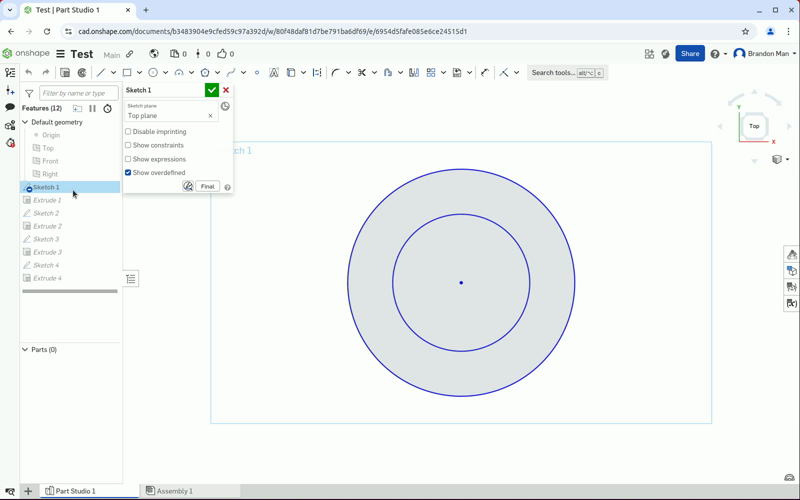
mouse_move(229, 92)
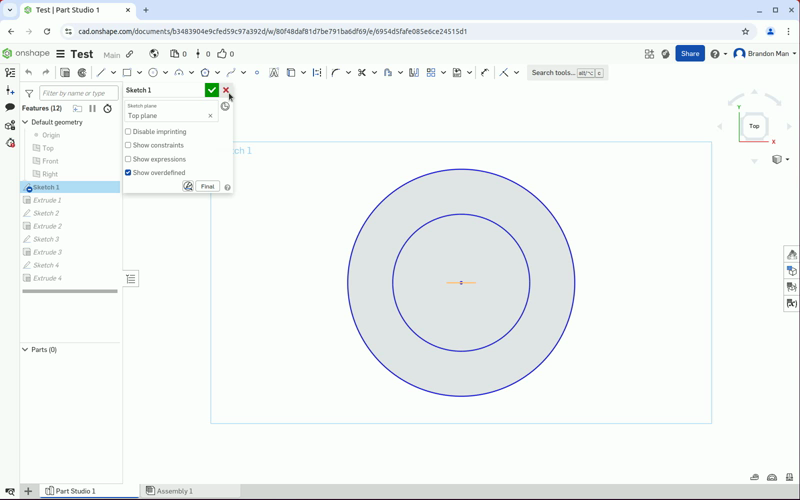
click(229, 92)
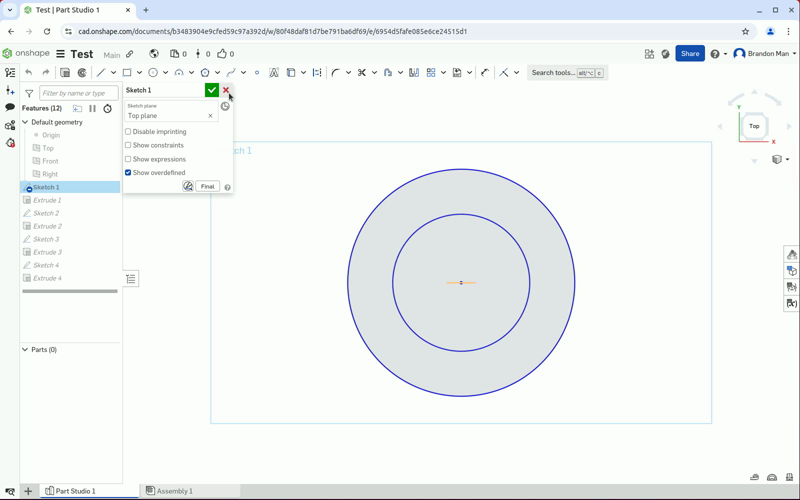
key(shift+s)
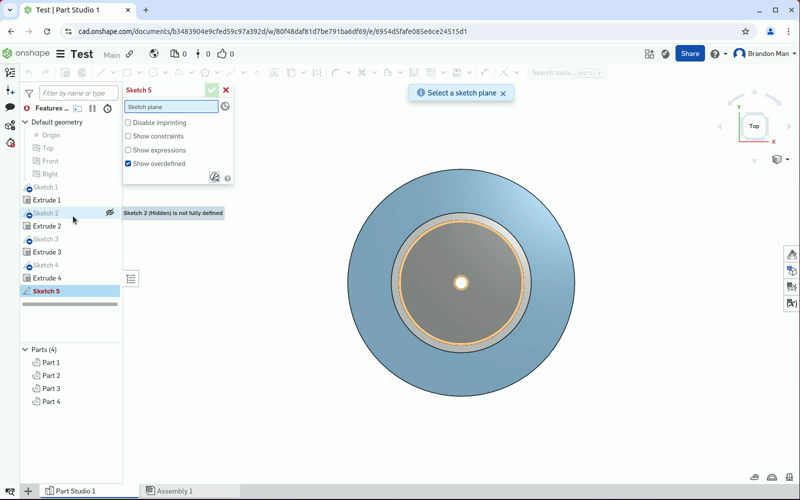
scroll(3)
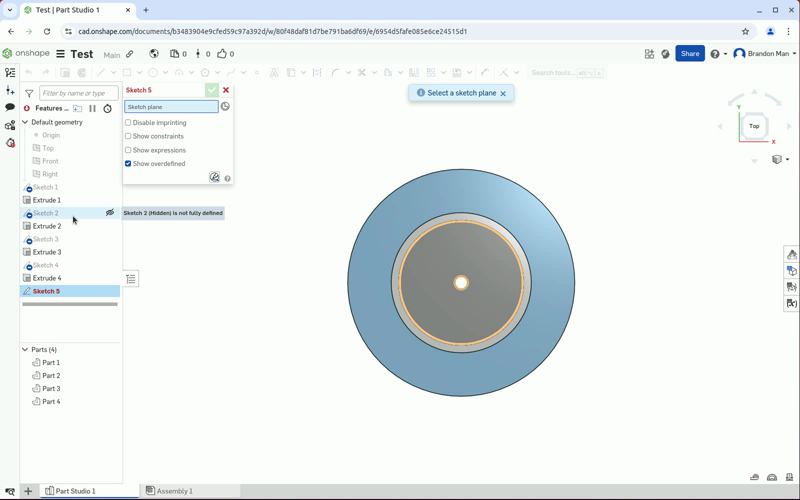
mouse_move(73, 150)
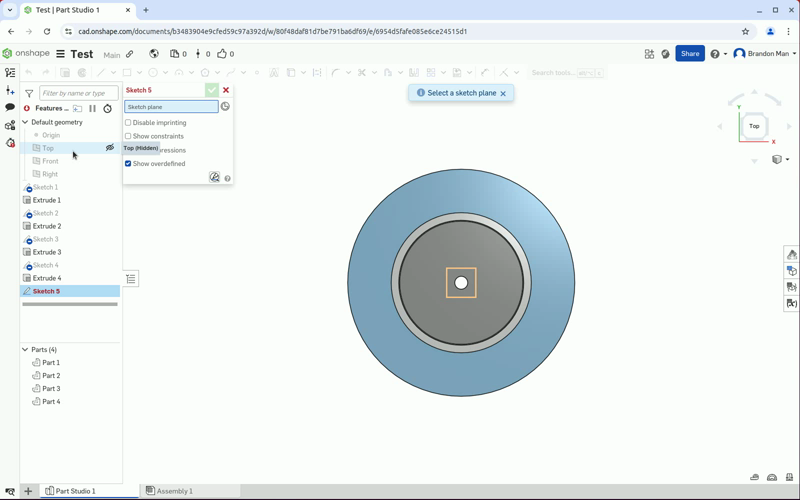
click(73, 150)
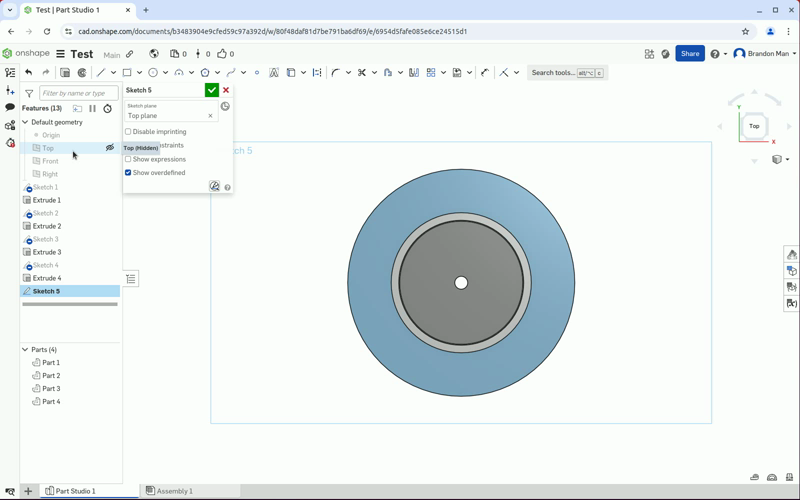
mouse_move(73, 352)
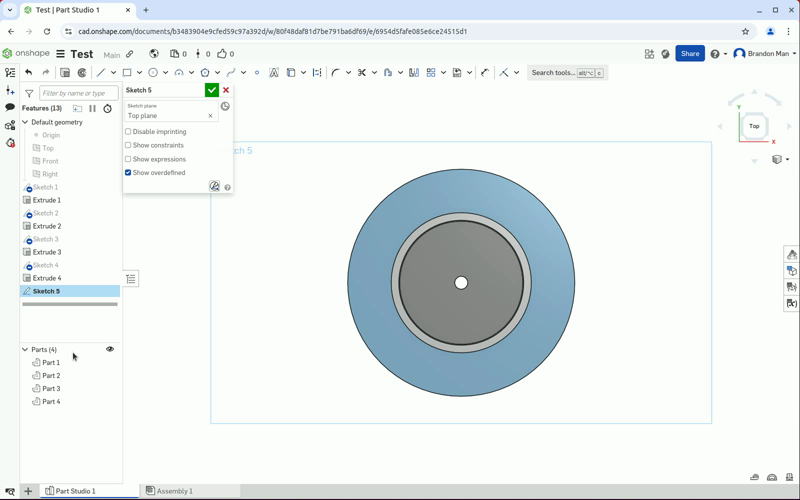
key(y)
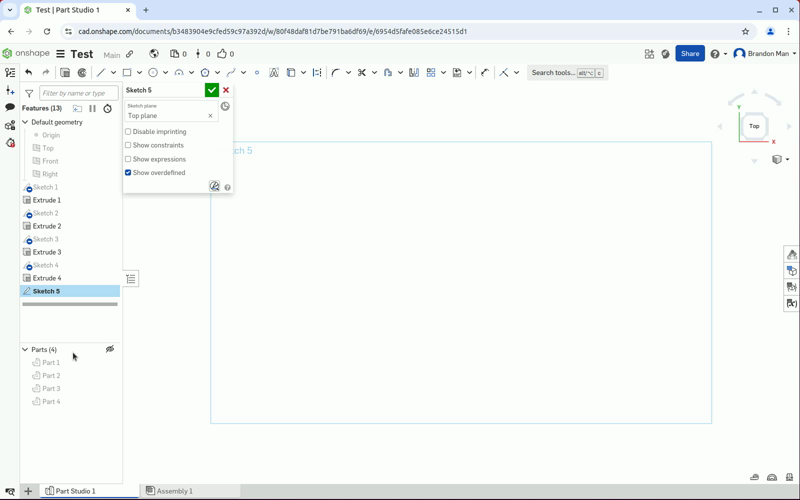
key(c)
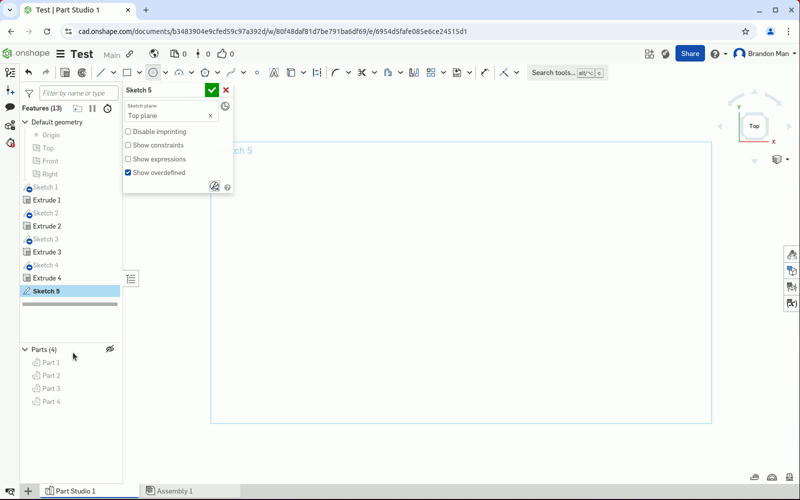
key_down(shift)
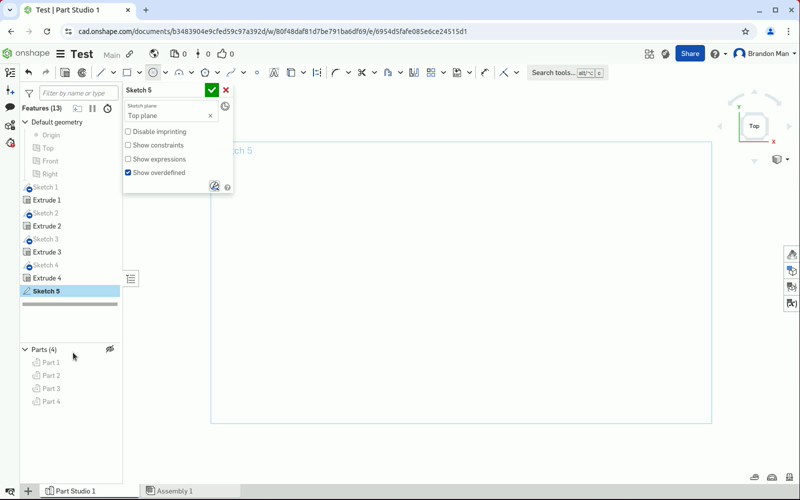
mouse_move(461, 282)
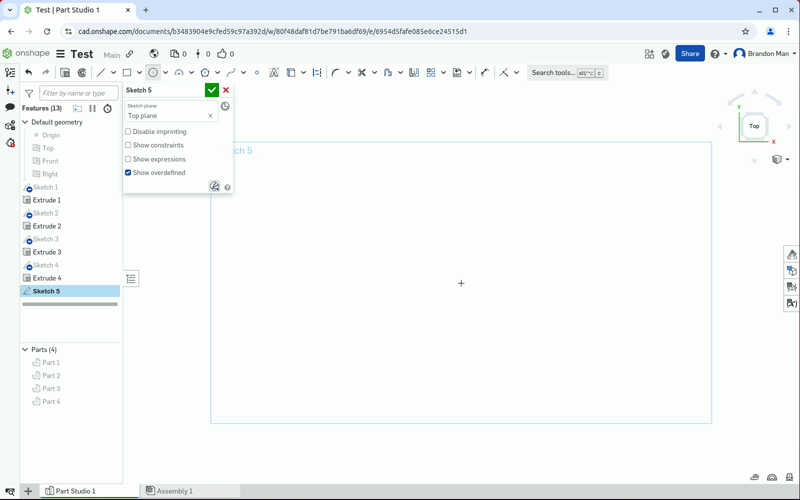
click(461, 282)
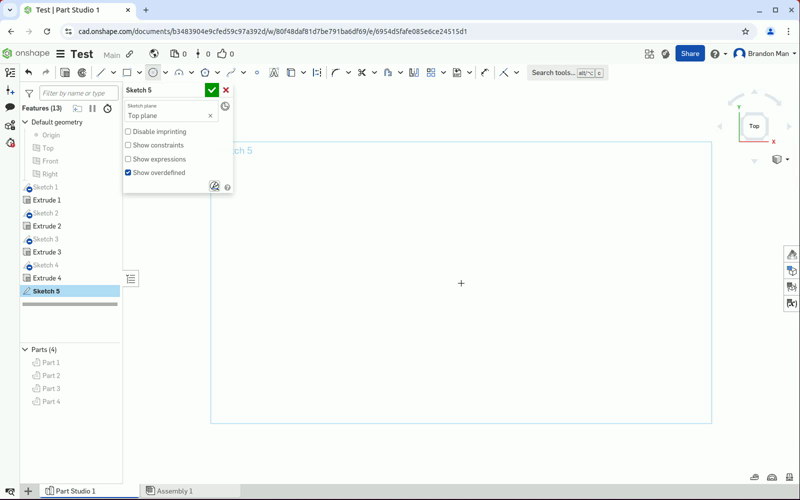
key_up(shift)
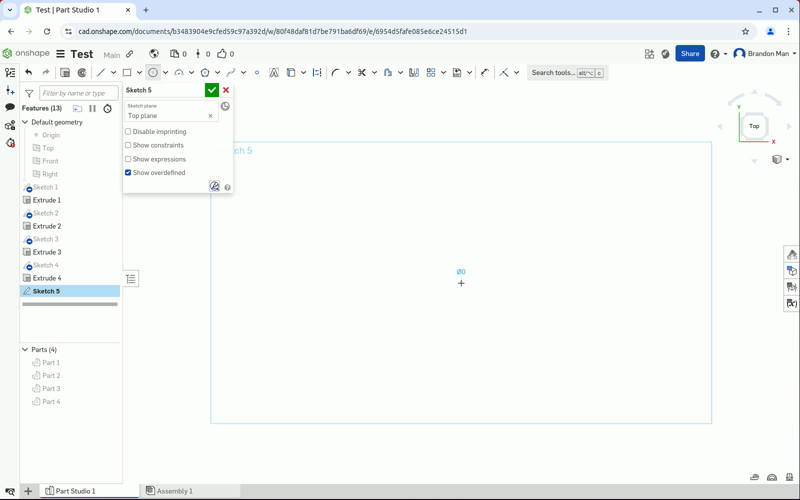
mouse_move(574, 282)
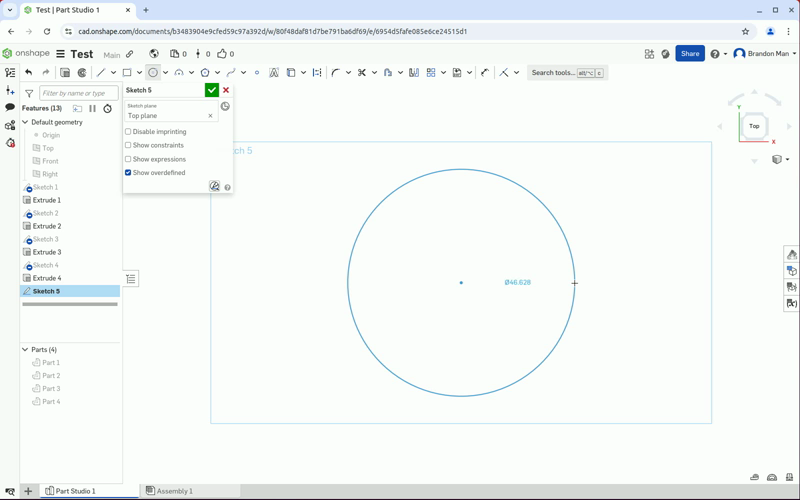
click(574, 282)
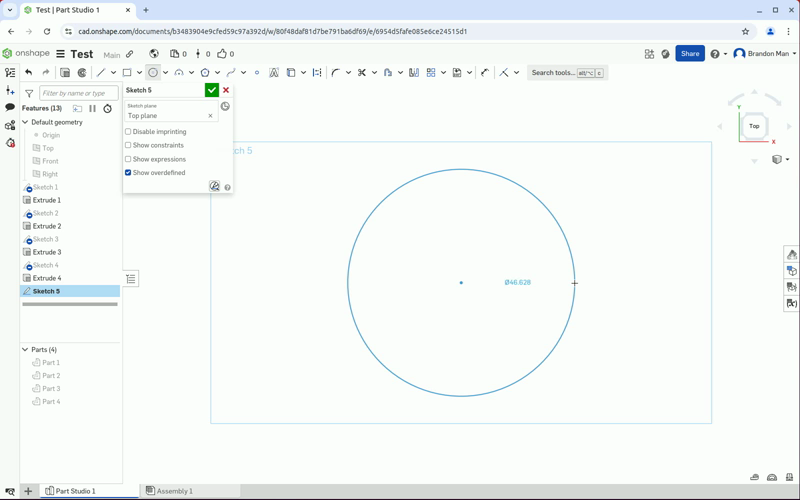
key(esc)
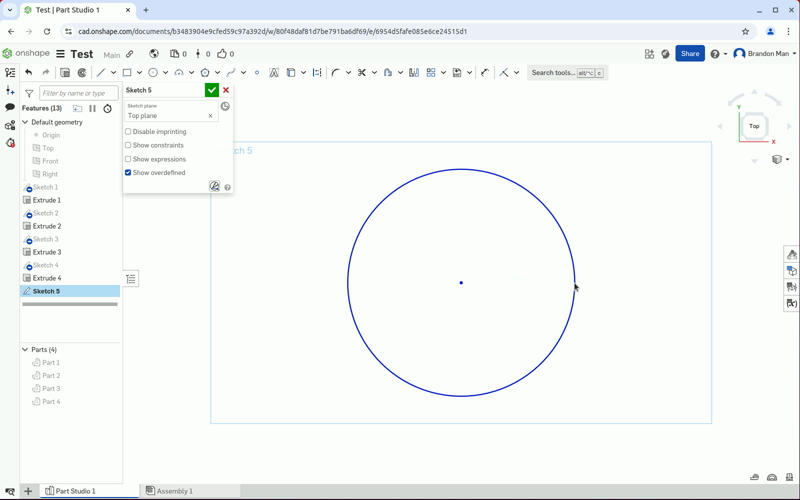
key(c)
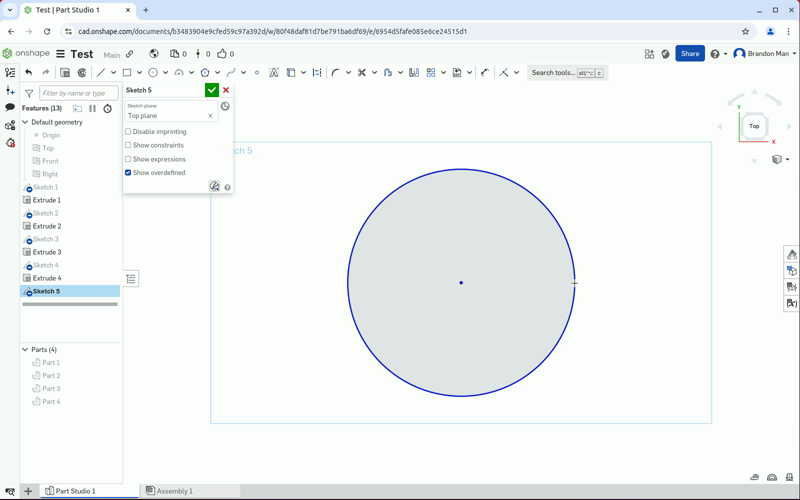
key_down(shift)
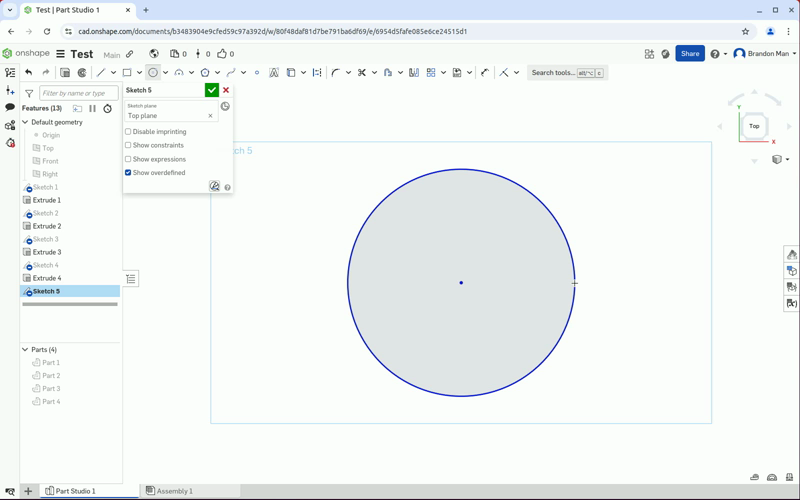
mouse_move(461, 282)
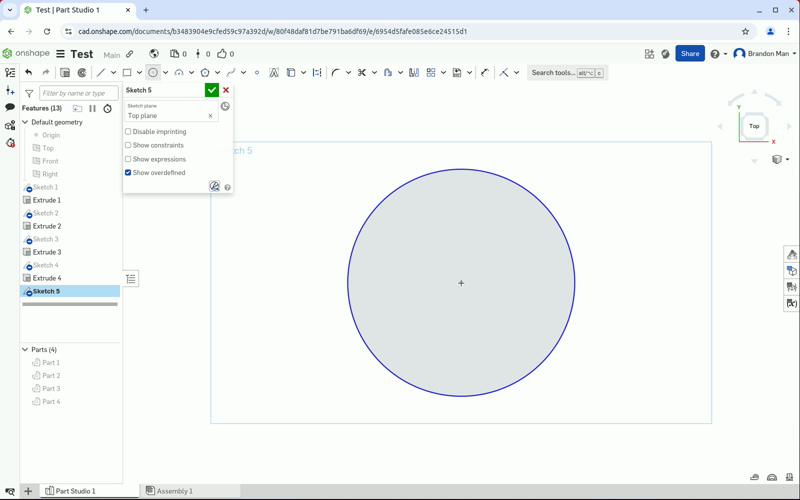
click(461, 282)
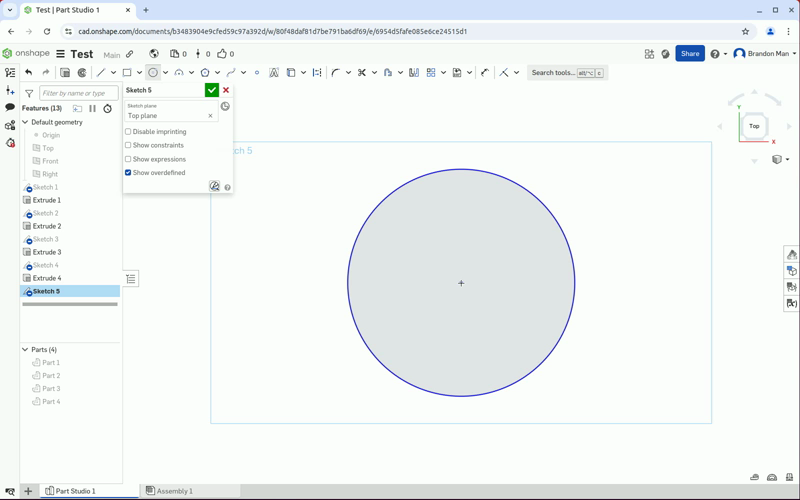
key_up(shift)
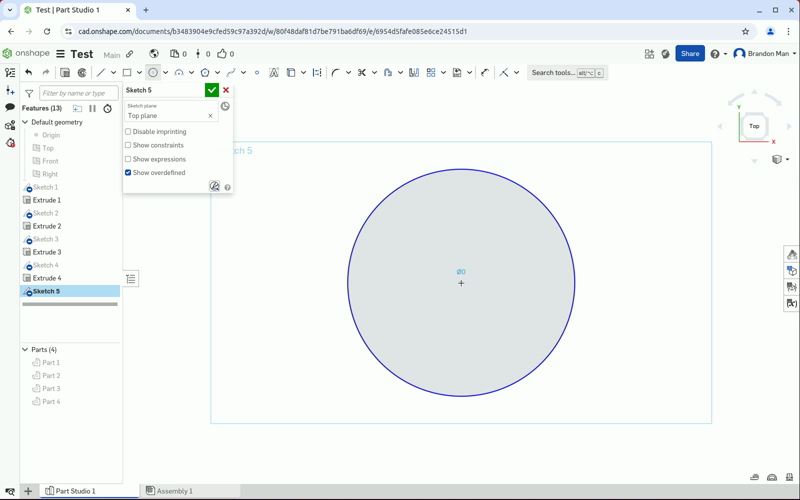
mouse_move(529, 282)
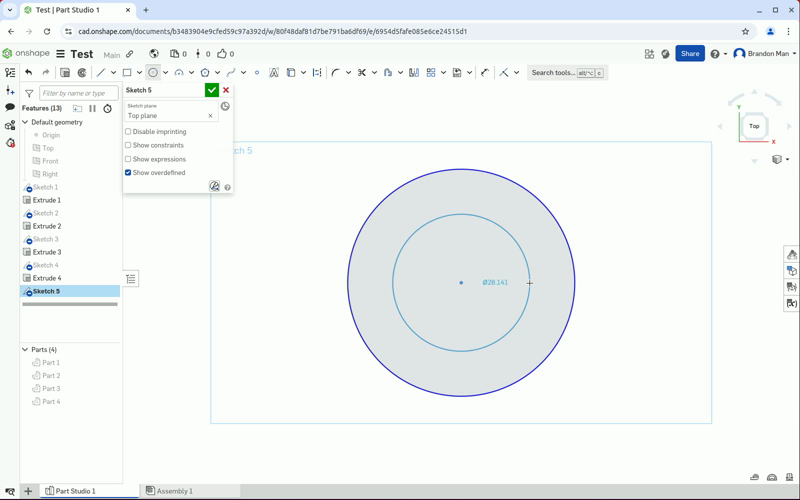
click(529, 282)
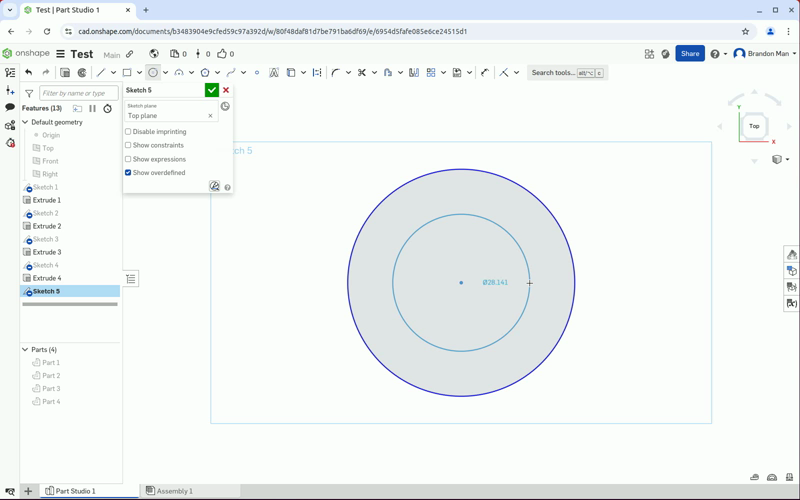
key(esc)
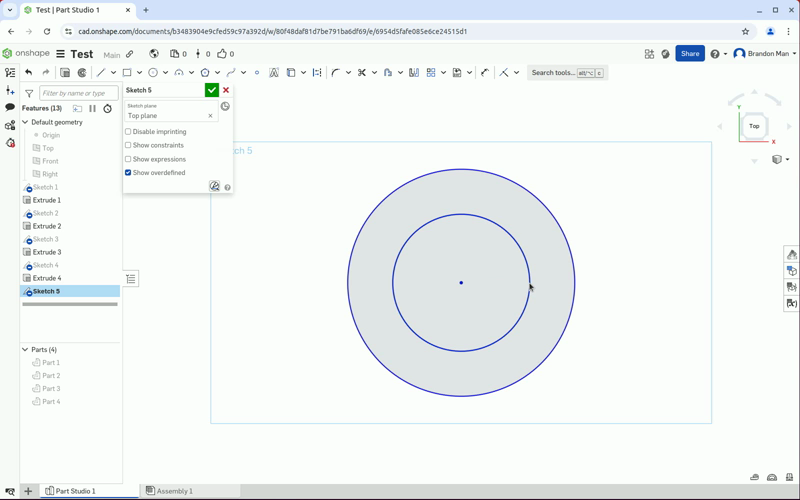
mouse_move(434, 371)
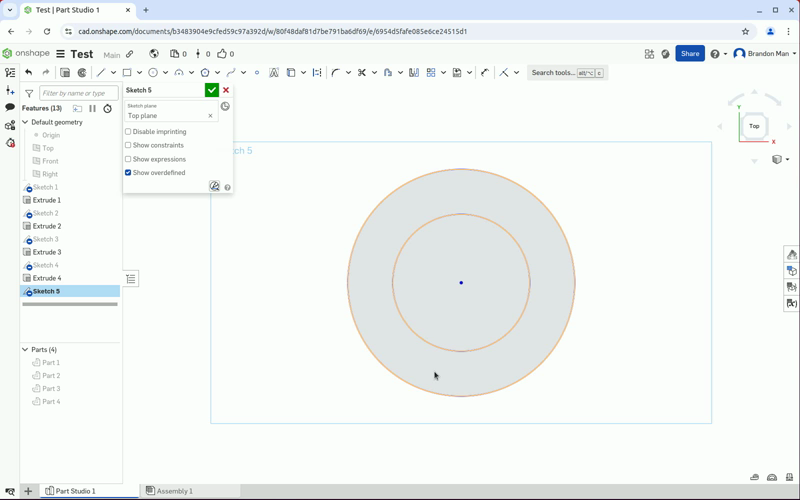
click(434, 371)
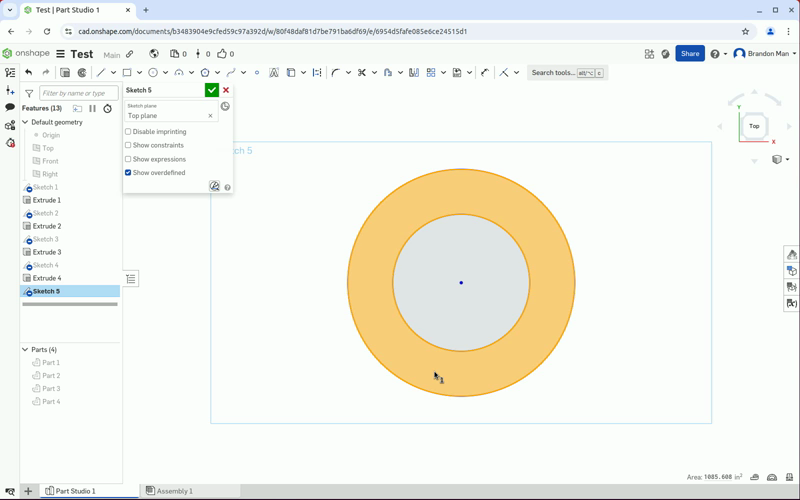
mouse_move(73, 352)
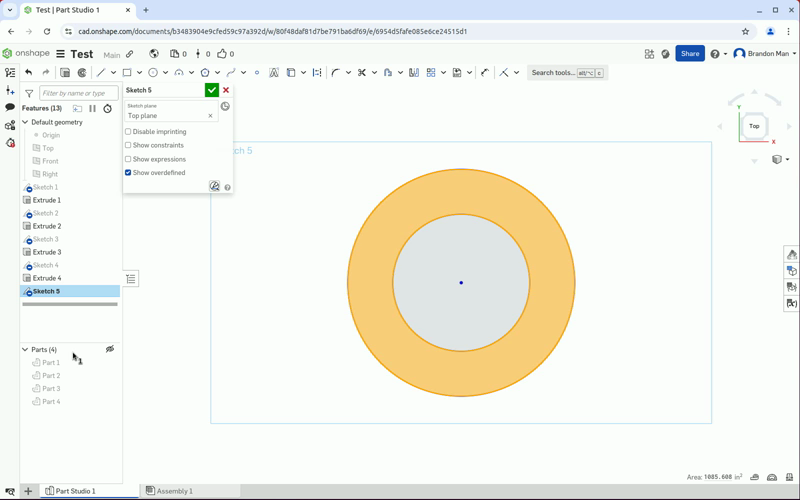
key(shift+y)
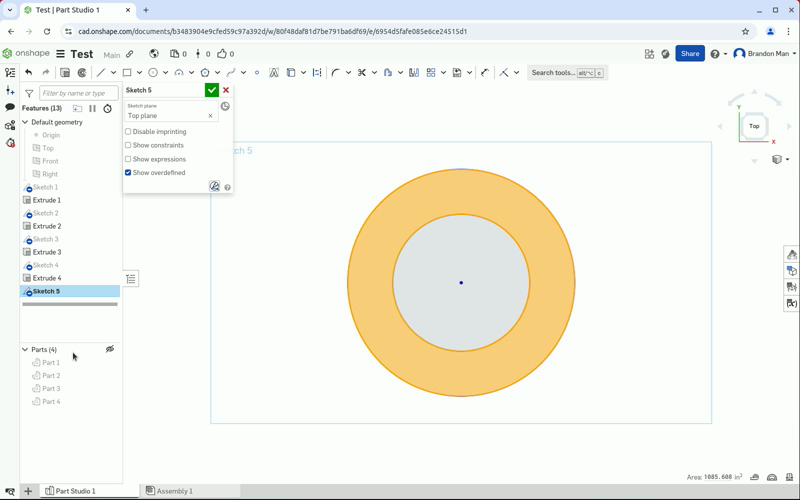
key(shift+e)
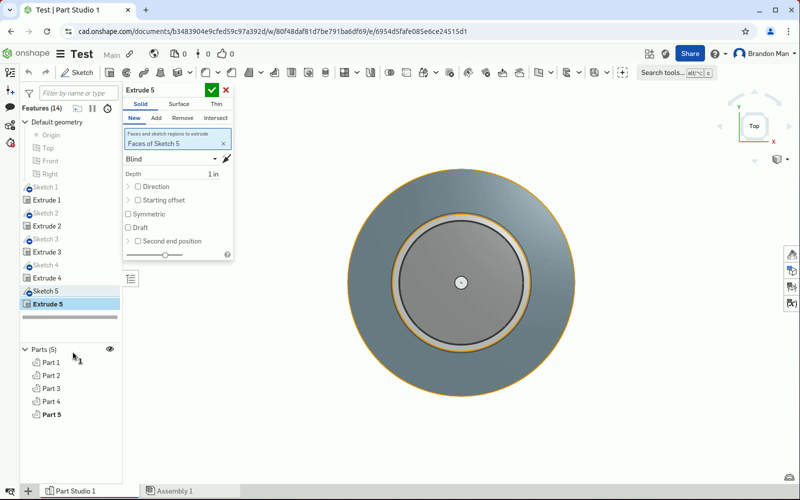
mouse_move(143, 106)
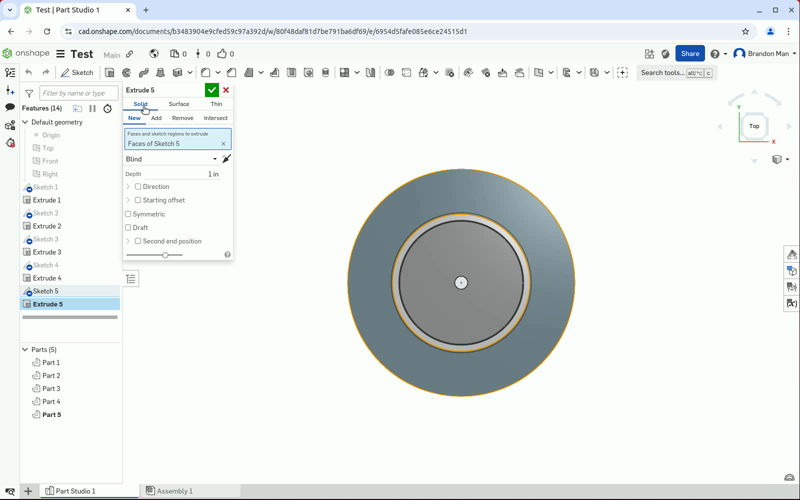
click(143, 106)
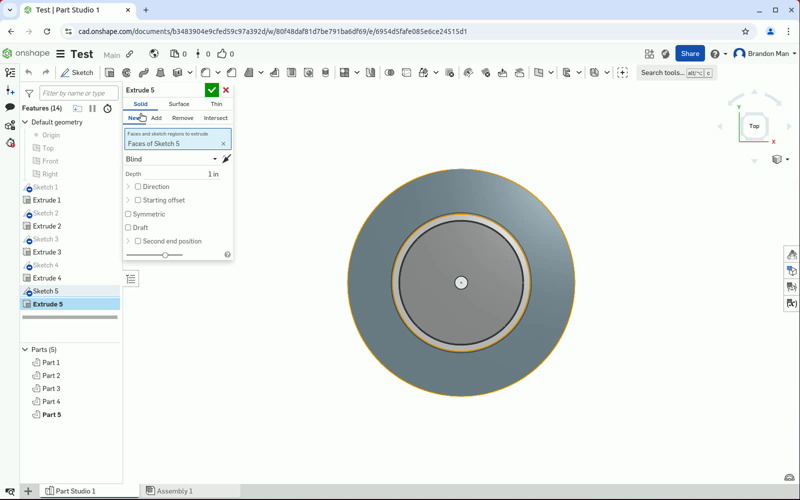
mouse_move(137, 120)
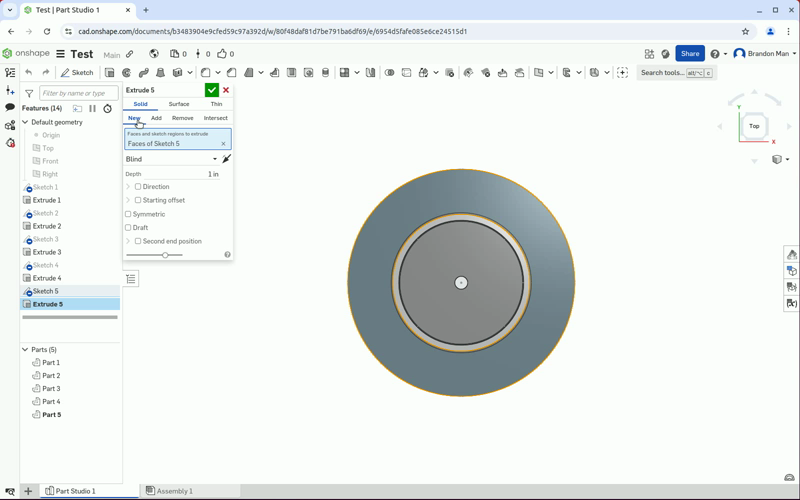
click(137, 120)
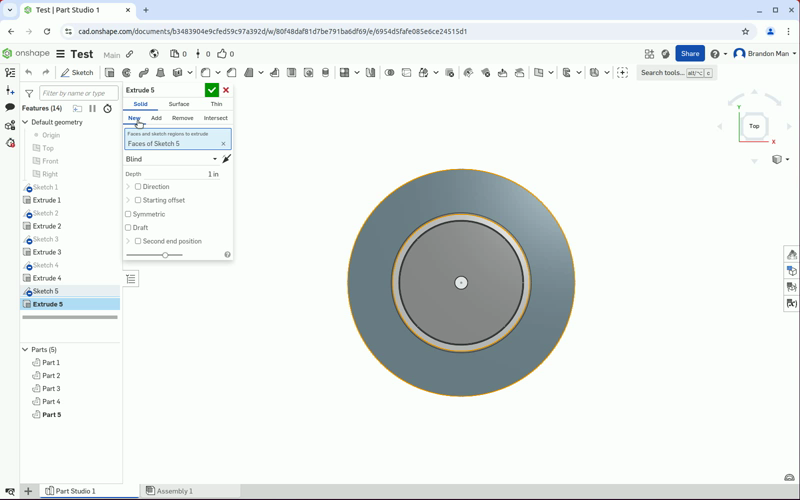
key(tab, 4)
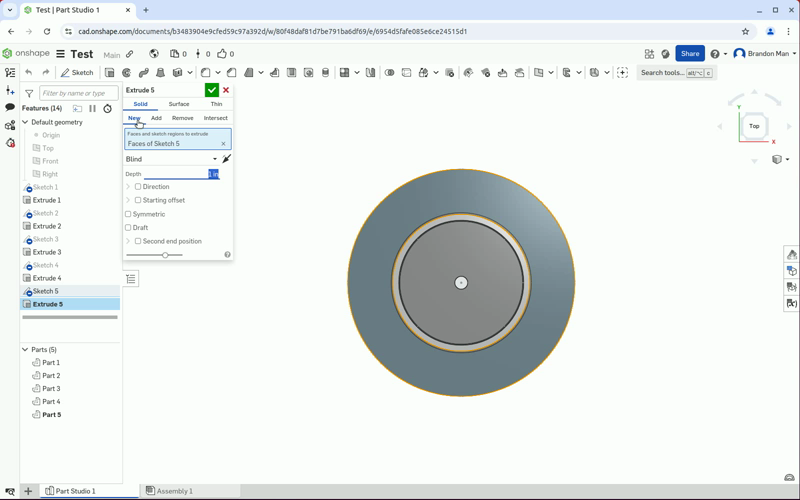
text(1.685)
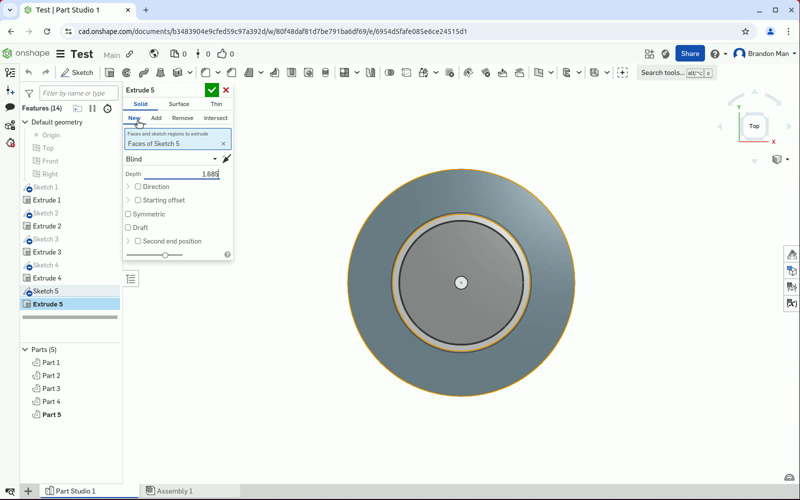
key(enter)
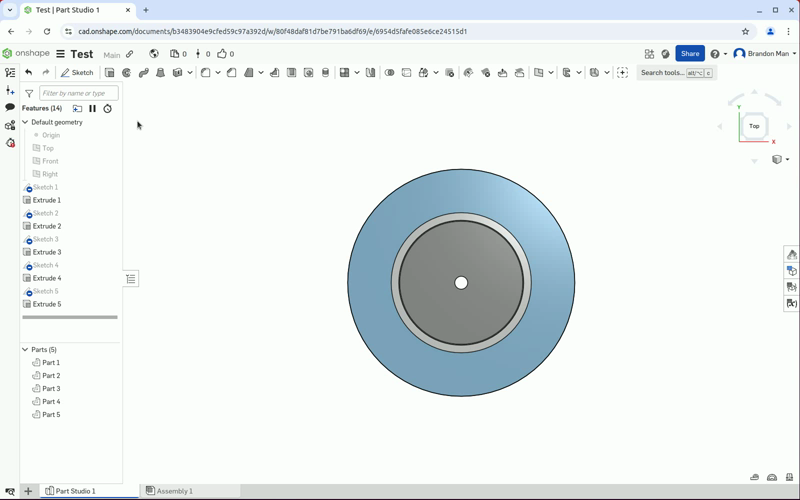
key(shift+h)
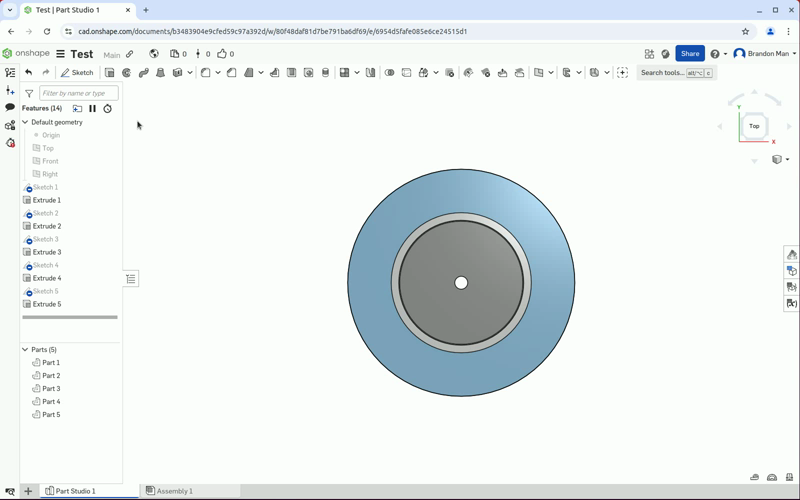
key(shift+h)
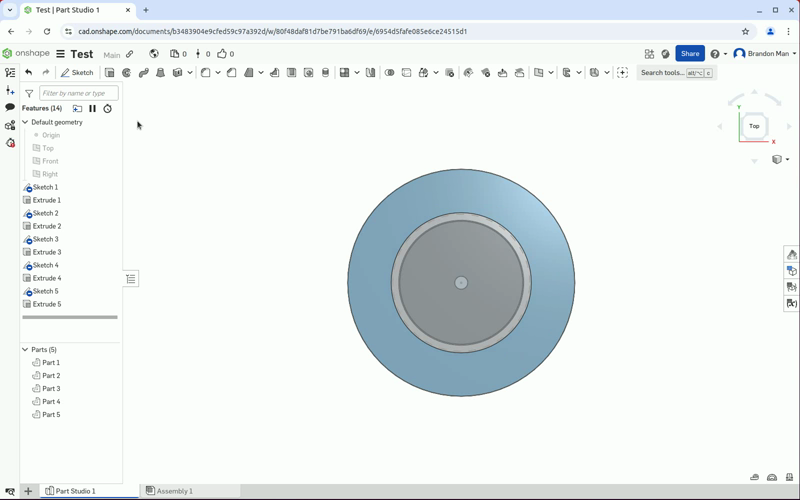
key(shift+7)
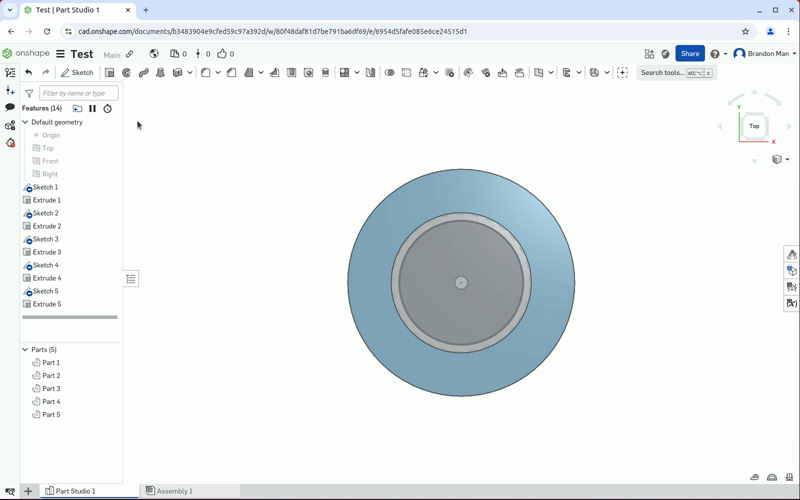
key(up, 3)
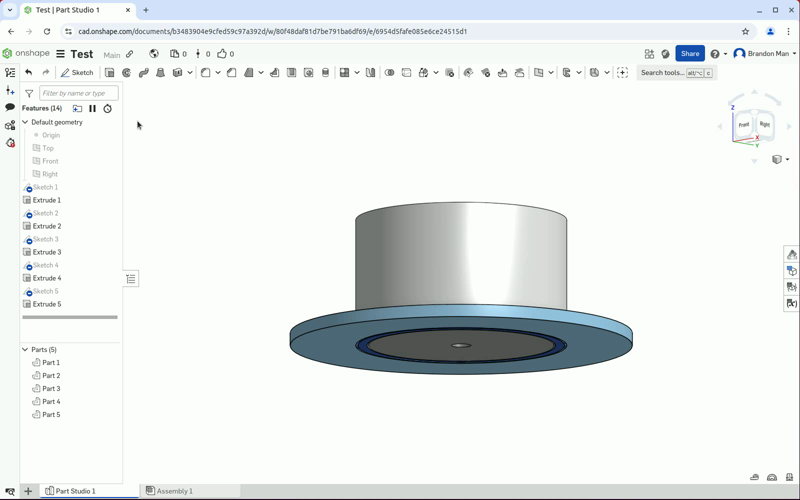
key(left, 3)
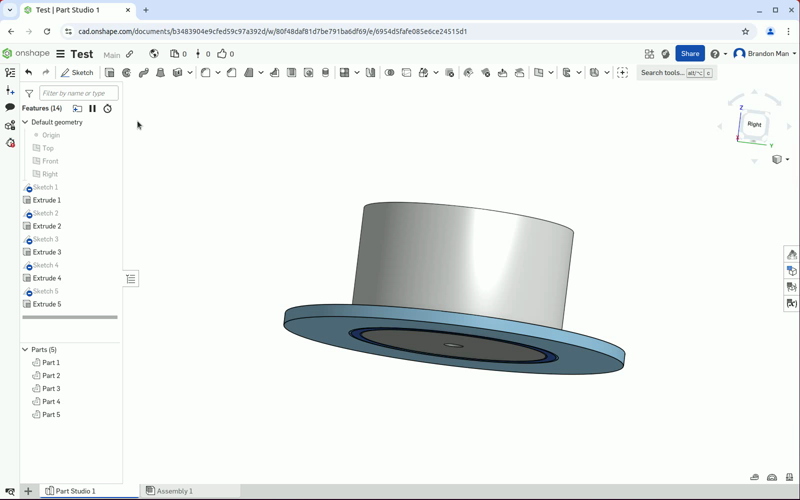
key(right, 3)
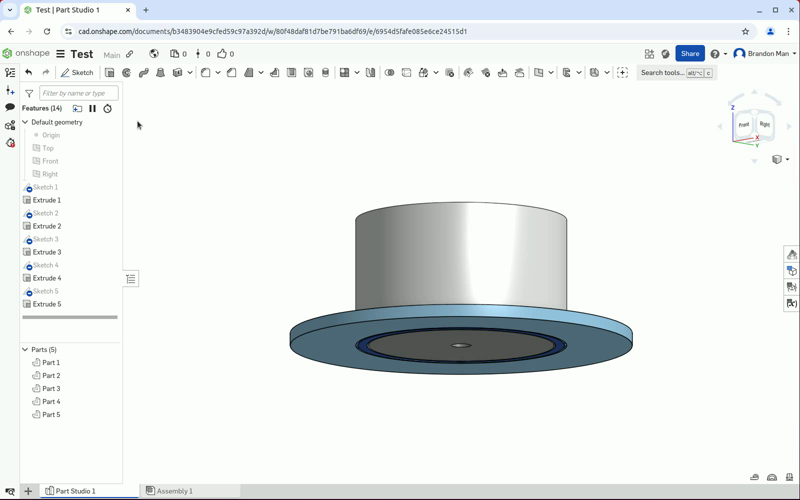
key(down, 3)
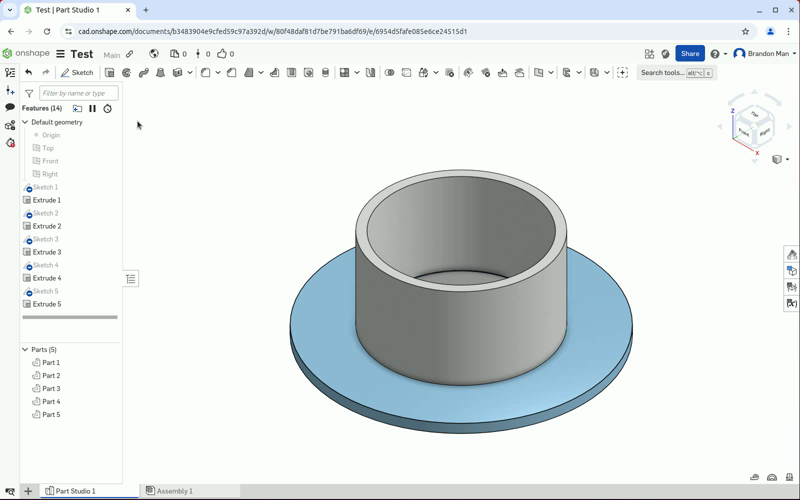
mouse_move(73, 189)
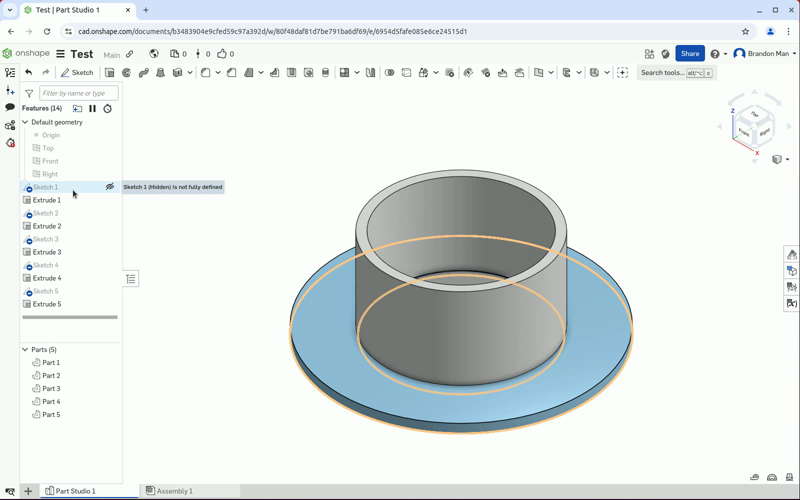
click(73, 189)